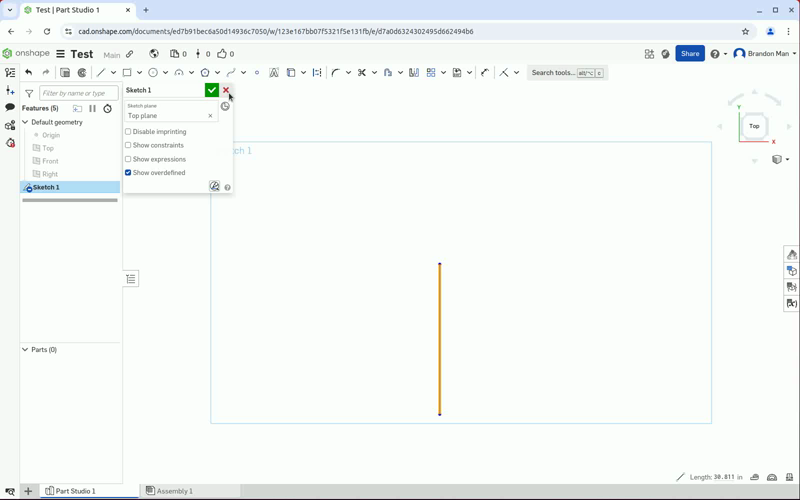
key(shift+h)
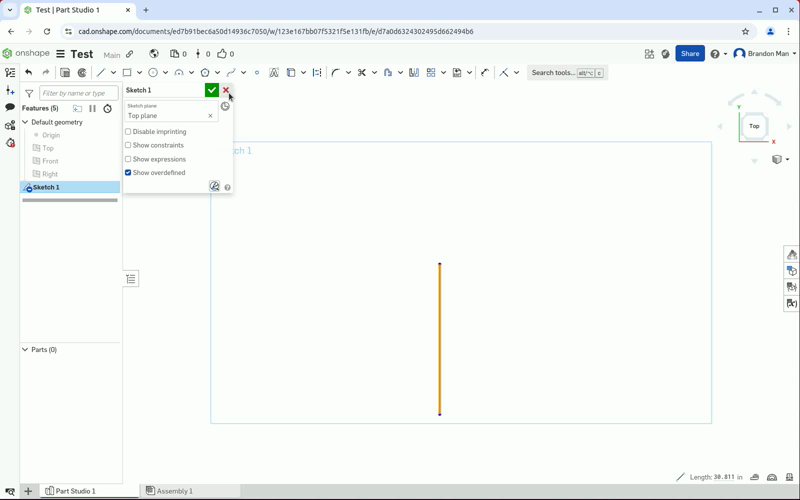
key(shift+s)
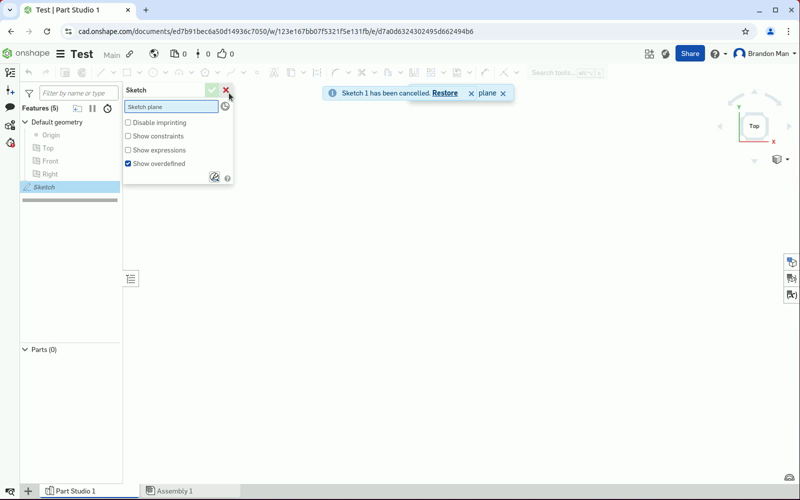
mouse_move(73, 150)
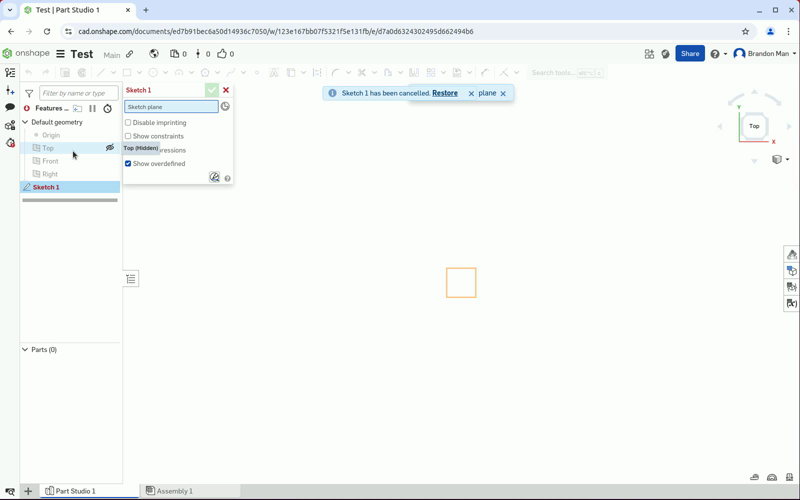
click(73, 150)
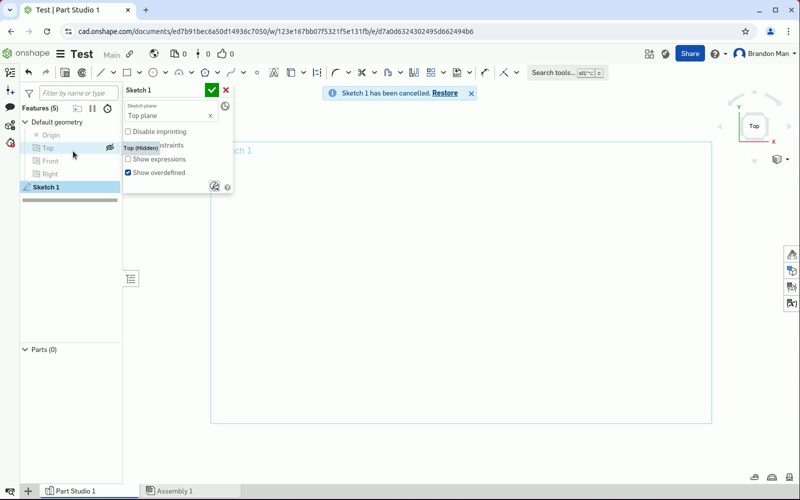
mouse_move(73, 352)
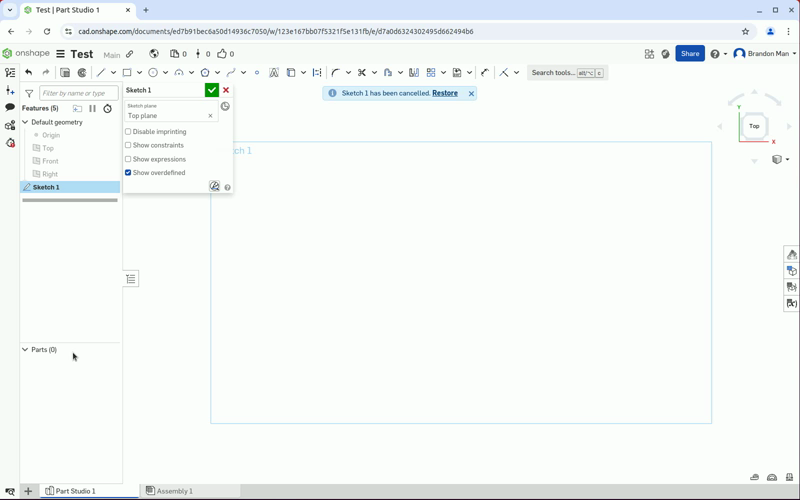
key(y)
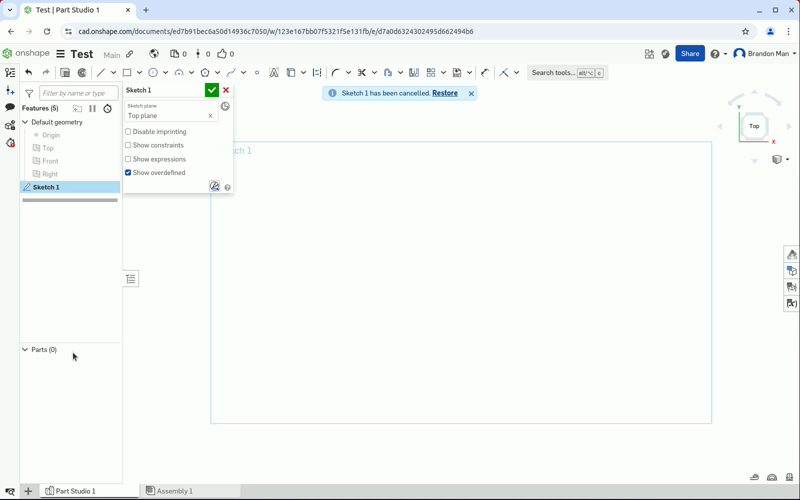
key(l)
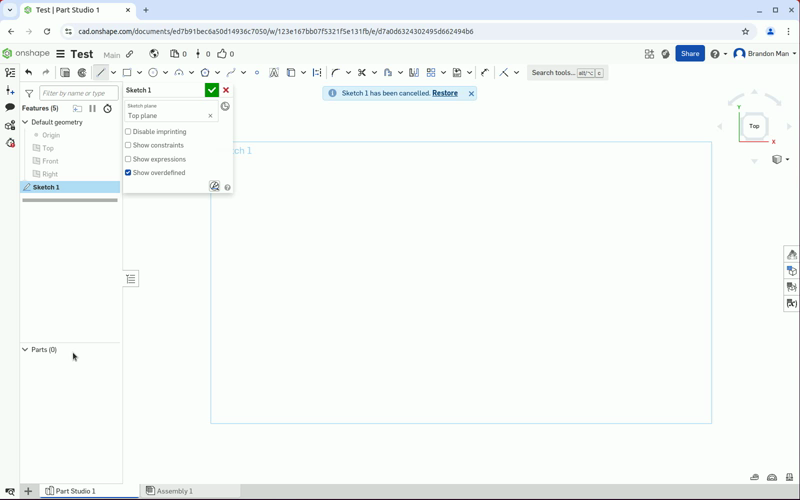
key_down(shift)
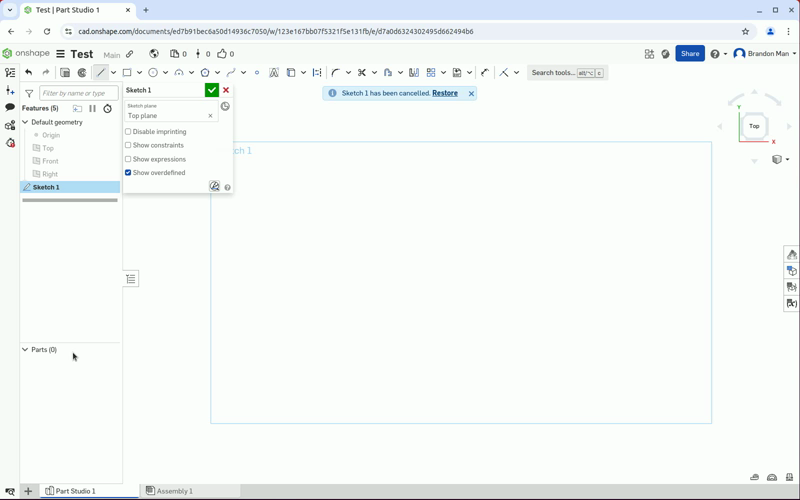
mouse_move(348, 282)
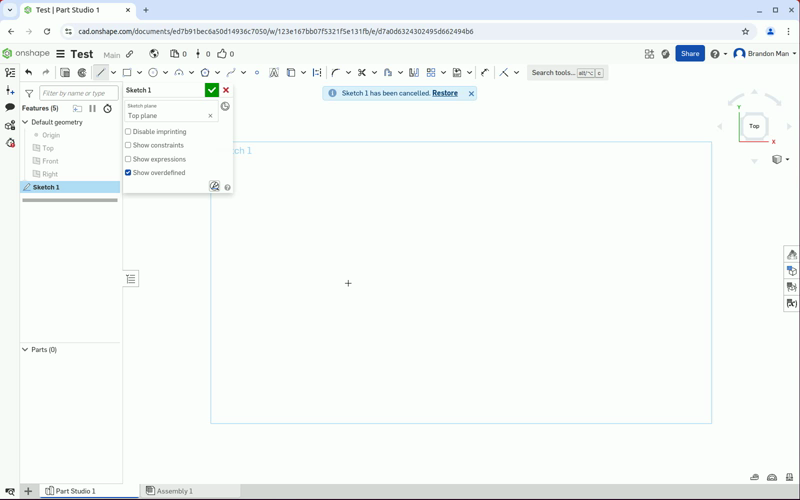
click(348, 282)
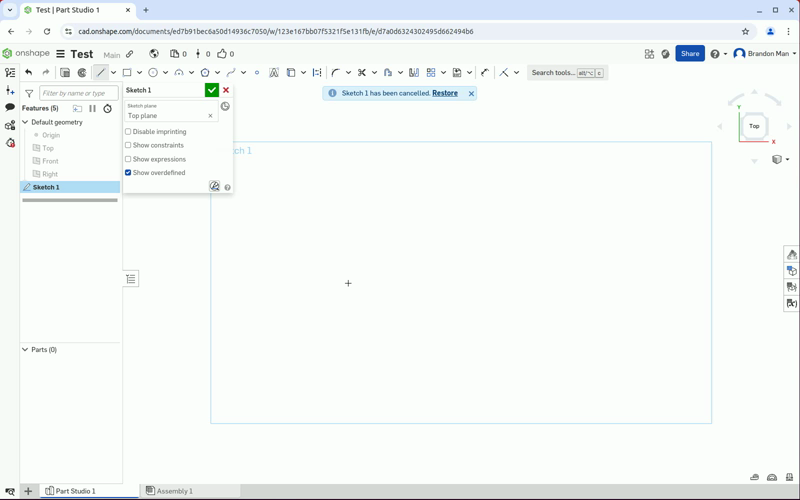
key_up(shift)
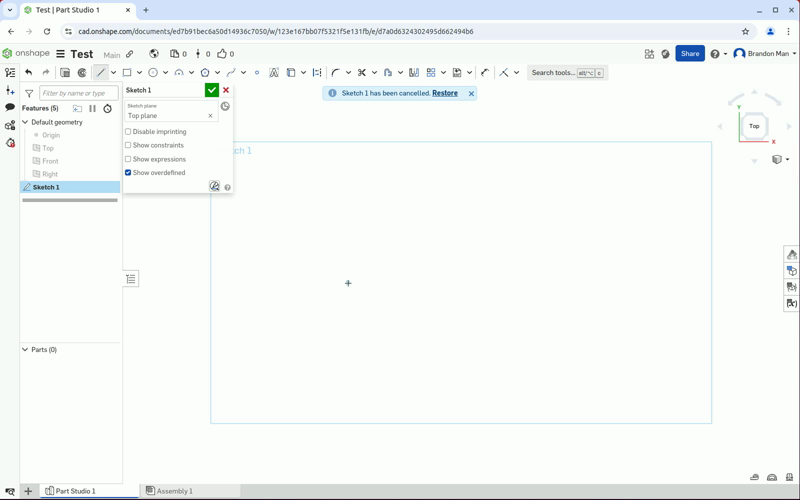
key_down(shift)
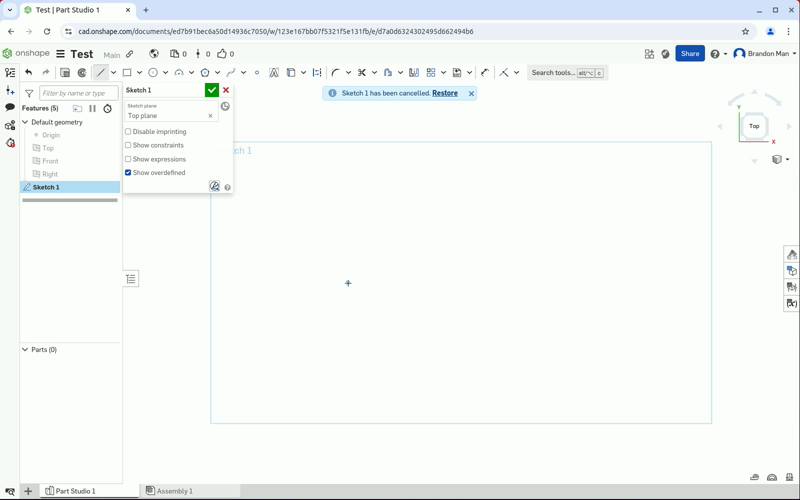
mouse_move(413, 282)
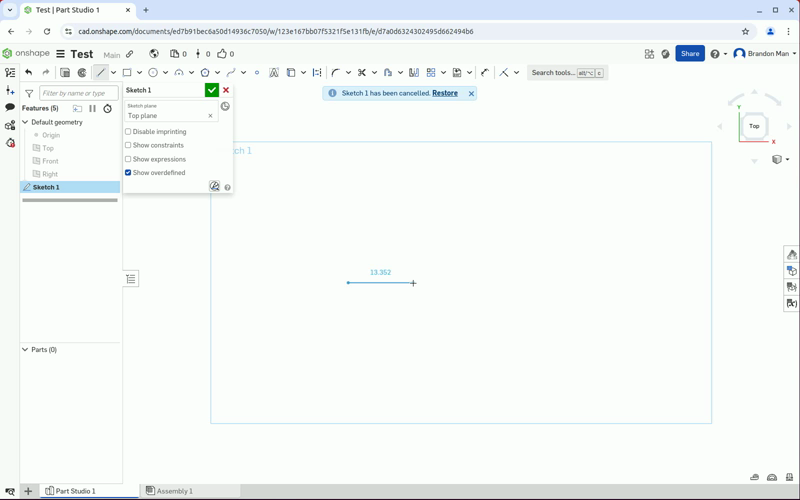
click(413, 282)
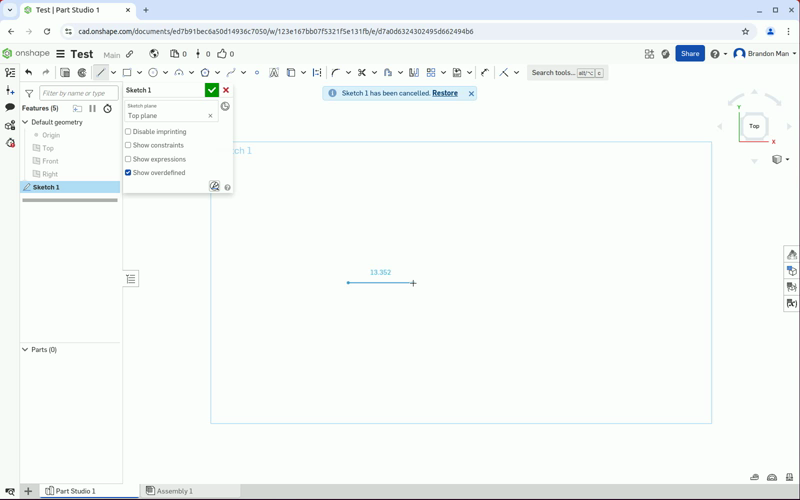
key_up(shift)
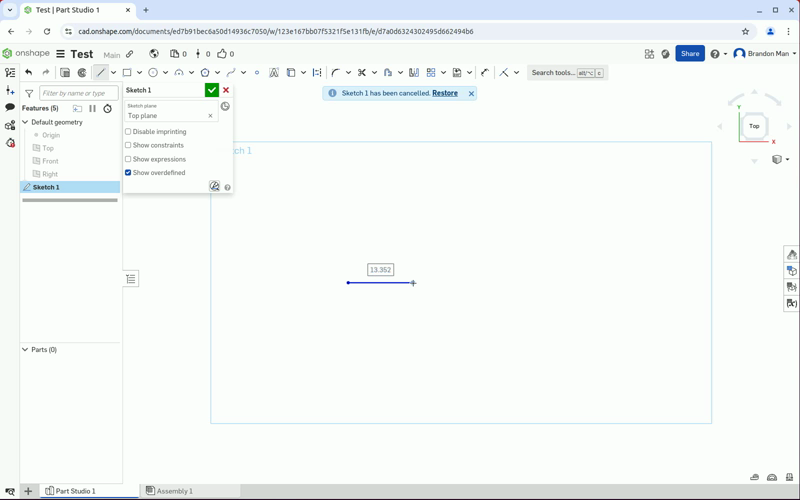
key_down(shift)
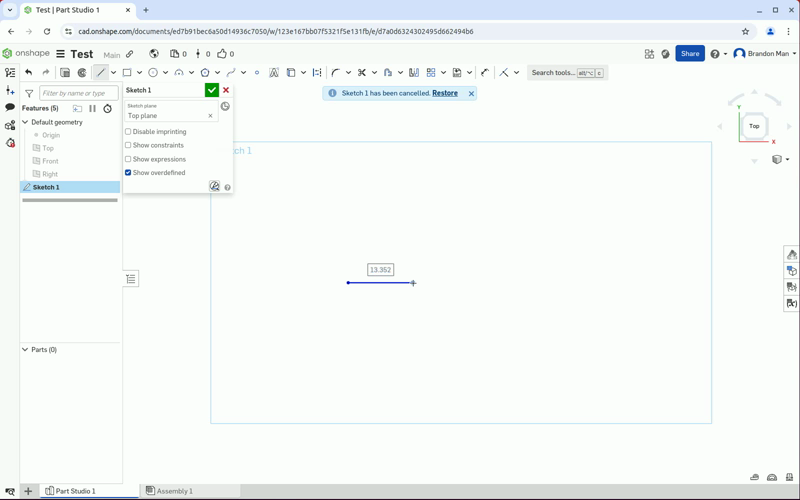
mouse_move(443, 282)
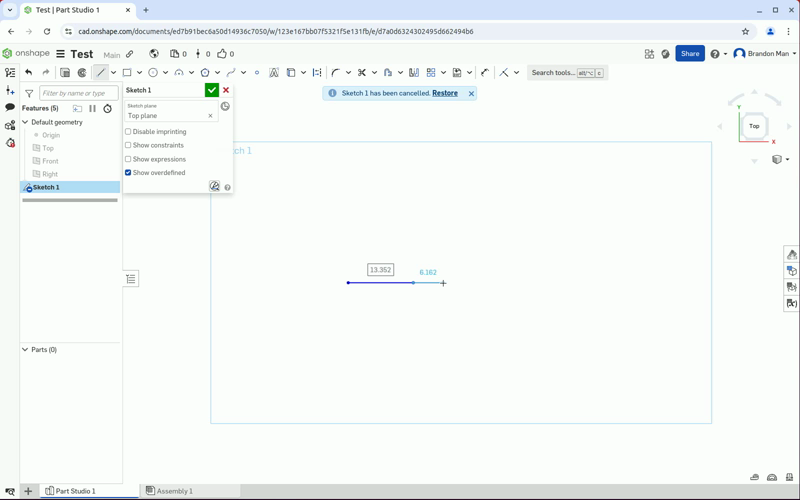
mouse_move(413, 250)
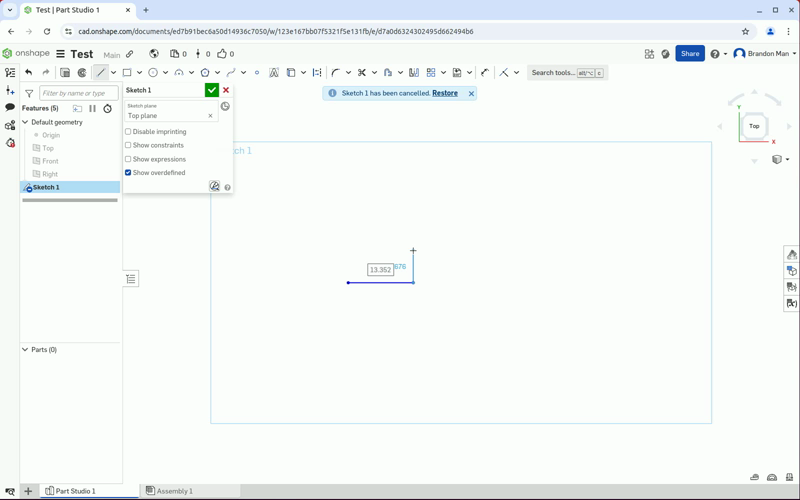
click(413, 250)
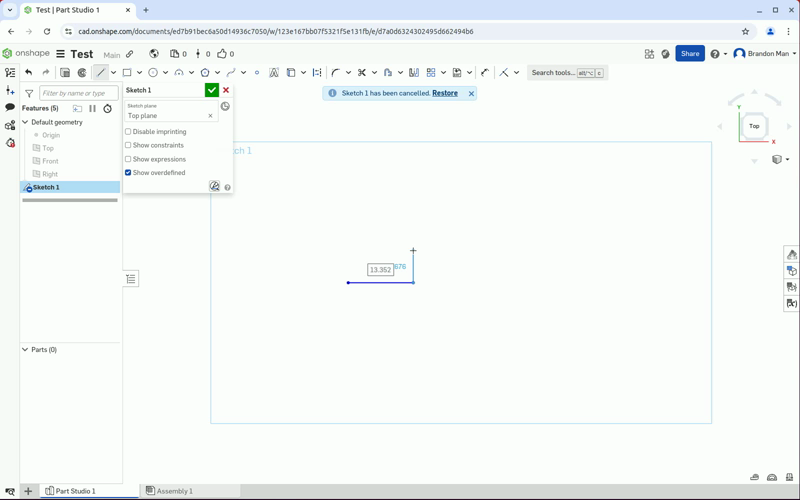
key_up(shift)
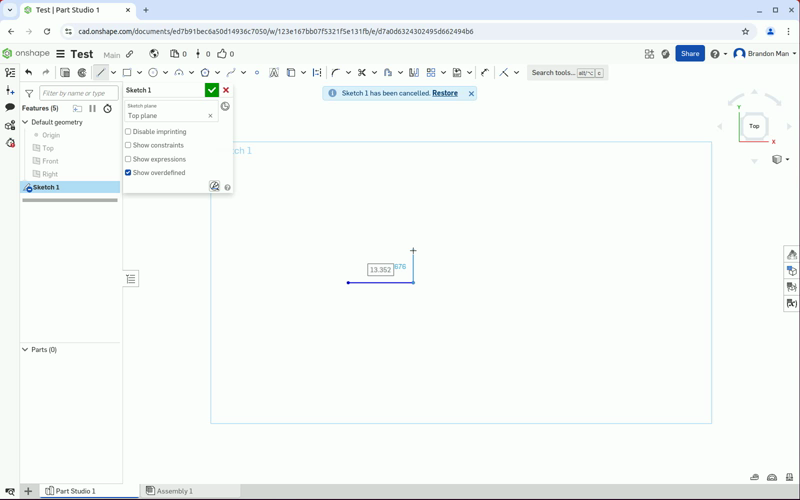
key_down(shift)
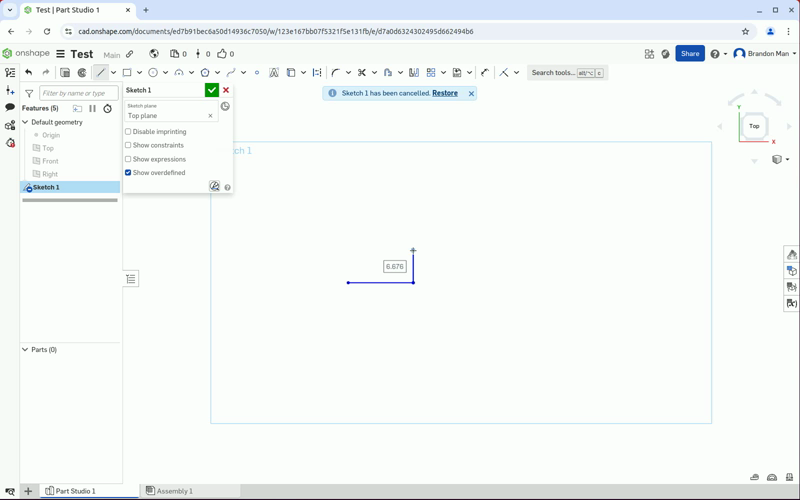
mouse_move(348, 250)
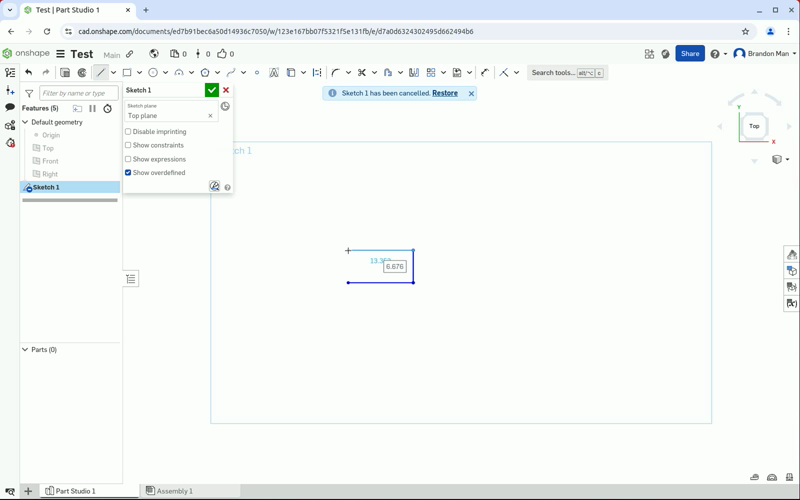
click(348, 250)
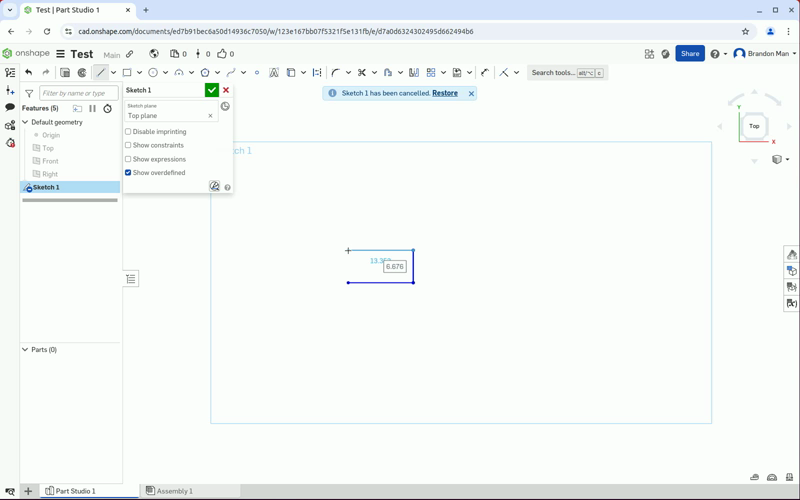
key_up(shift)
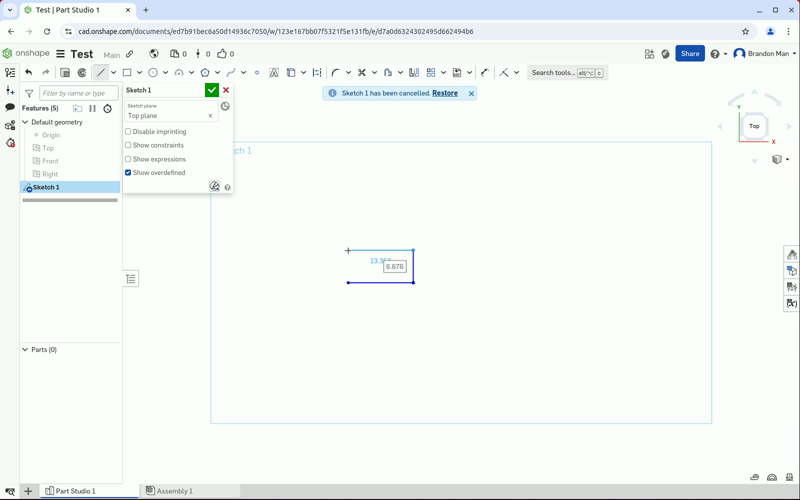
mouse_move(378, 250)
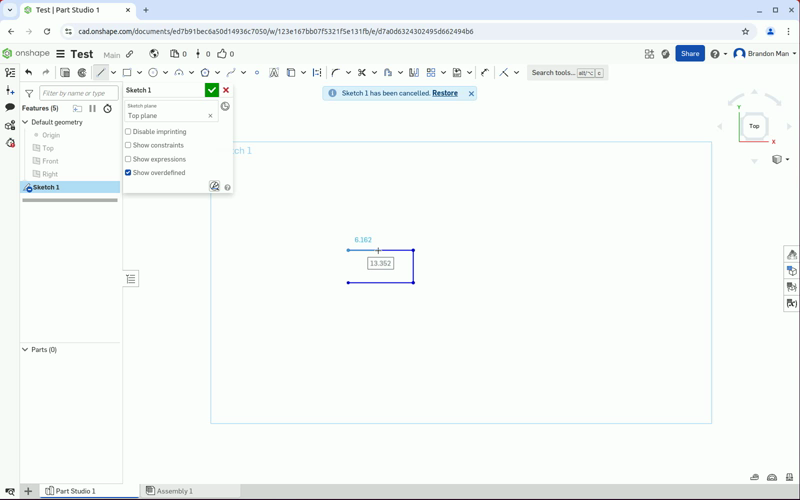
key_down(shift)
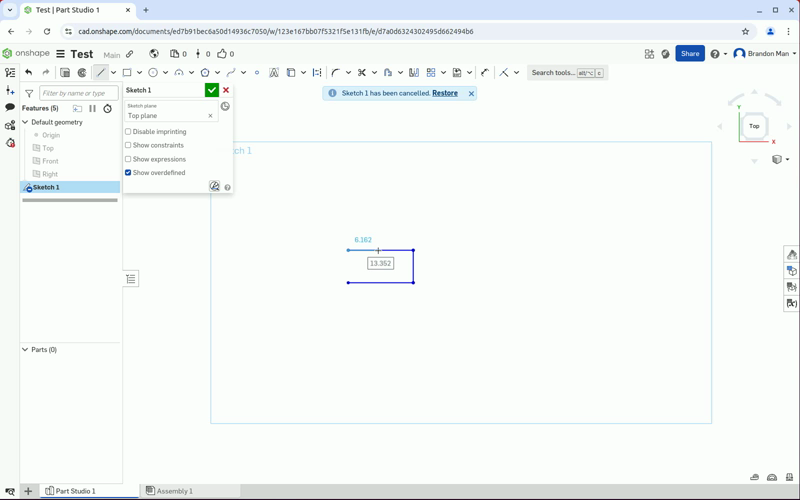
mouse_move(348, 282)
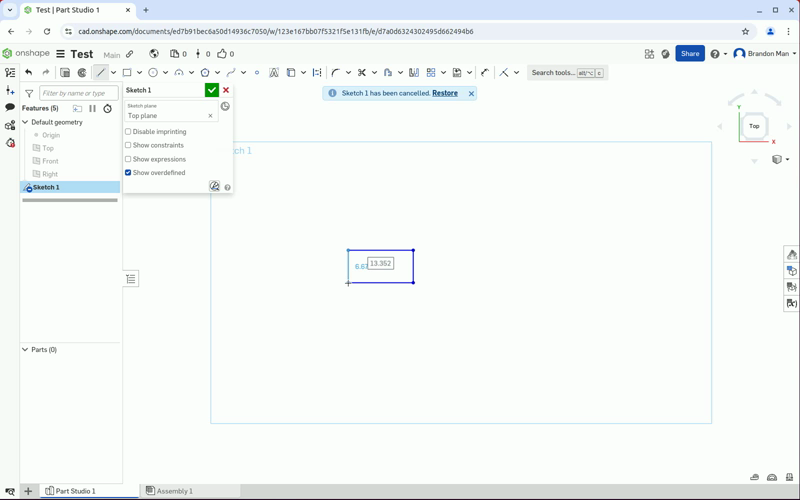
key_up(shift)
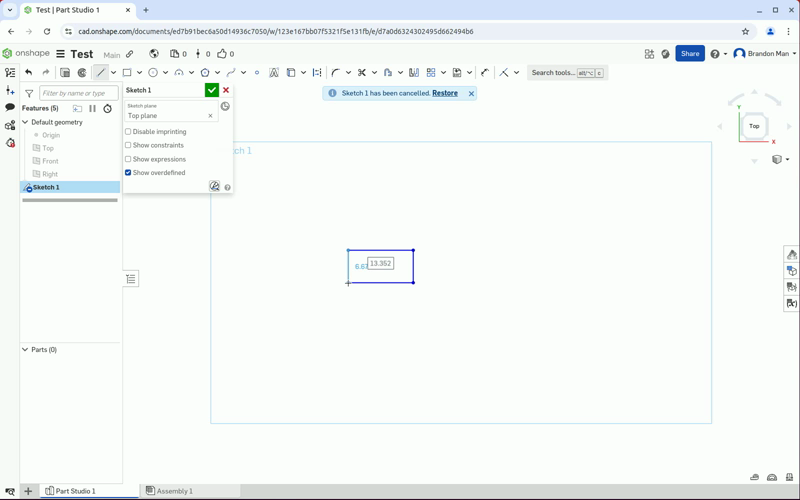
click(348, 282)
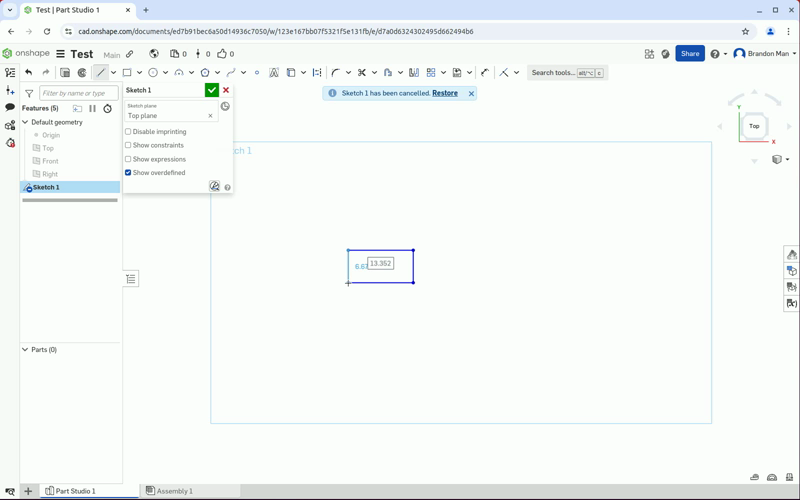
key(esc)
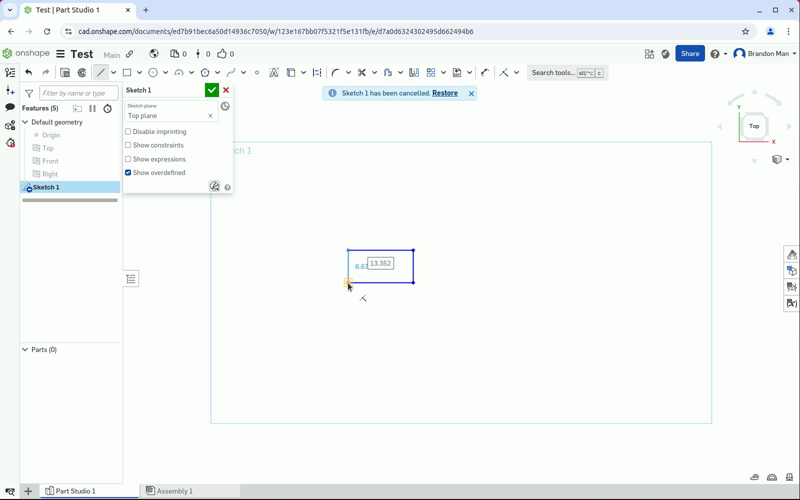
mouse_move(390, 261)
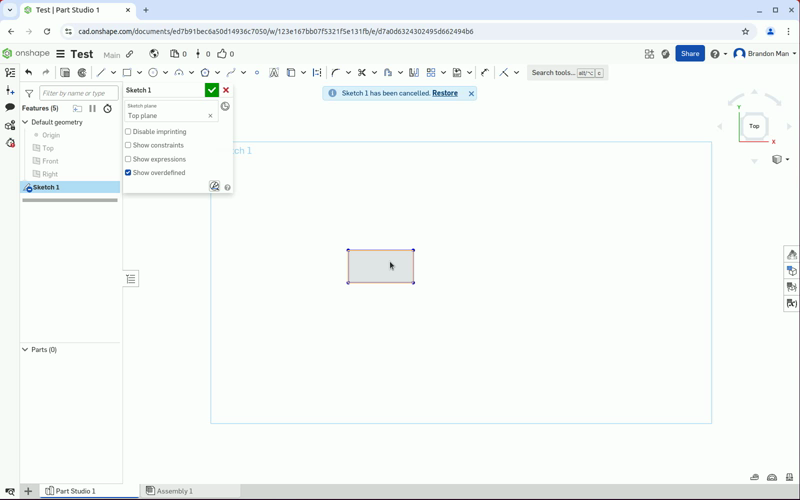
click(390, 261)
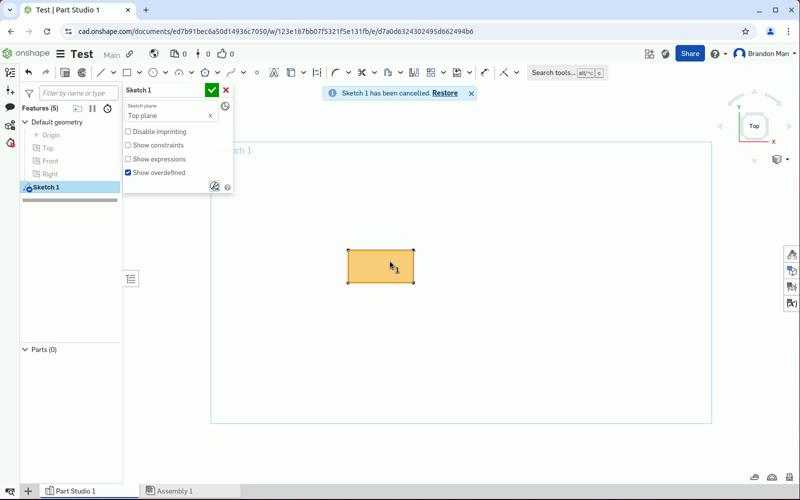
mouse_move(73, 352)
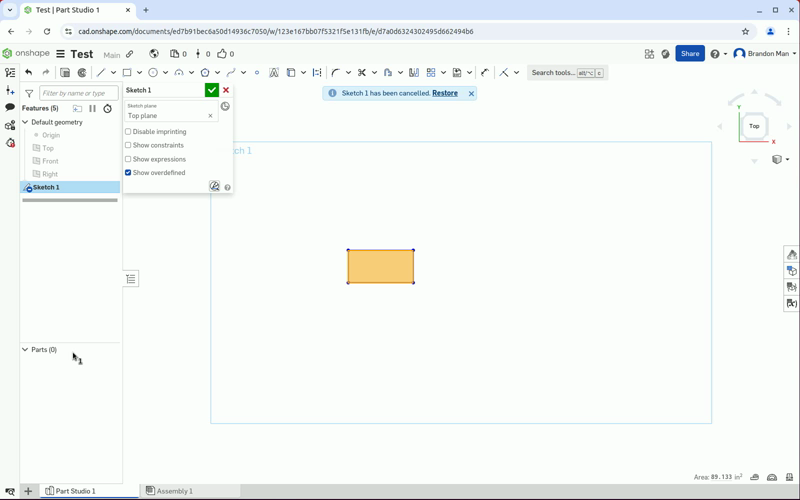
key(shift+y)
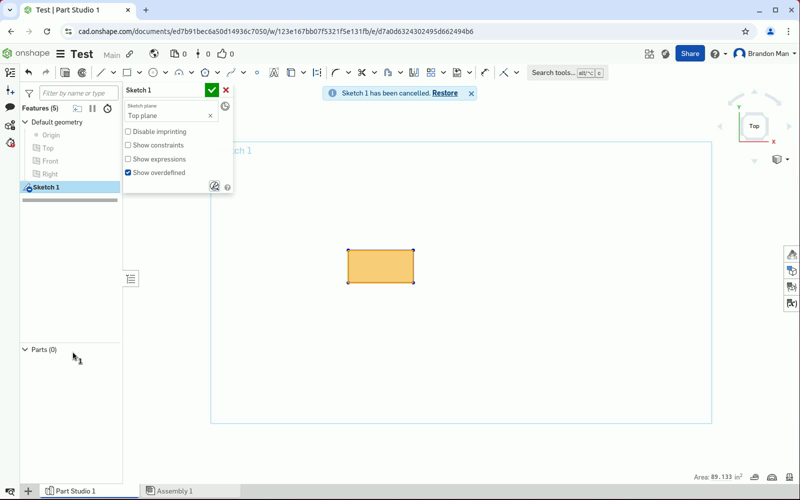
key(shift+e)
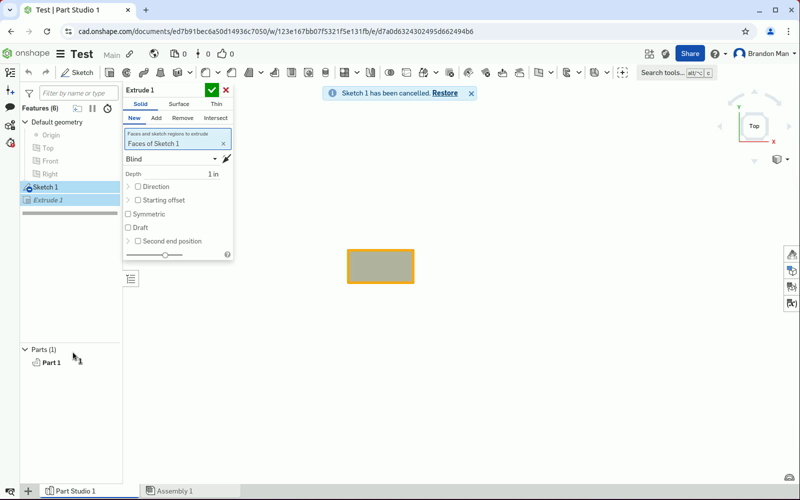
mouse_move(143, 106)
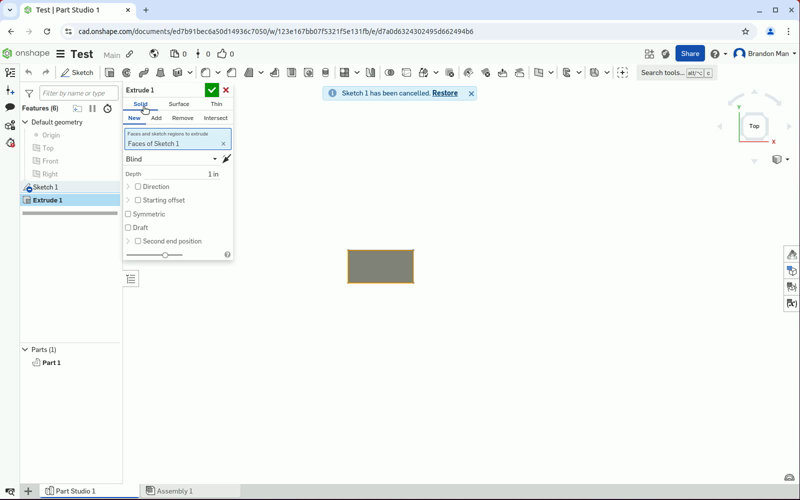
click(143, 106)
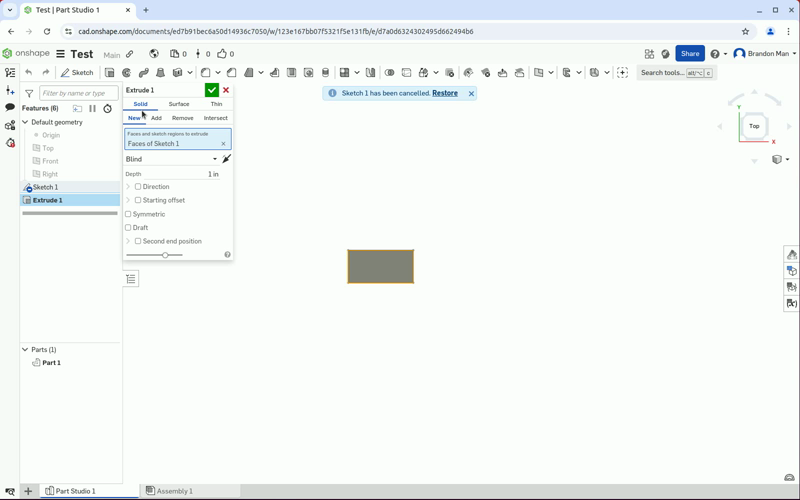
mouse_move(137, 120)
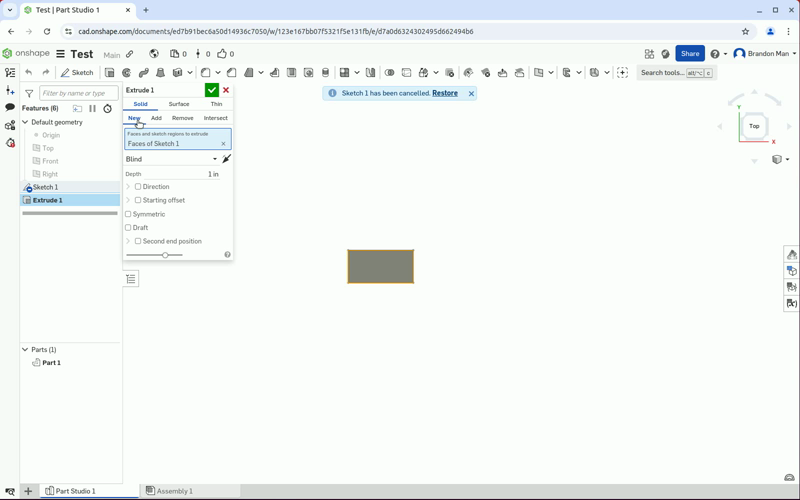
click(137, 120)
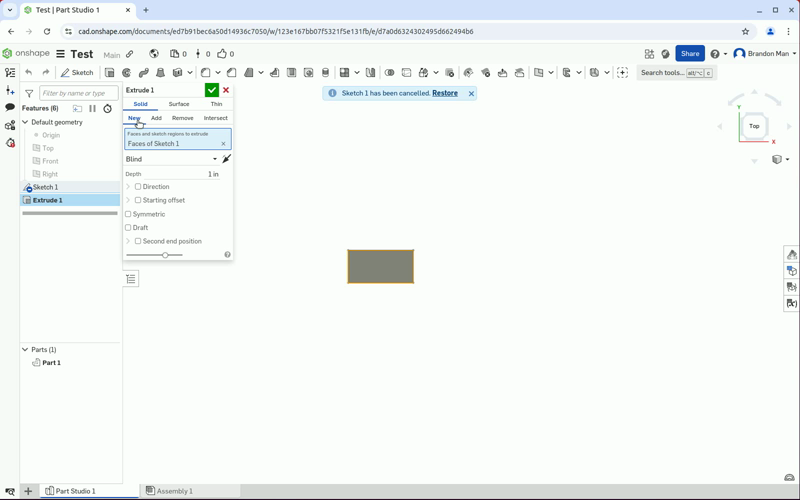
key(tab, 4)
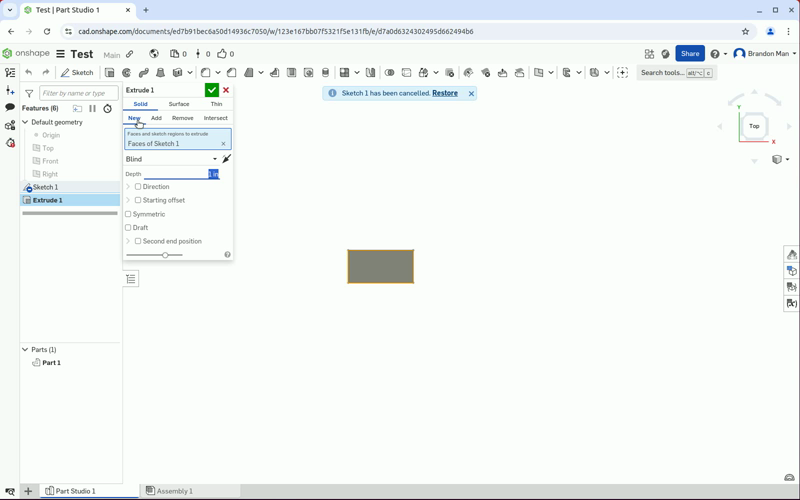
text(18.535)
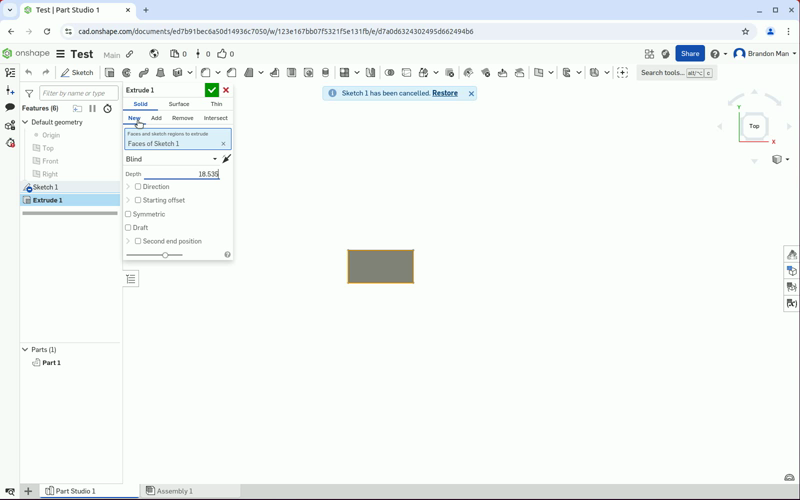
key(enter)
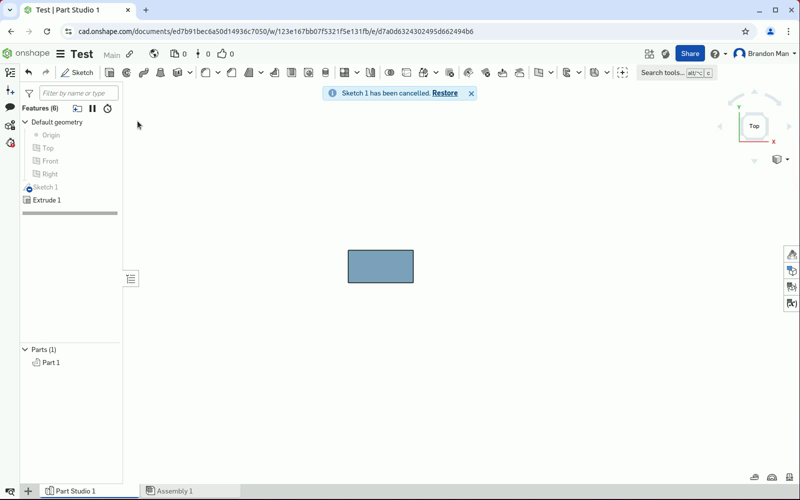
key(shift+h)
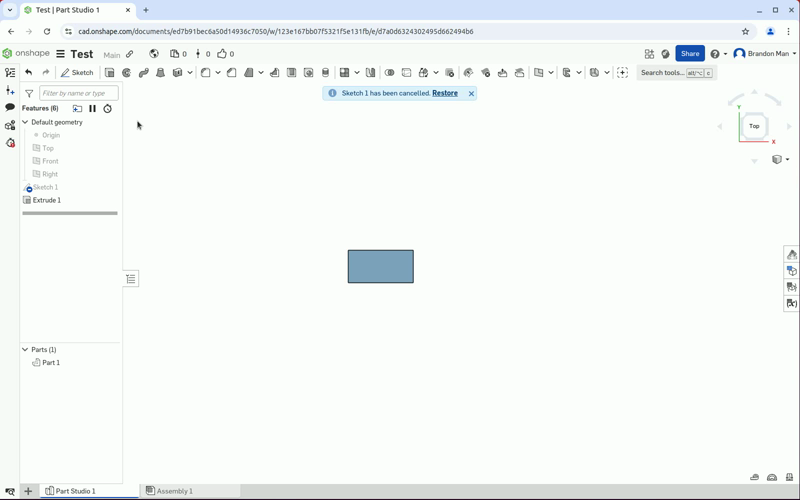
key(shift+h)
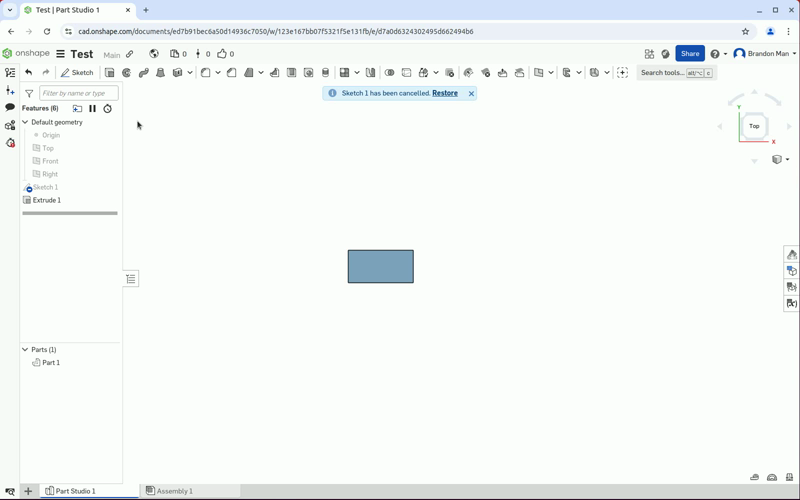
mouse_move(73, 189)
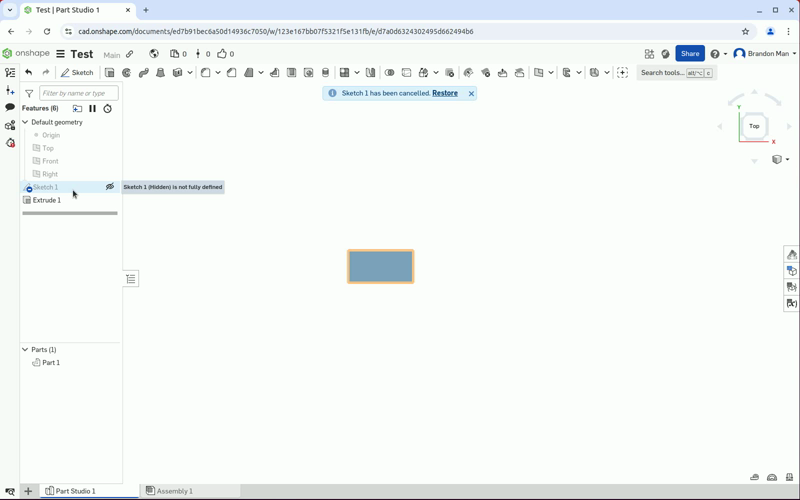
click(73, 189)
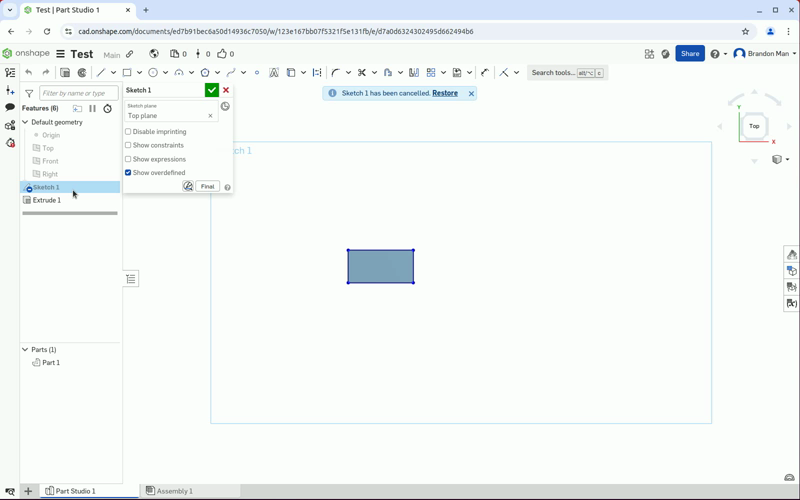
mouse_move(229, 92)
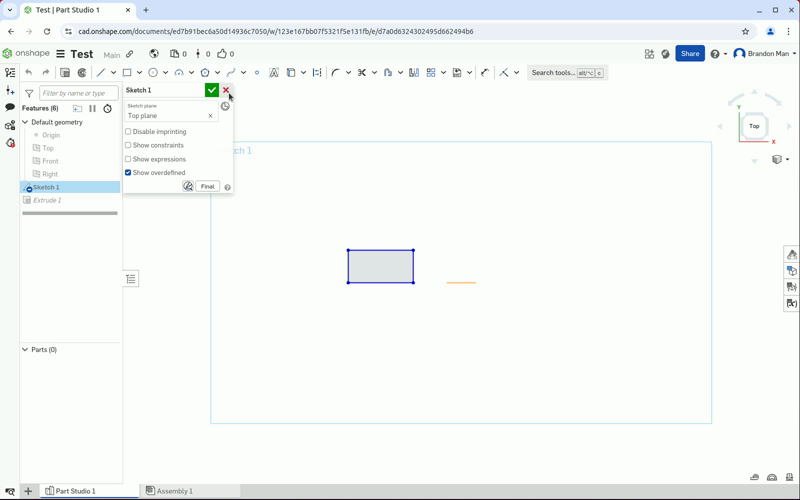
click(229, 92)
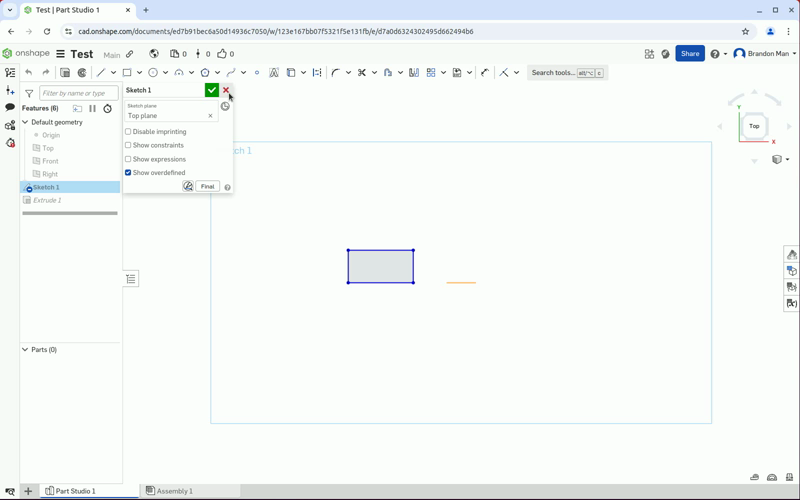
key(shift+s)
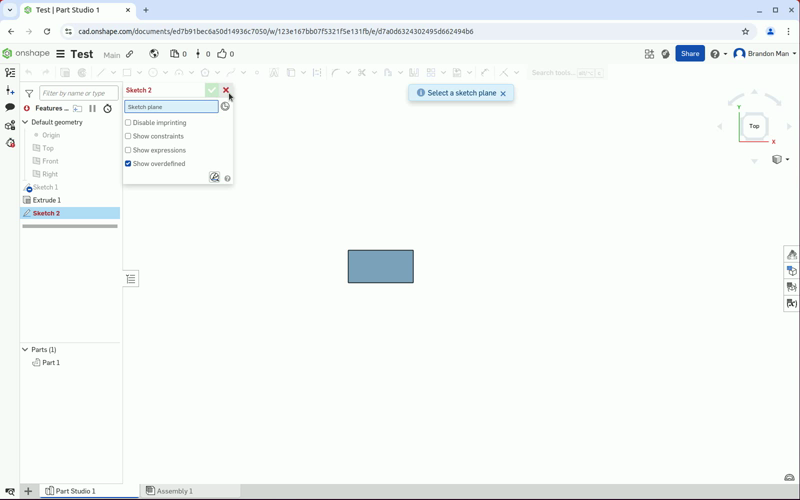
mouse_move(73, 150)
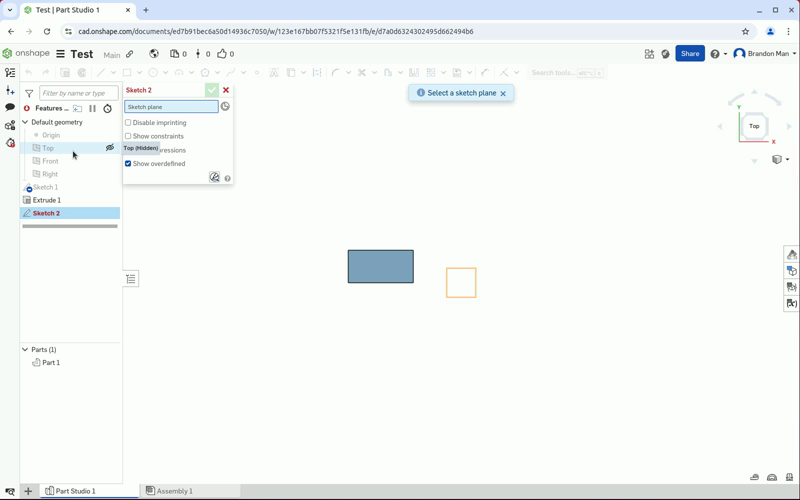
click(73, 150)
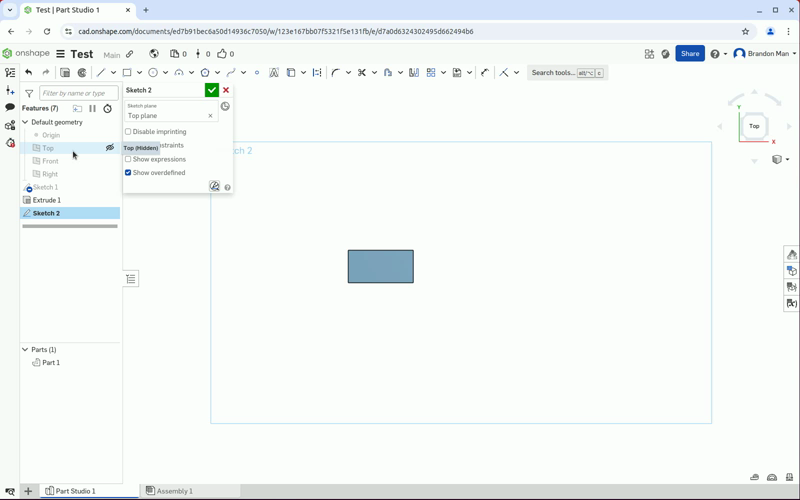
mouse_move(73, 352)
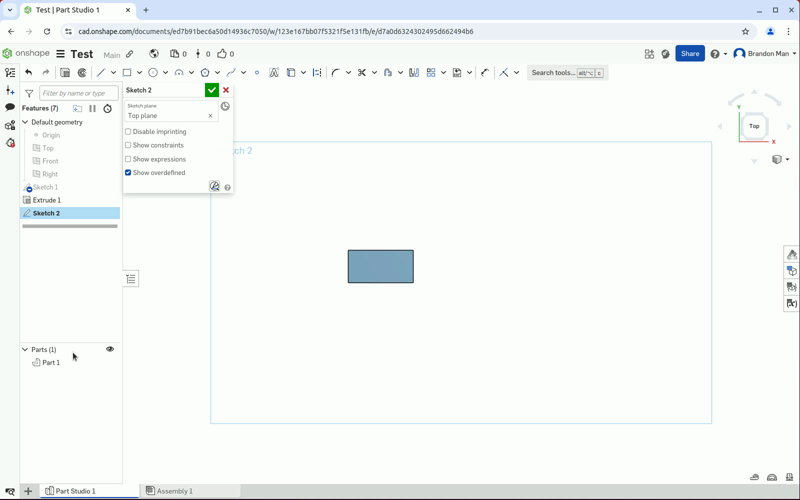
key(y)
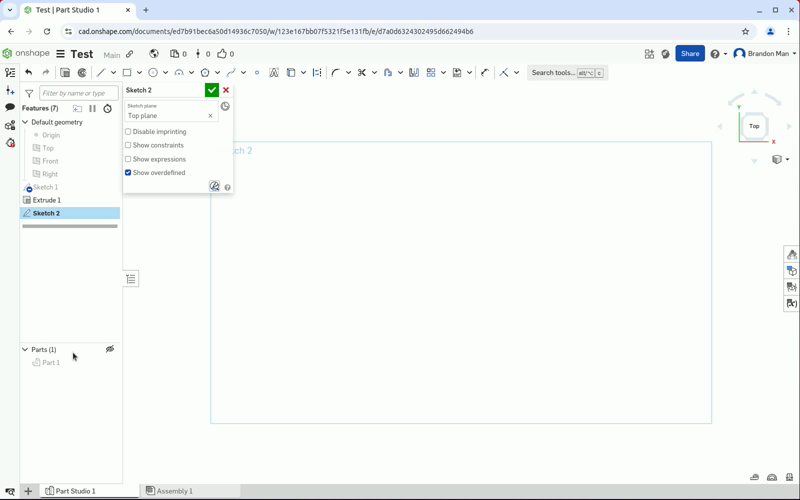
key(l)
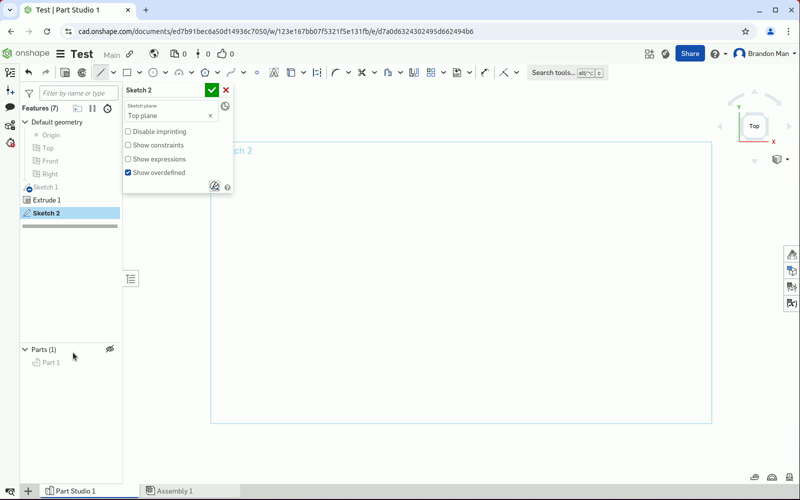
key_down(shift)
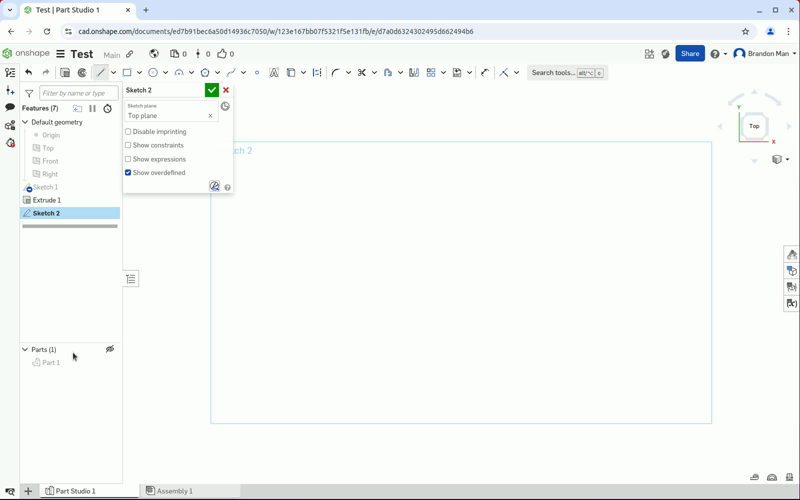
mouse_move(412, 250)
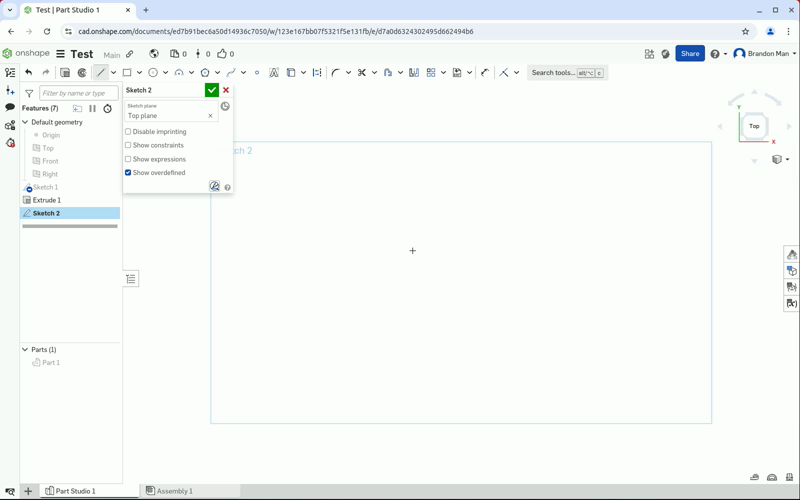
click(412, 250)
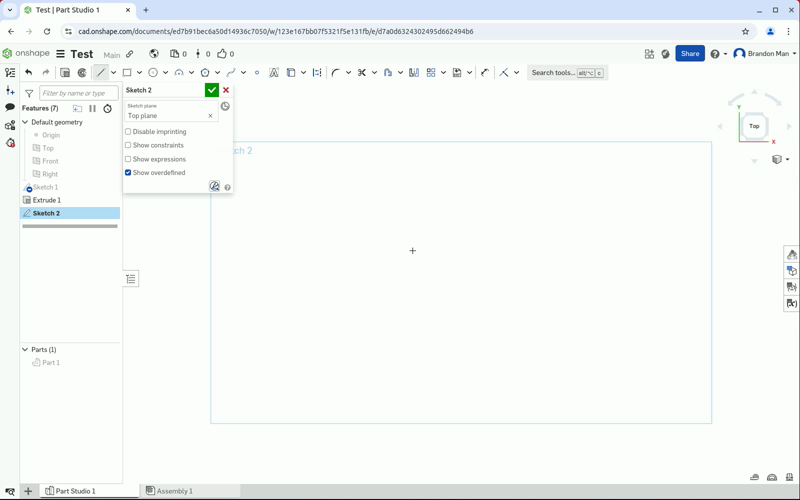
key_up(shift)
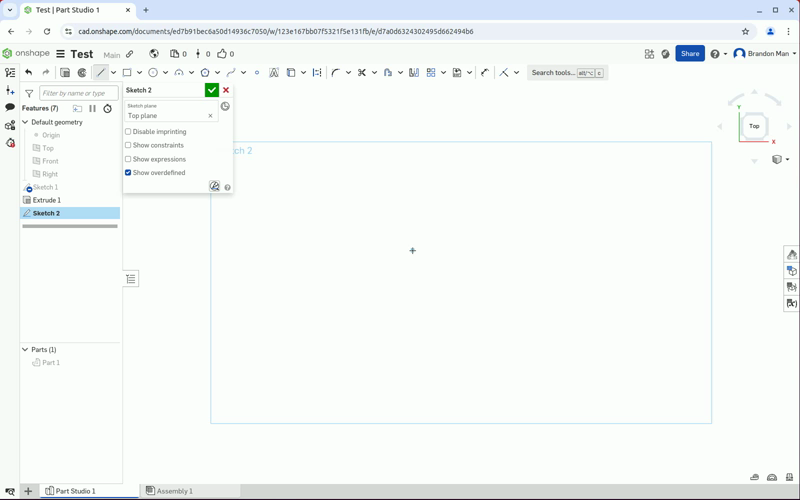
key_down(shift)
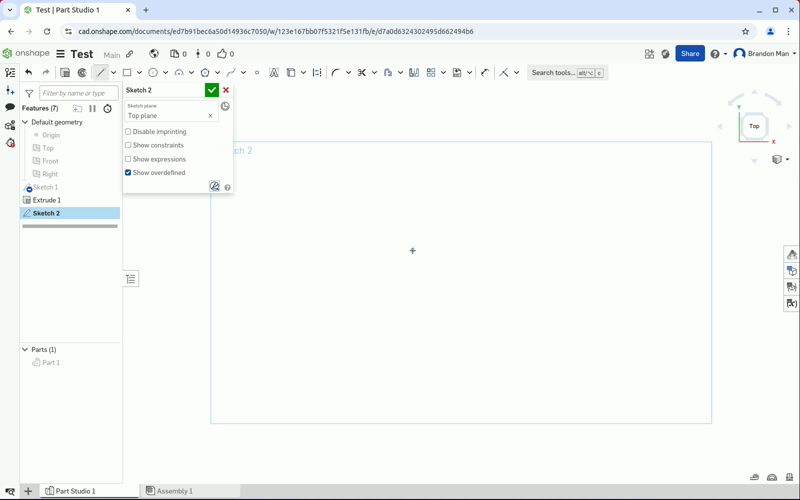
mouse_move(442, 250)
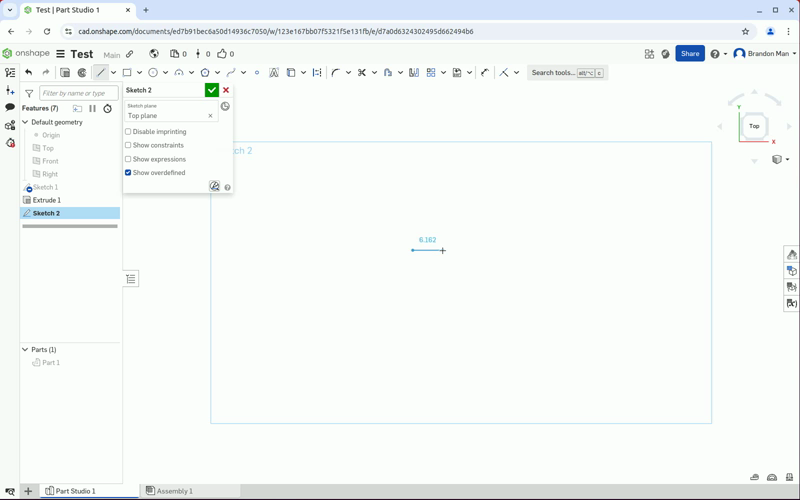
mouse_move(445, 250)
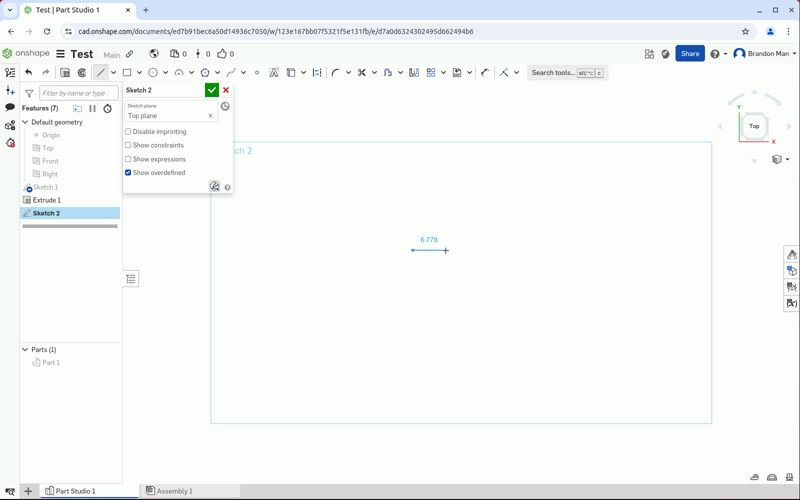
click(445, 250)
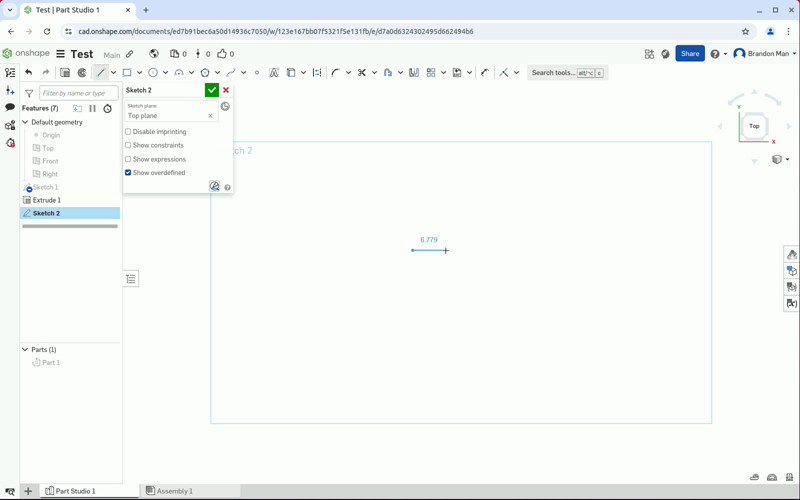
key_up(shift)
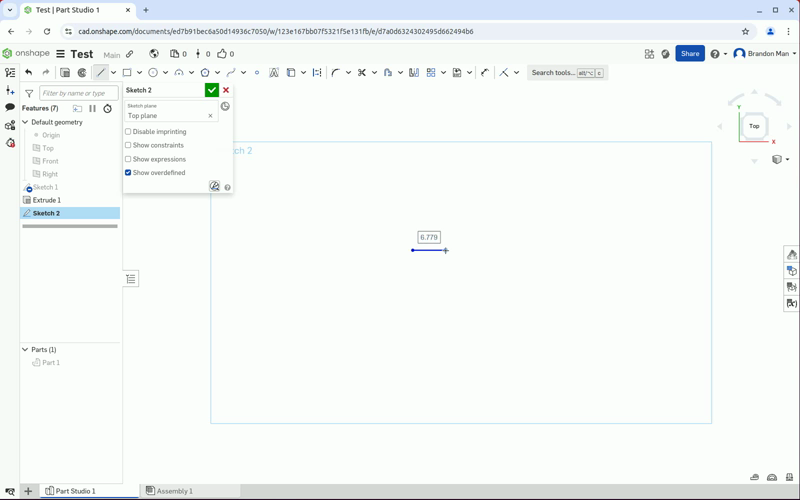
key_down(shift)
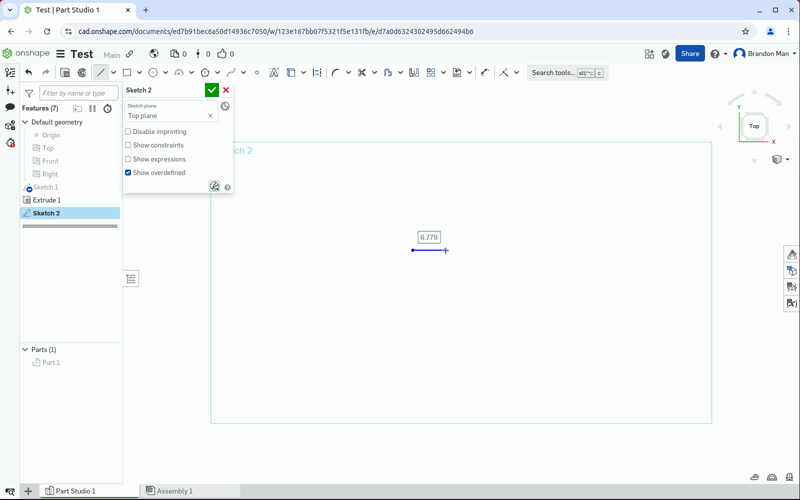
mouse_move(445, 185)
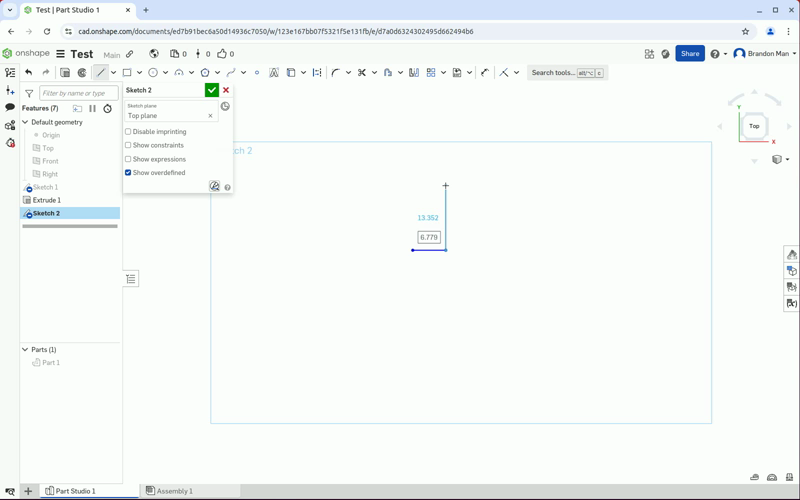
click(445, 185)
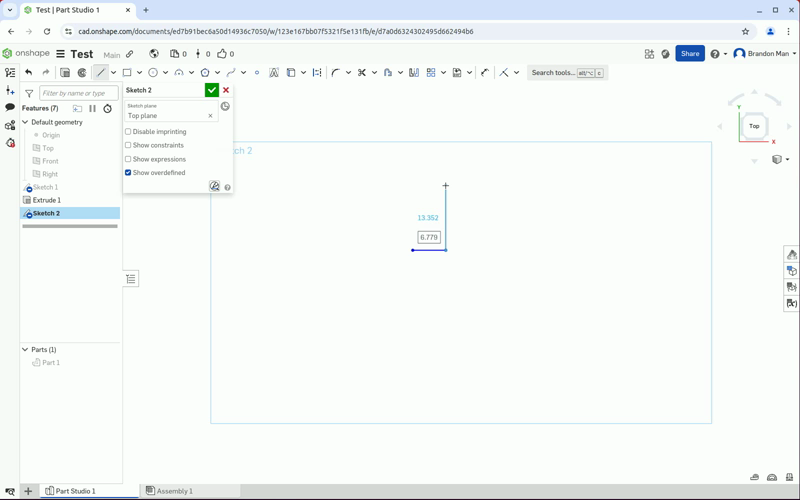
key_up(shift)
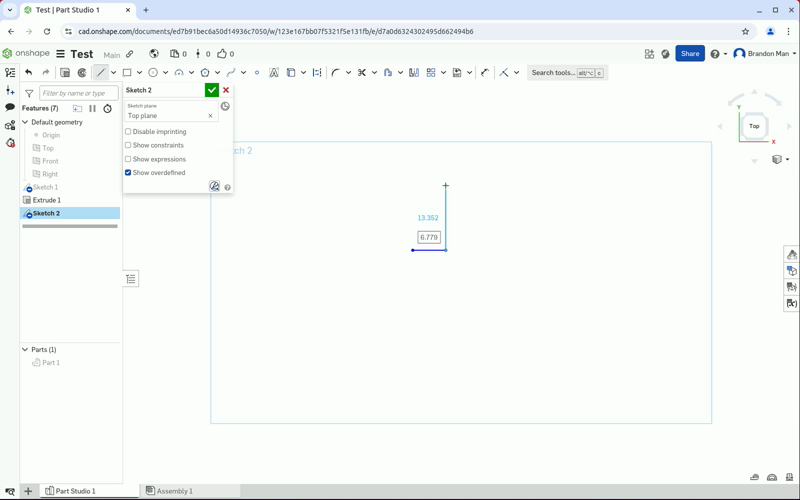
key_down(shift)
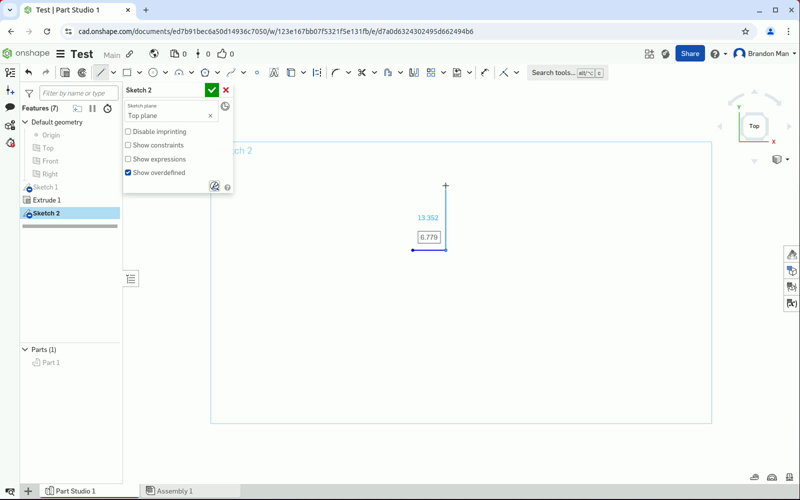
mouse_move(475, 185)
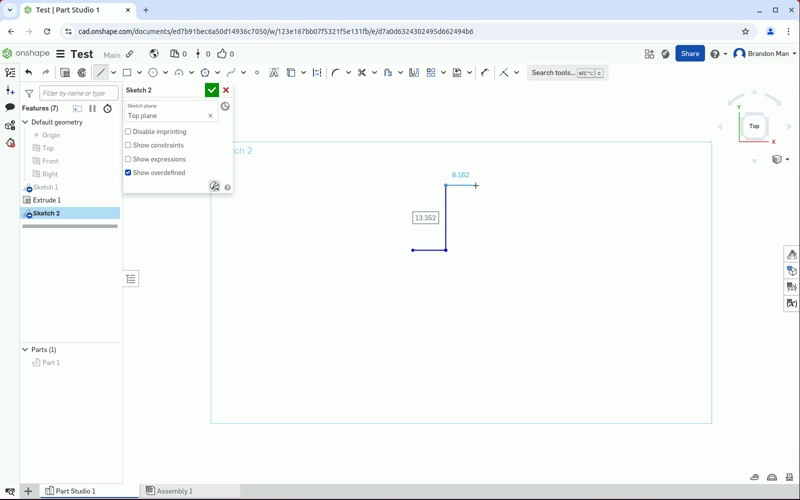
mouse_move(412, 185)
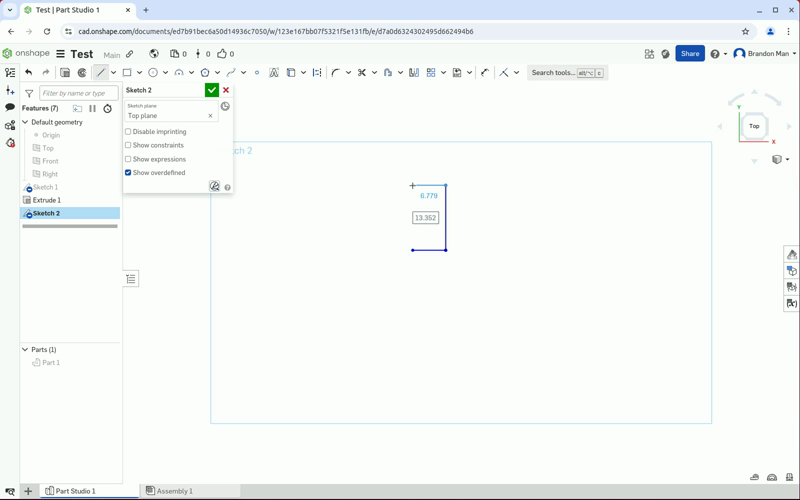
click(412, 185)
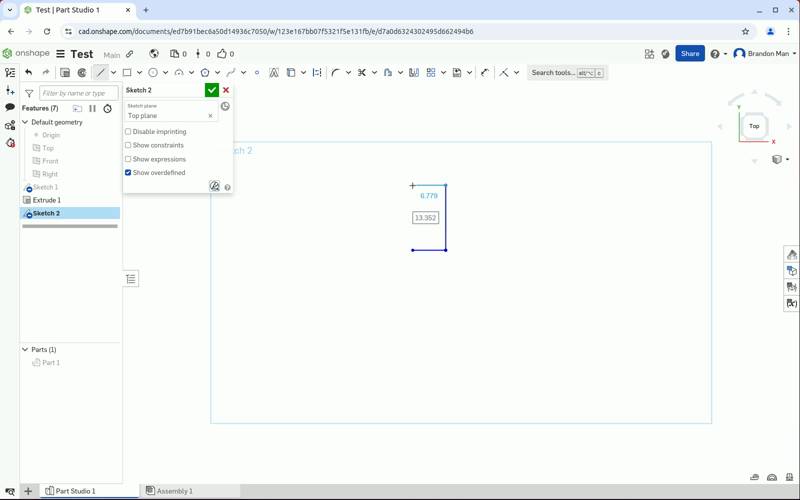
key_up(shift)
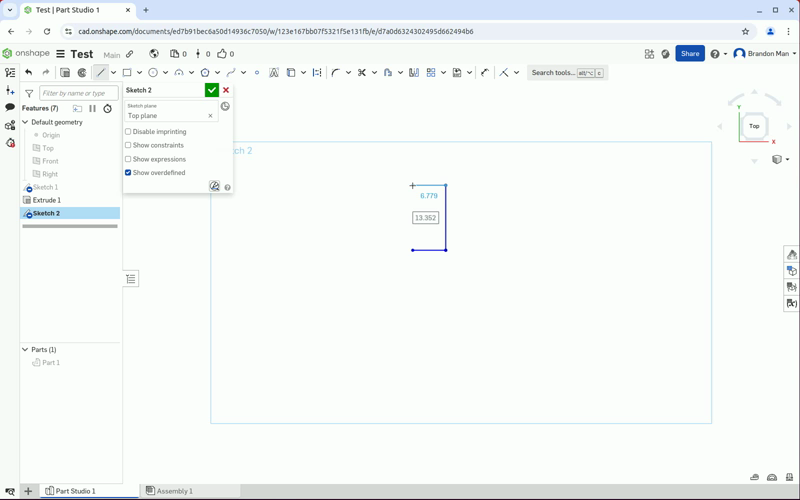
key_down(shift)
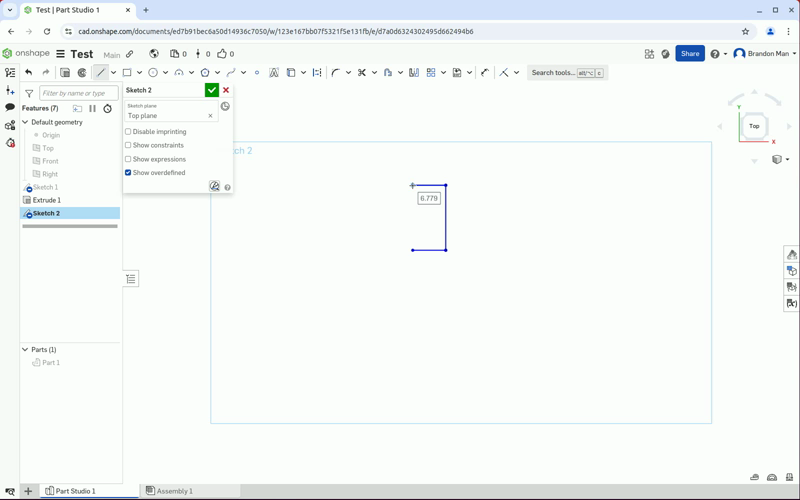
mouse_move(412, 250)
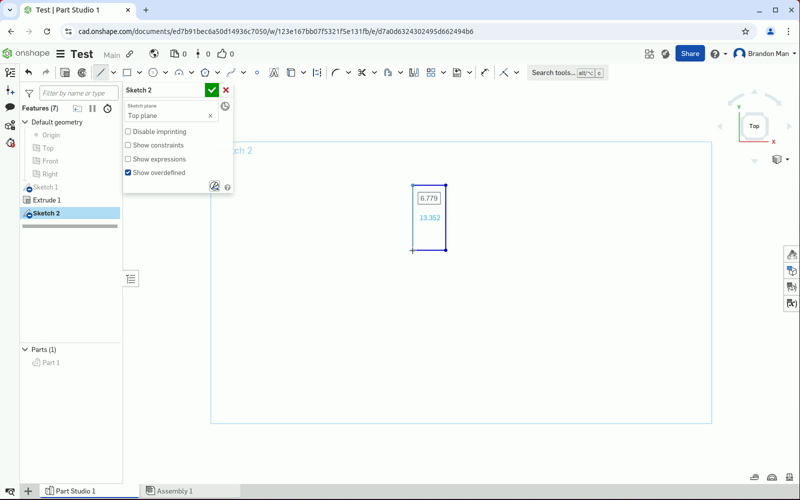
key_up(shift)
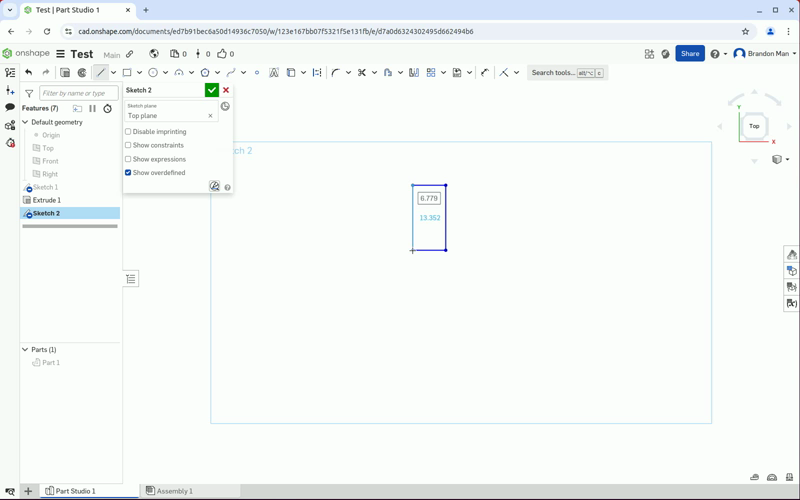
click(412, 250)
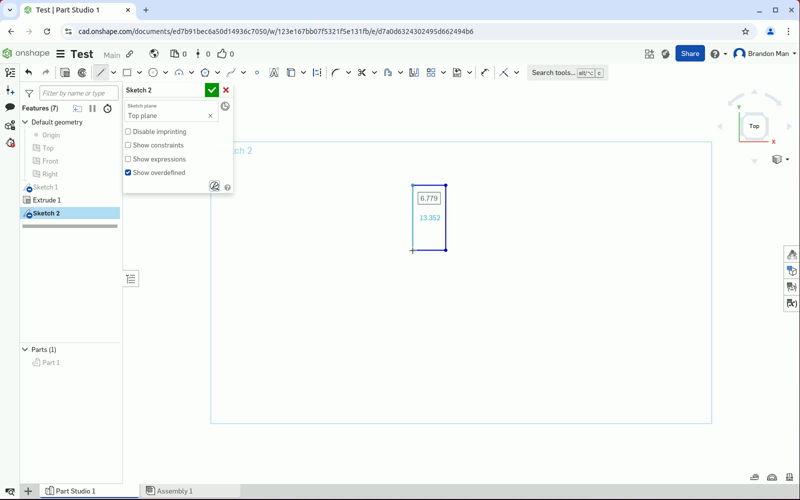
key(esc)
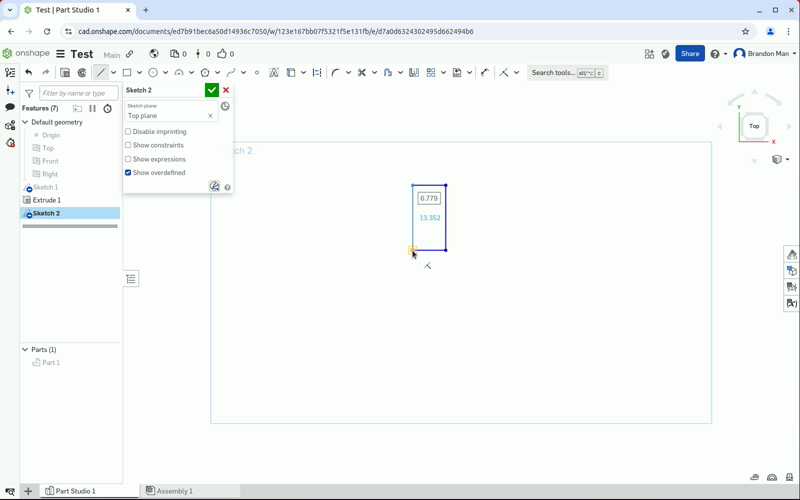
mouse_move(427, 228)
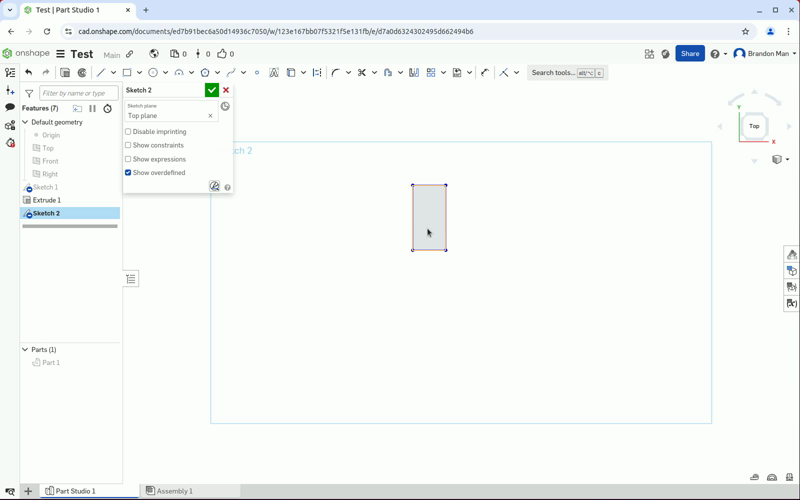
click(427, 228)
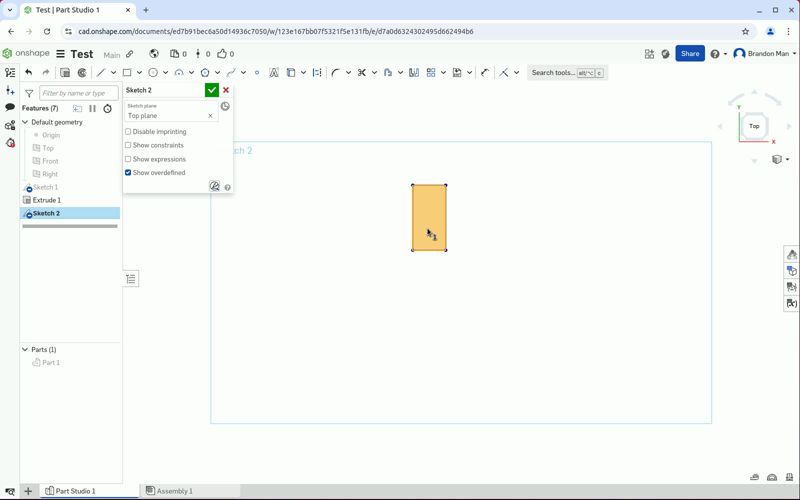
mouse_move(73, 352)
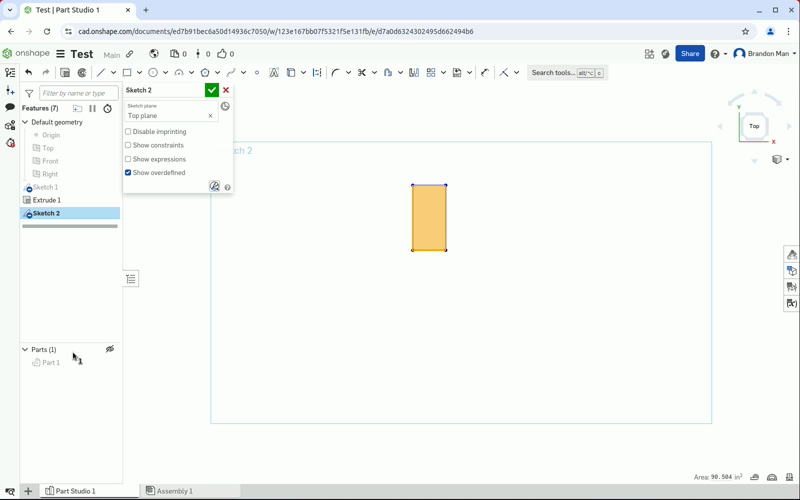
key(shift+y)
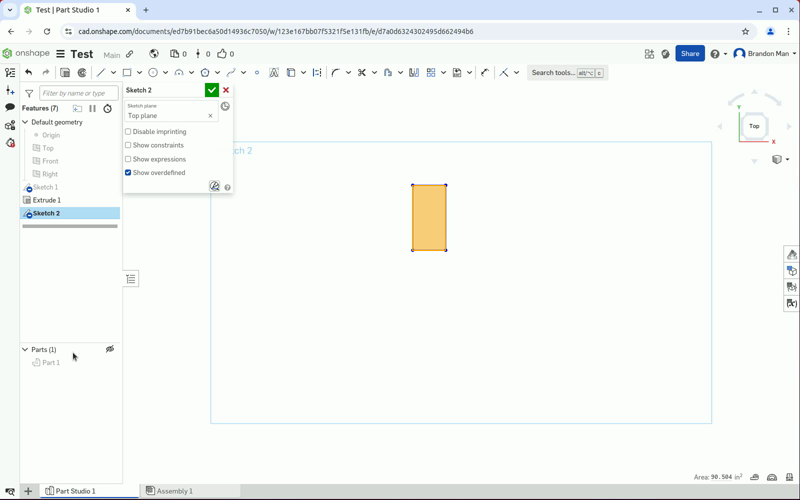
key(shift+e)
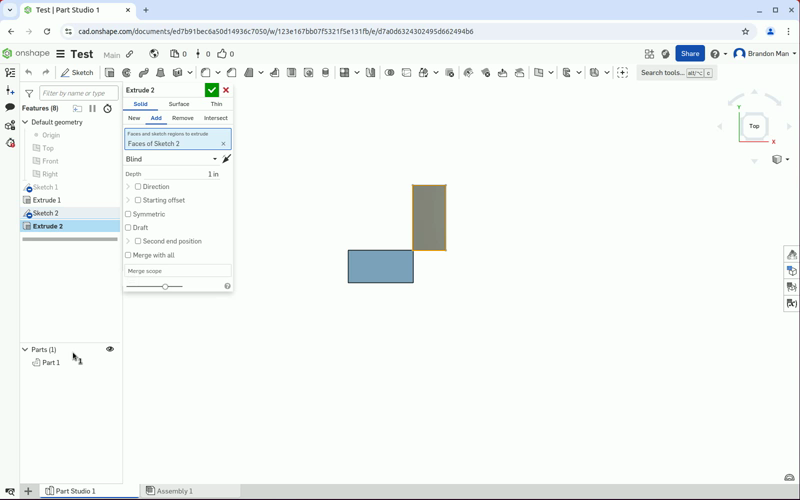
mouse_move(143, 106)
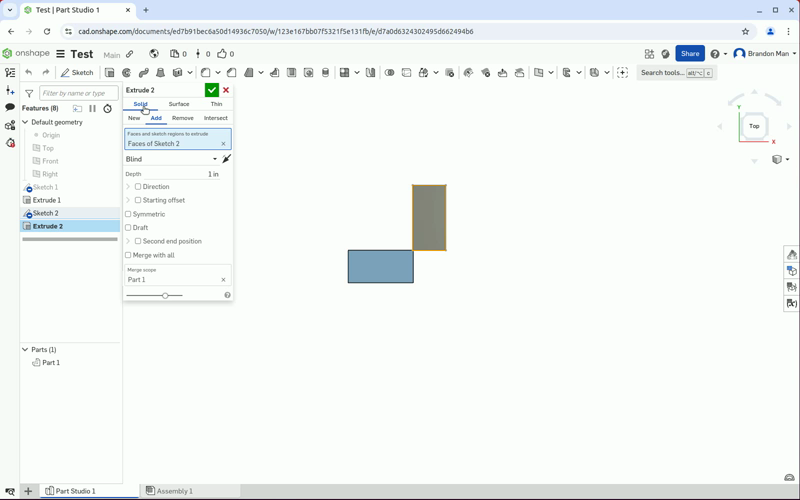
click(143, 106)
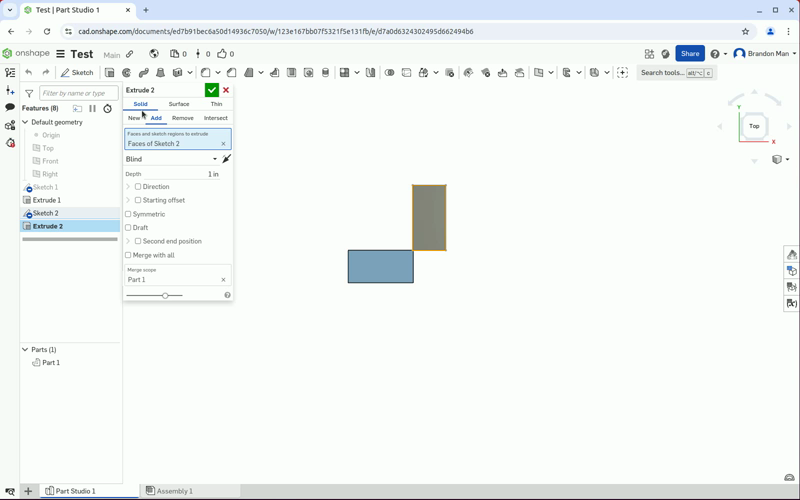
mouse_move(137, 120)
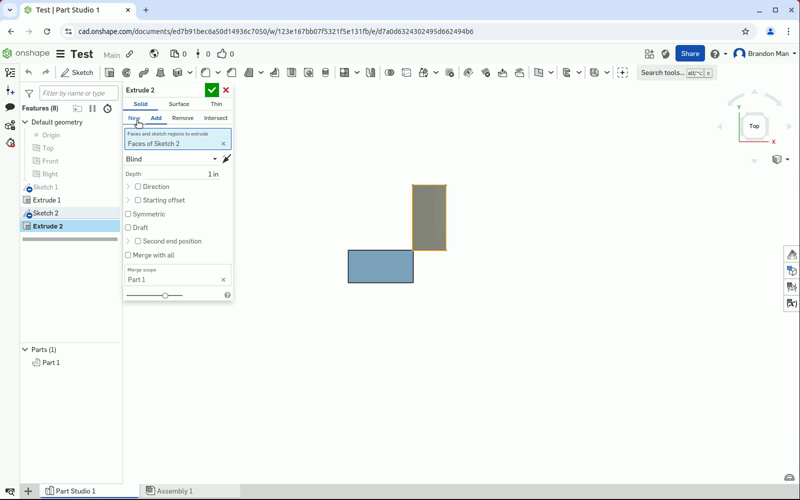
click(137, 120)
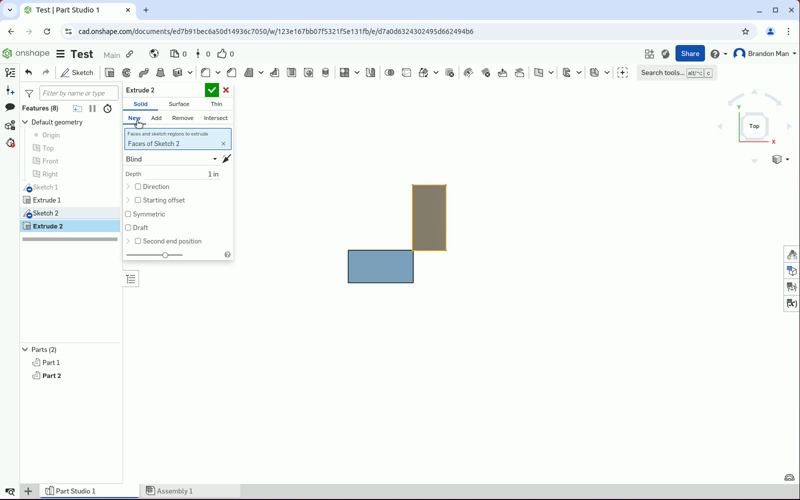
key(tab, 4)
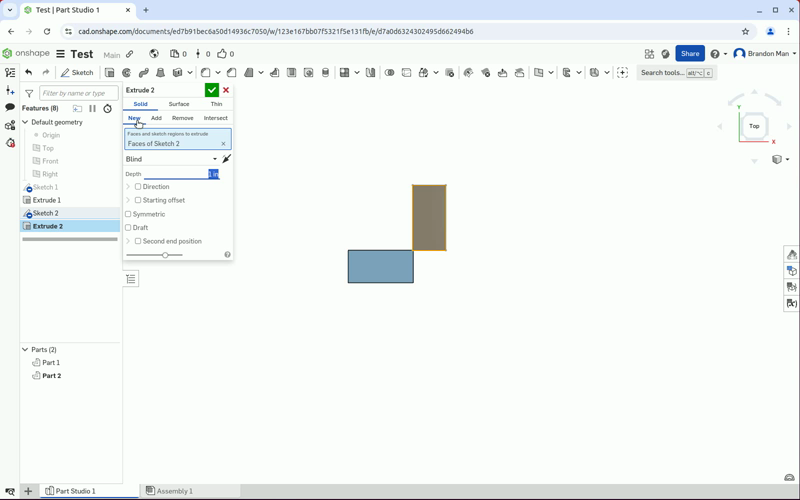
text(18.535)
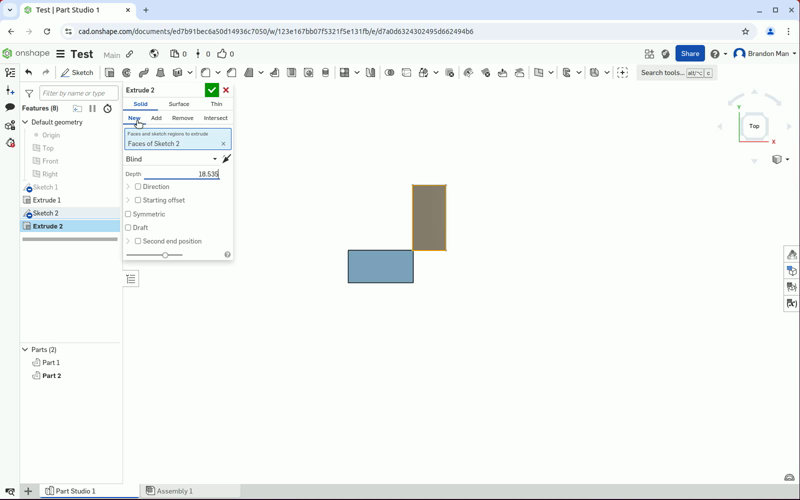
key(enter)
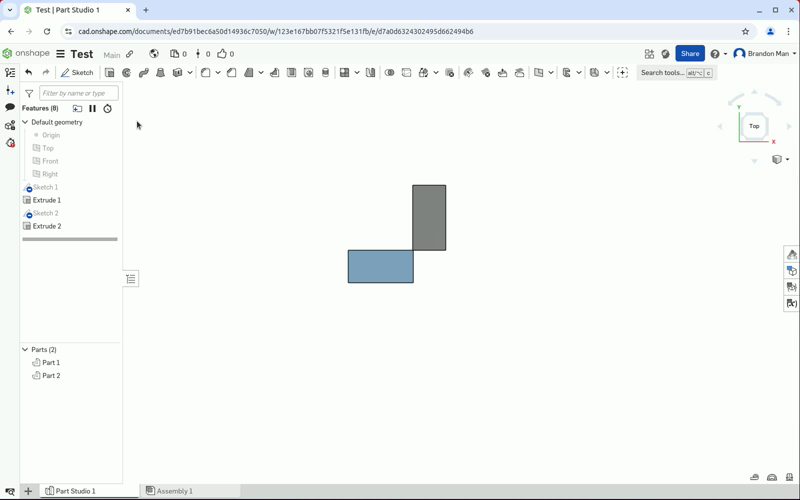
key(shift+h)
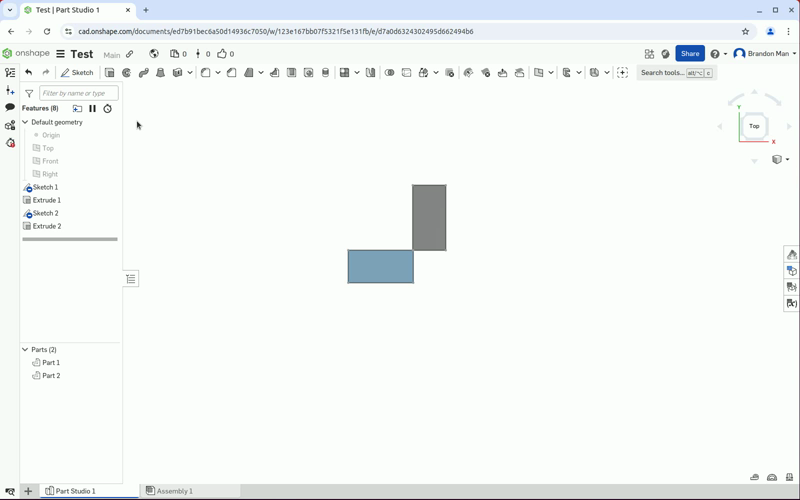
key(shift+h)
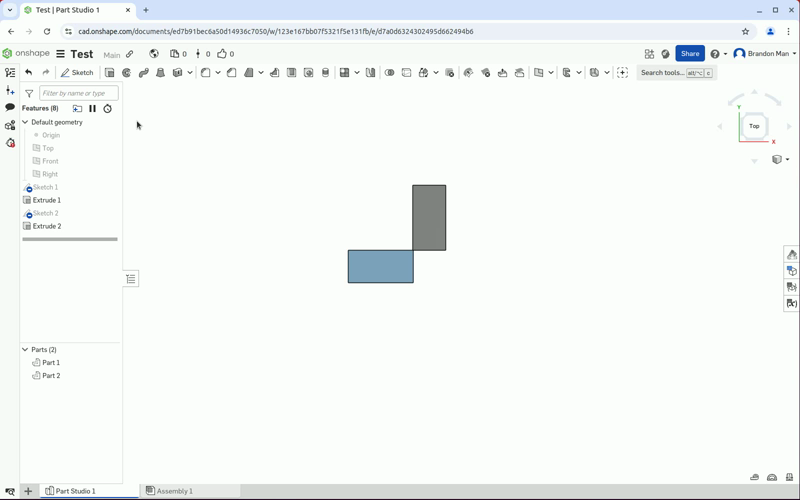
mouse_move(73, 189)
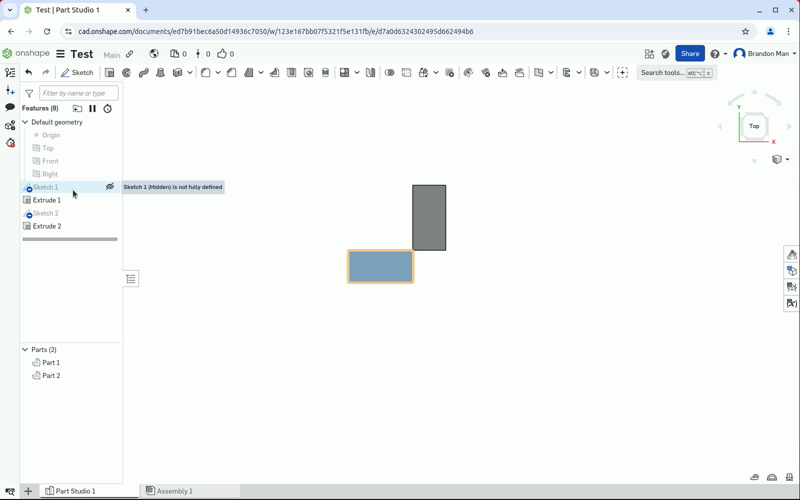
click(73, 189)
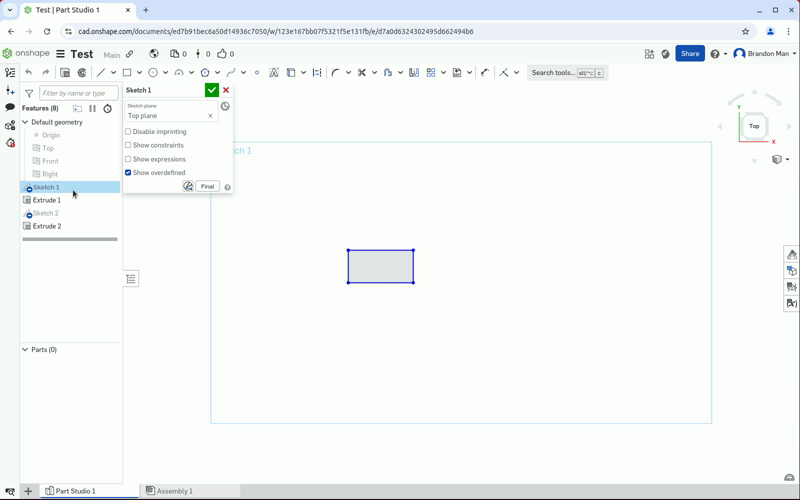
mouse_move(229, 92)
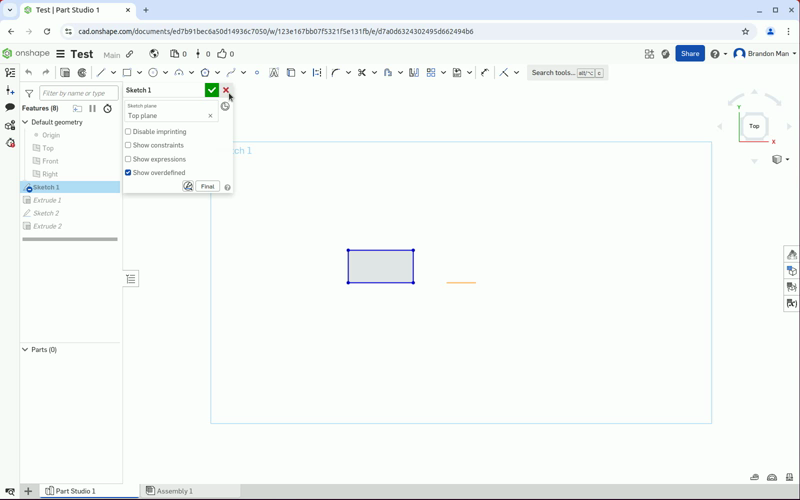
click(229, 92)
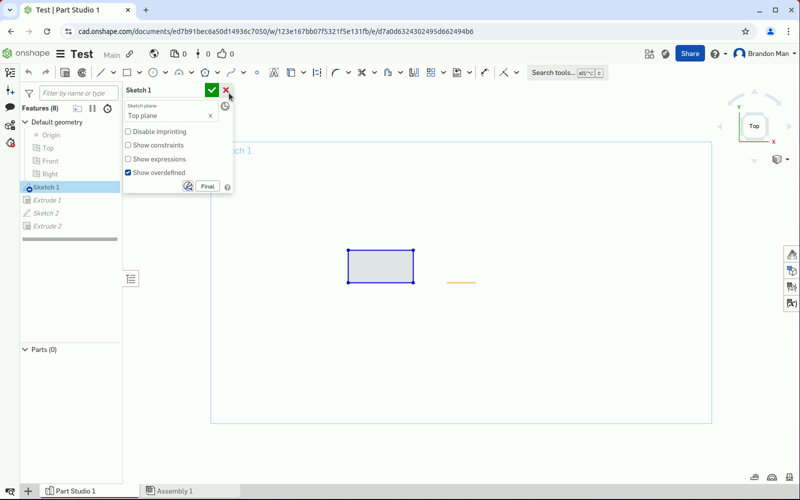
key(shift+s)
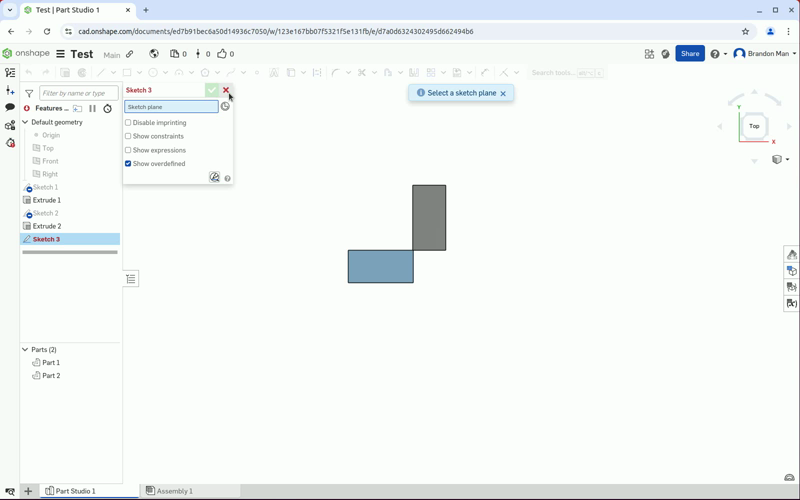
mouse_move(73, 150)
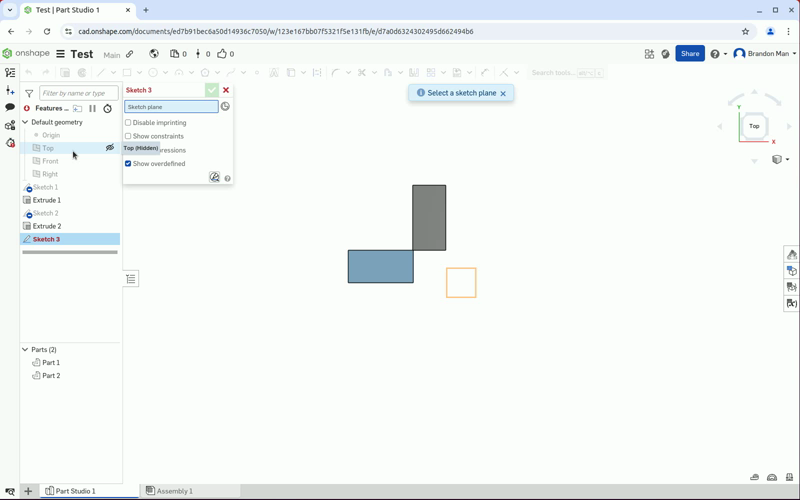
click(73, 150)
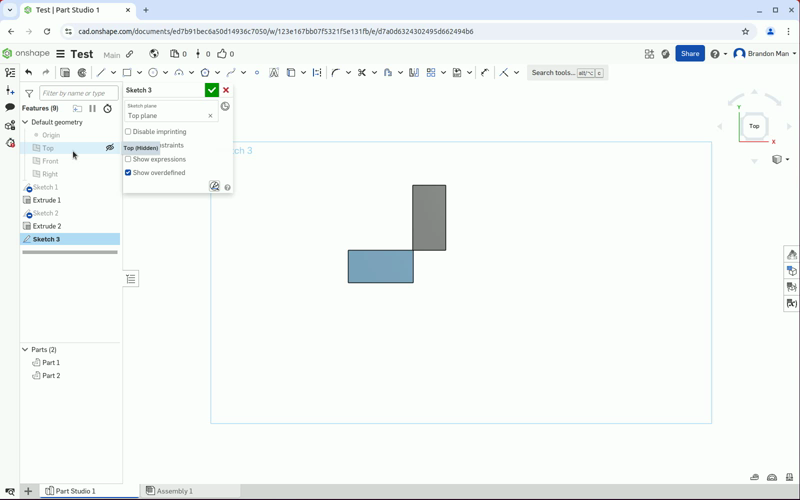
mouse_move(73, 352)
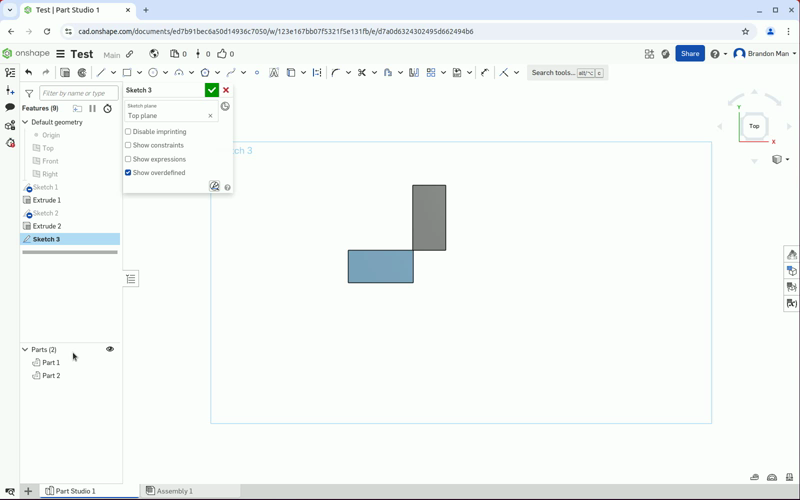
key(y)
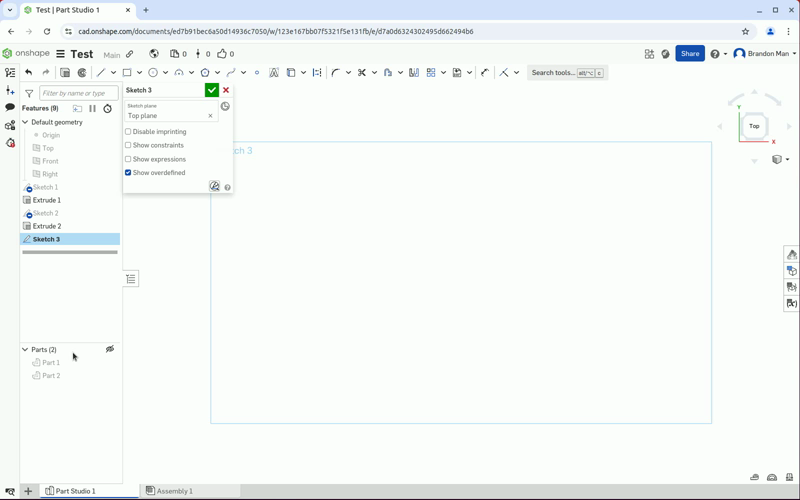
key(l)
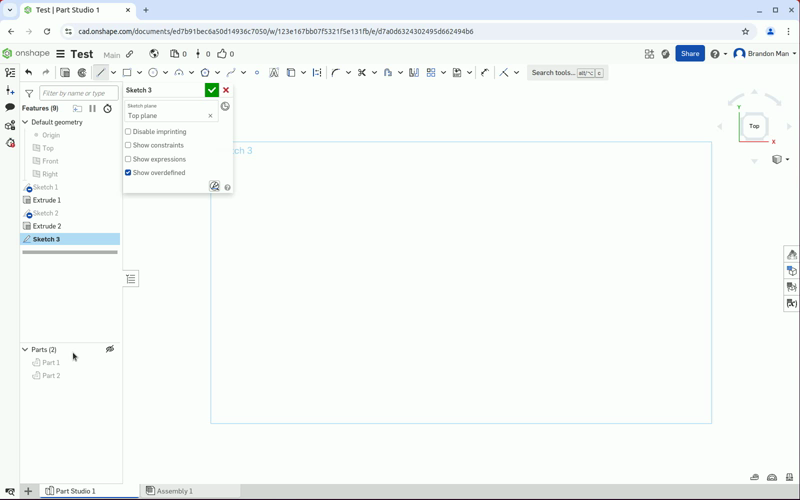
key_down(shift)
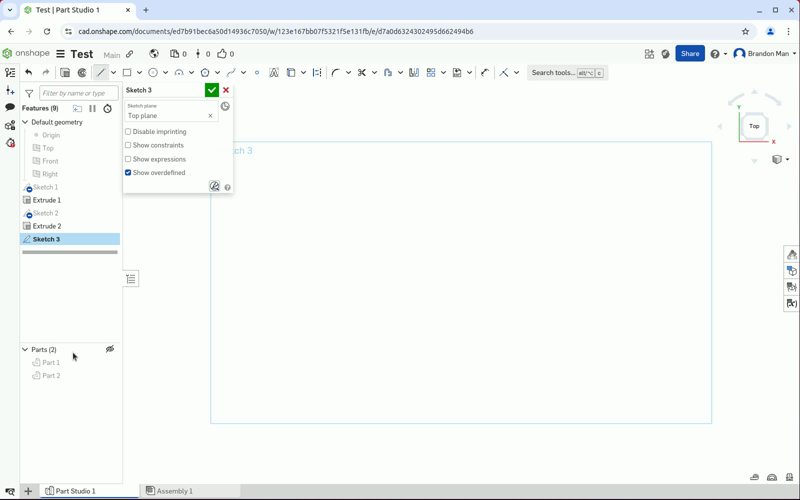
mouse_move(445, 282)
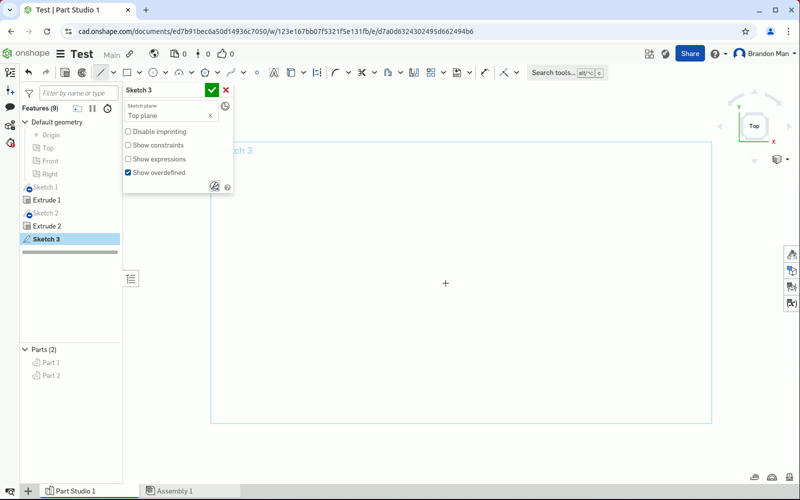
click(445, 282)
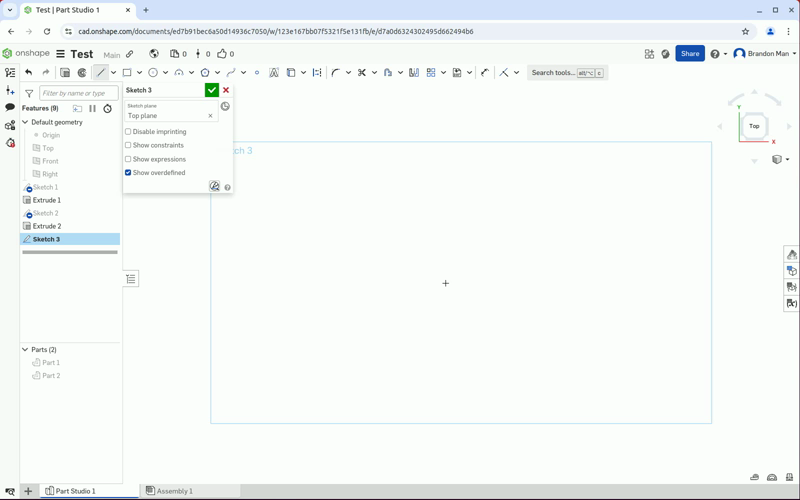
key_up(shift)
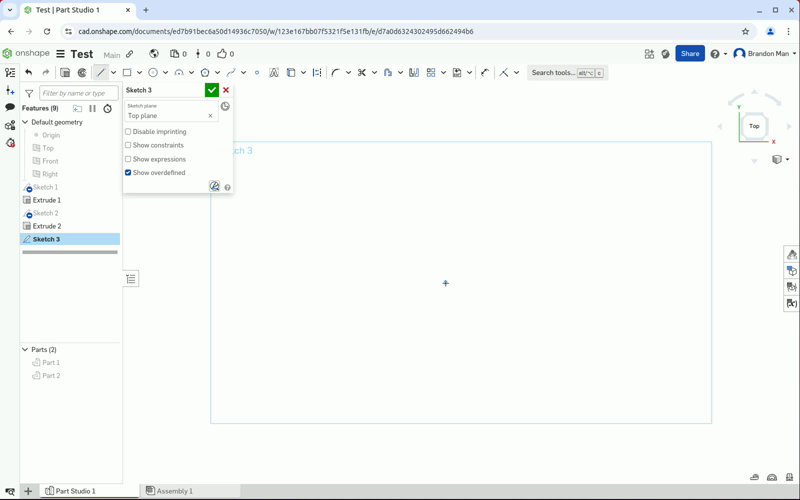
key_down(shift)
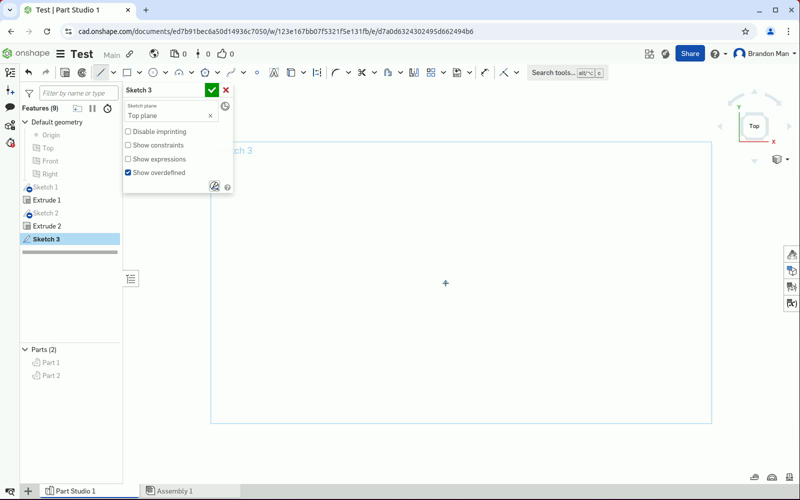
mouse_move(510, 282)
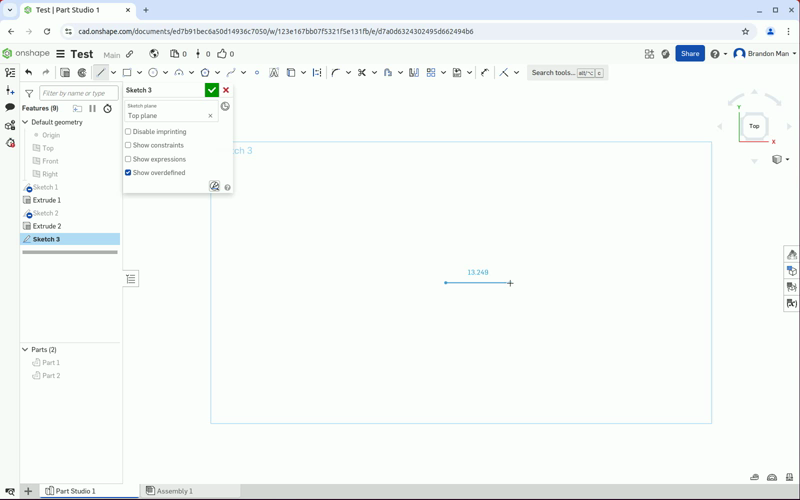
click(510, 282)
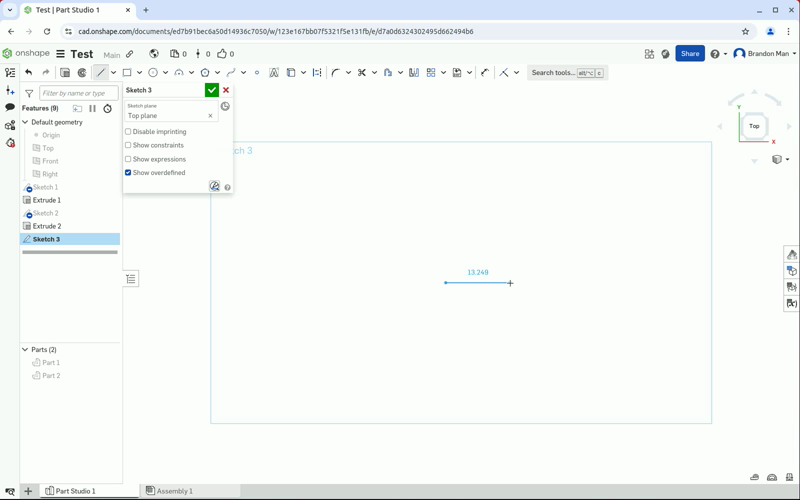
key_up(shift)
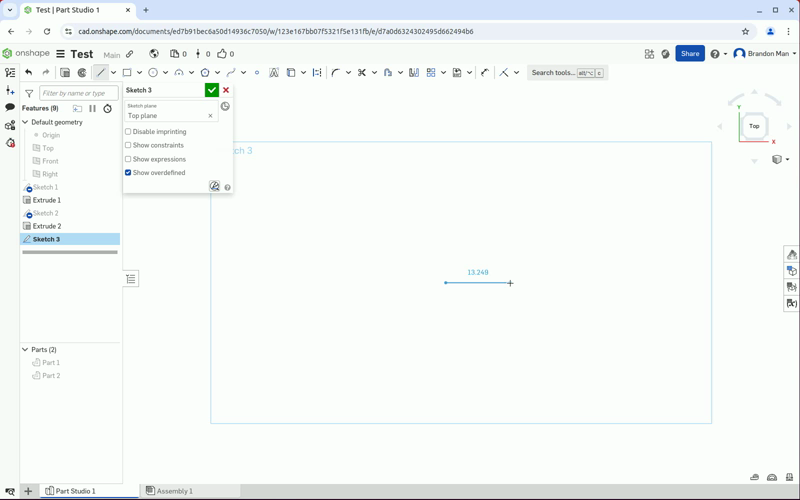
key_down(shift)
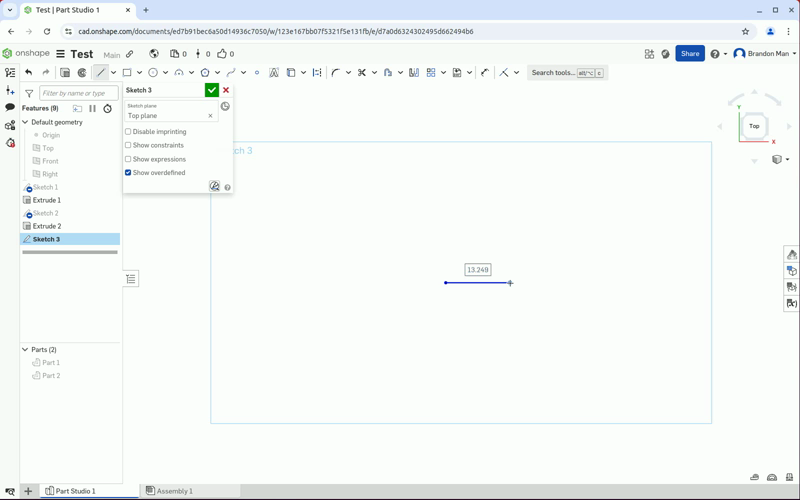
mouse_move(540, 282)
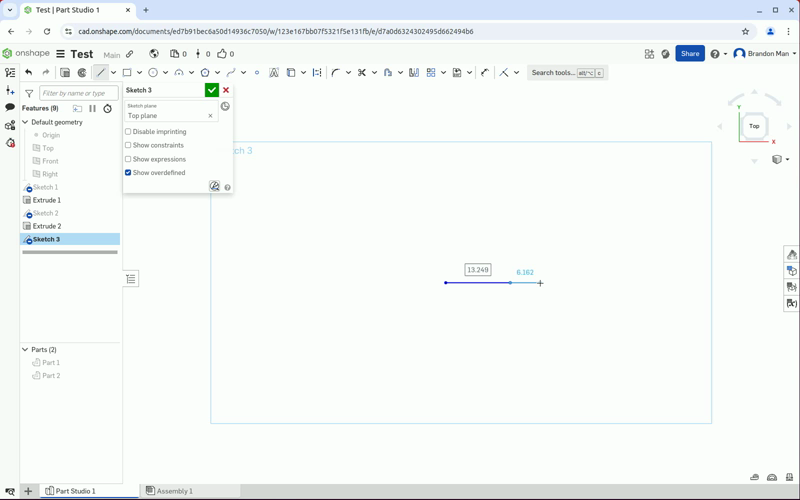
mouse_move(510, 250)
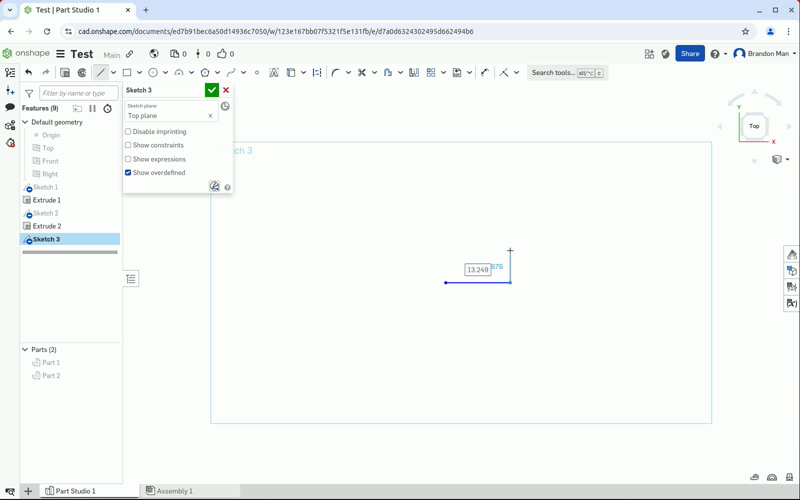
click(510, 250)
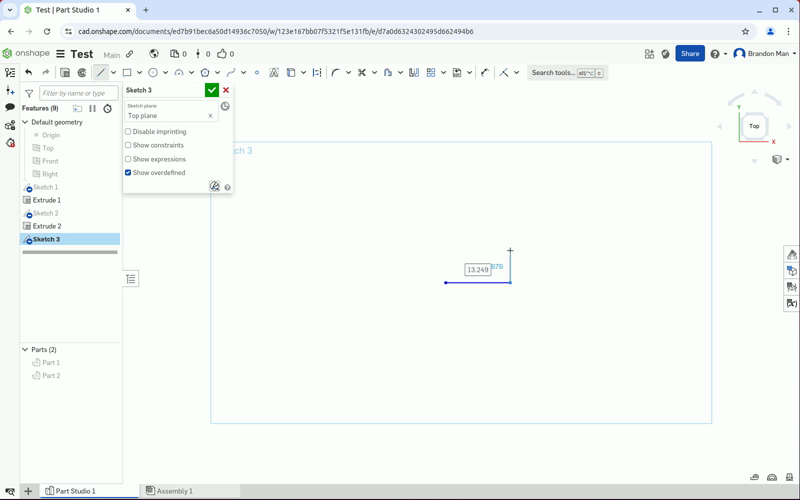
key_up(shift)
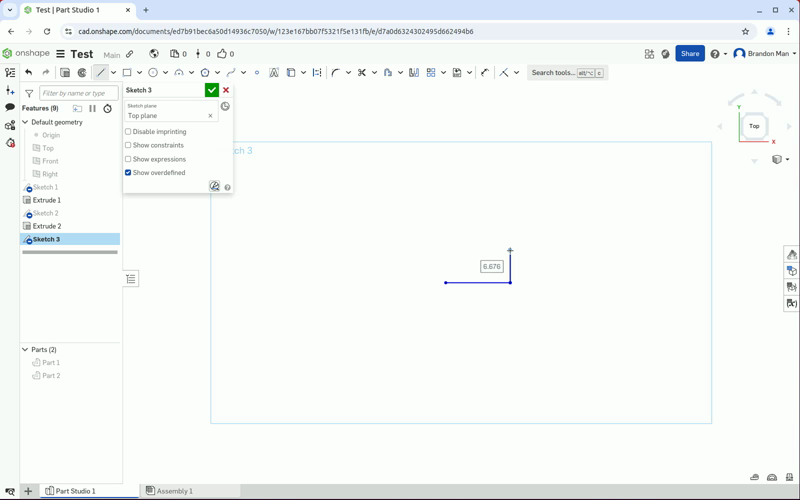
key_down(shift)
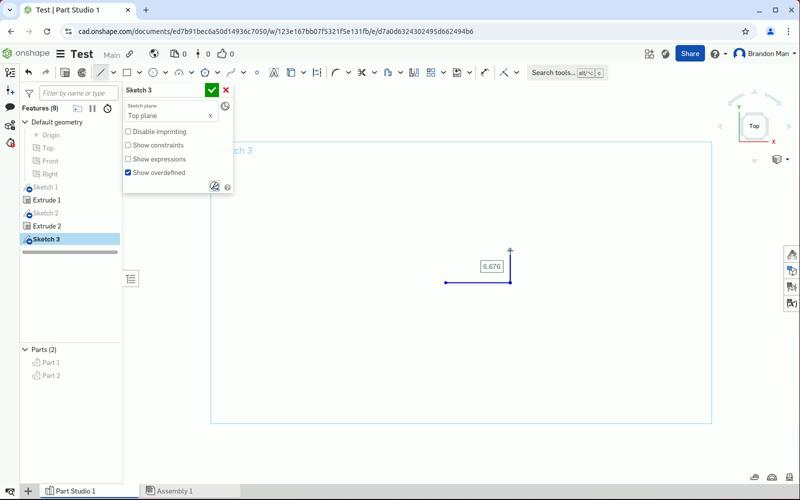
mouse_move(445, 250)
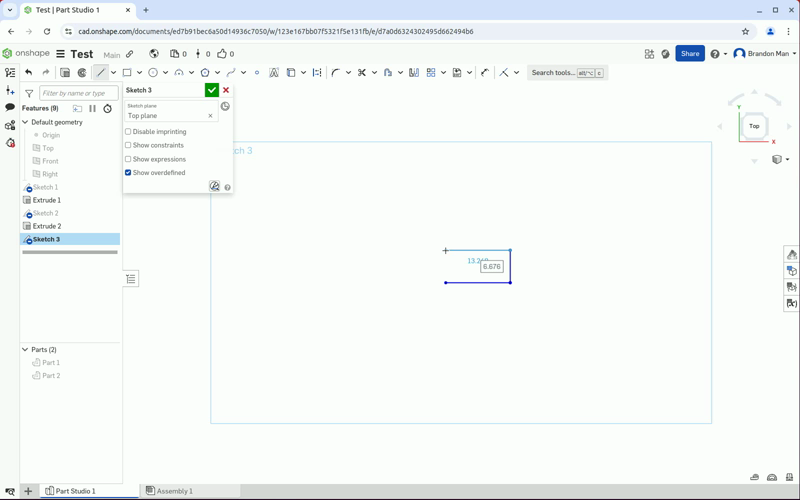
click(445, 250)
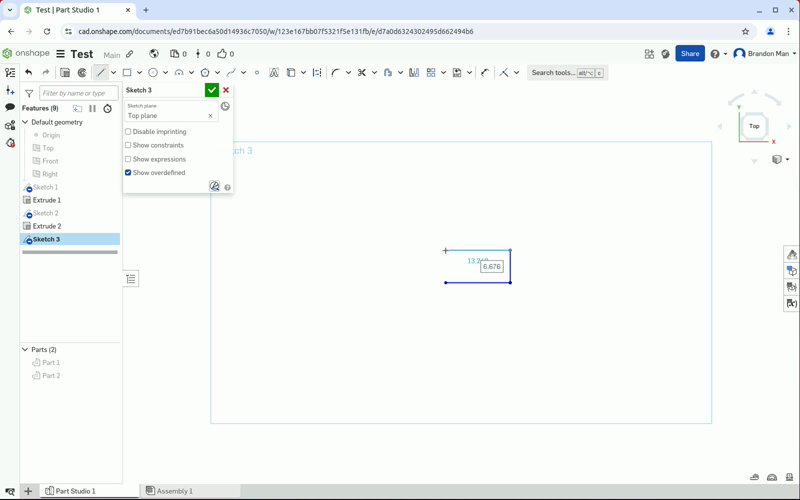
key_up(shift)
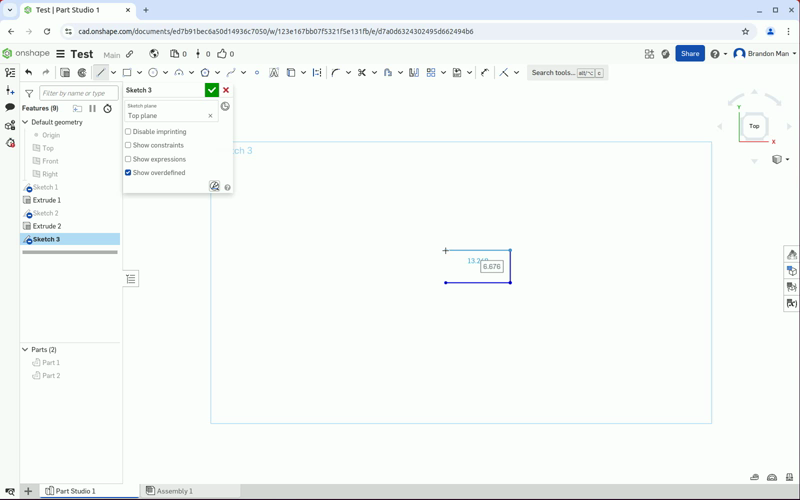
mouse_move(475, 250)
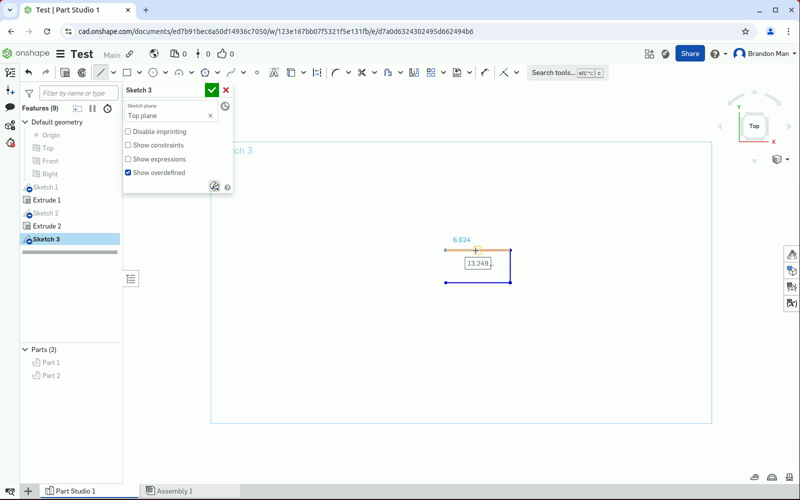
key_down(shift)
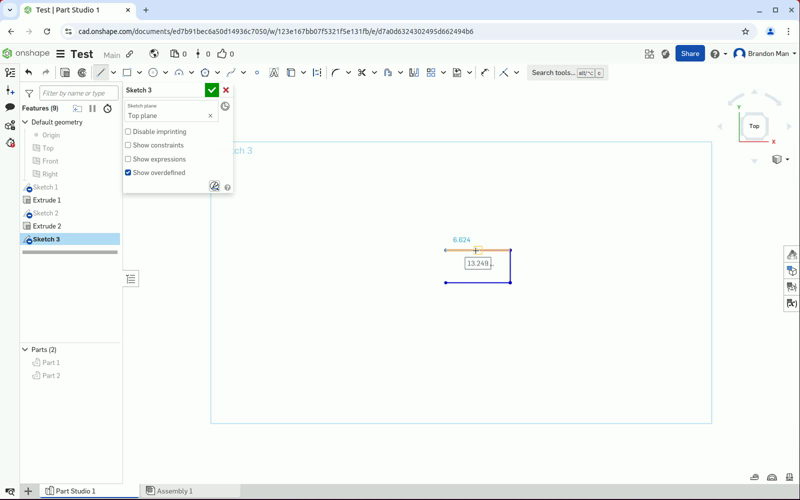
mouse_move(445, 282)
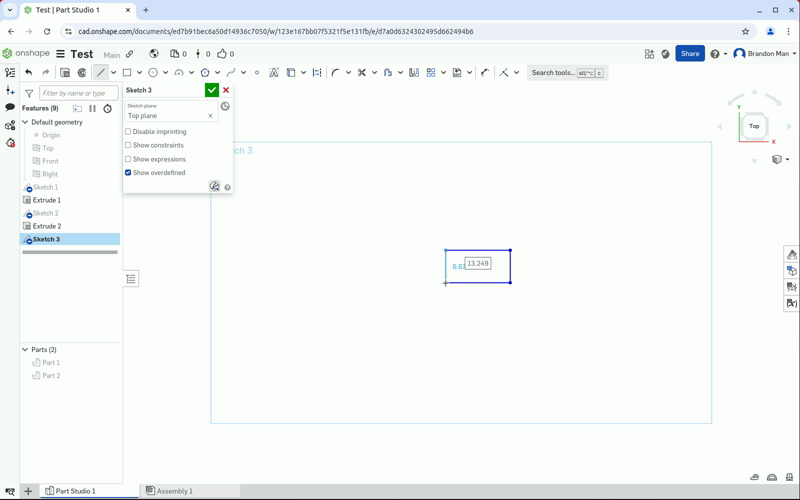
key_up(shift)
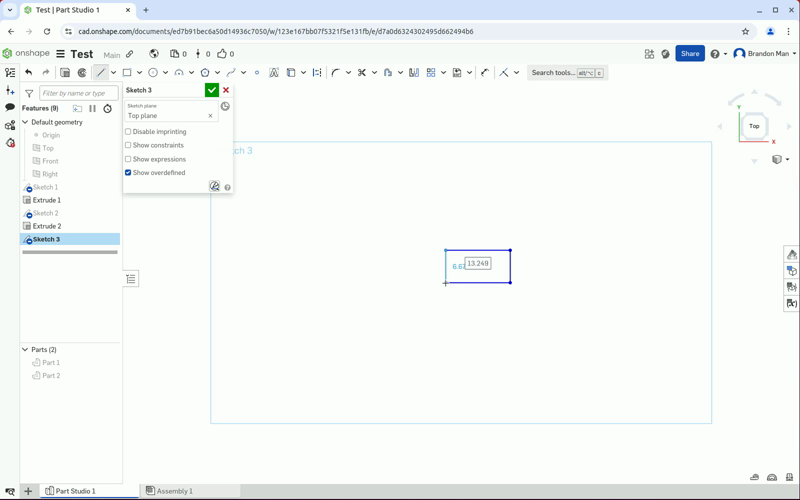
click(445, 282)
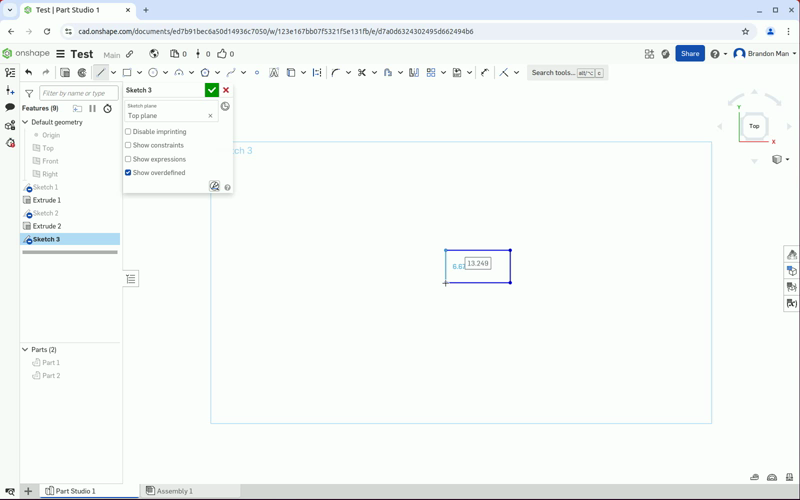
key(esc)
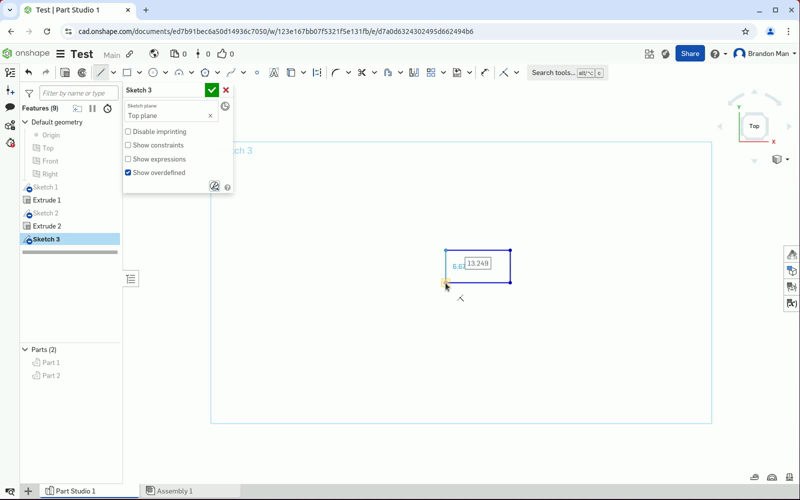
mouse_move(507, 253)
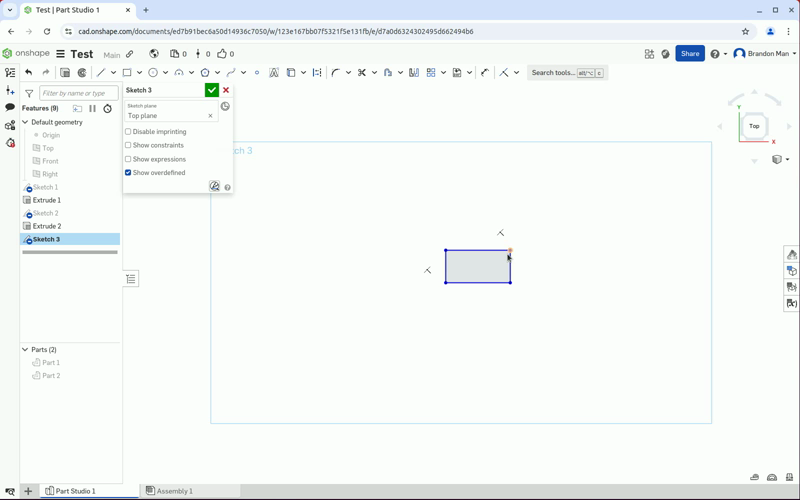
click(507, 253)
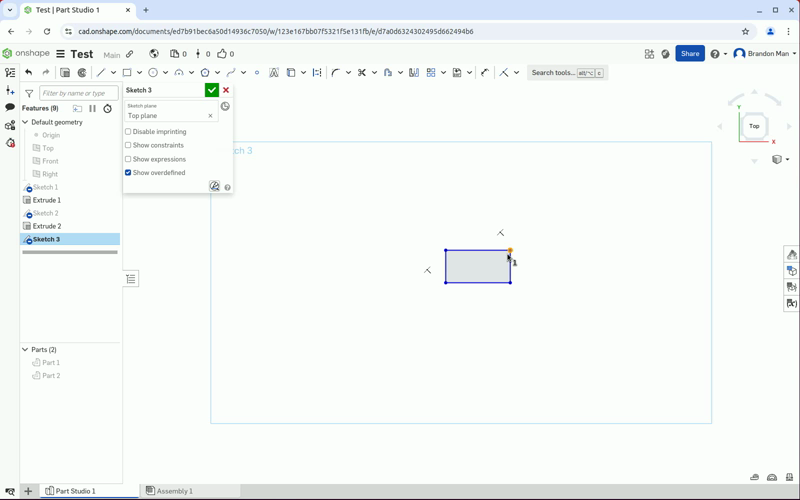
mouse_move(73, 352)
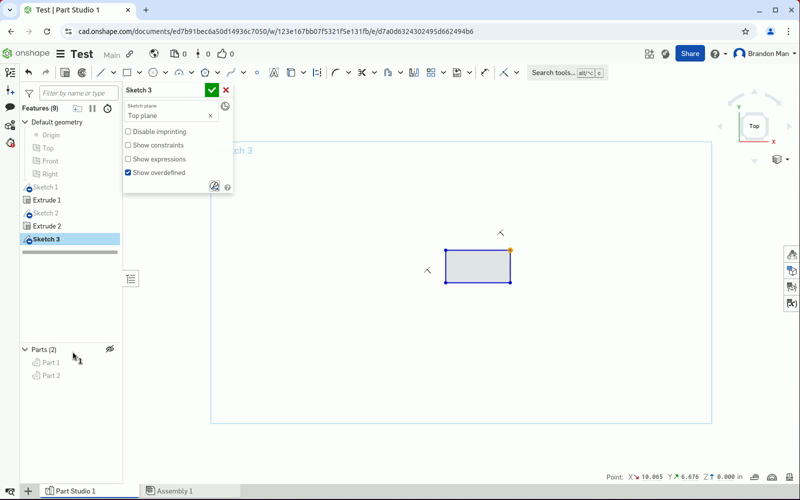
key(shift+y)
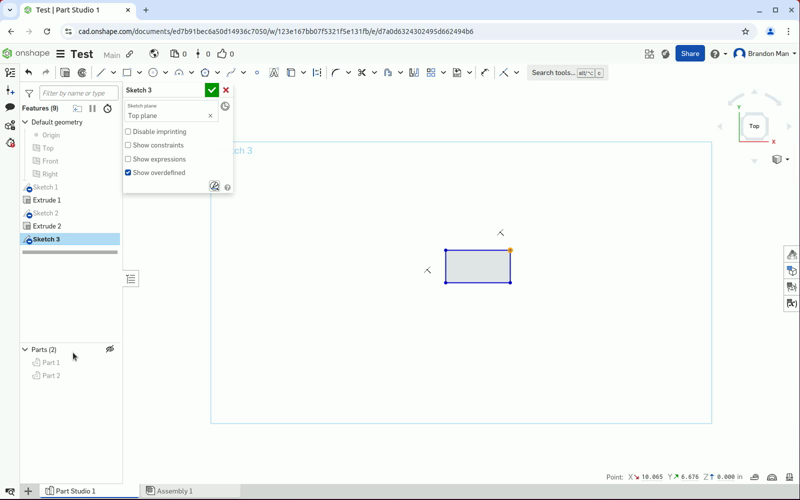
key(shift+e)
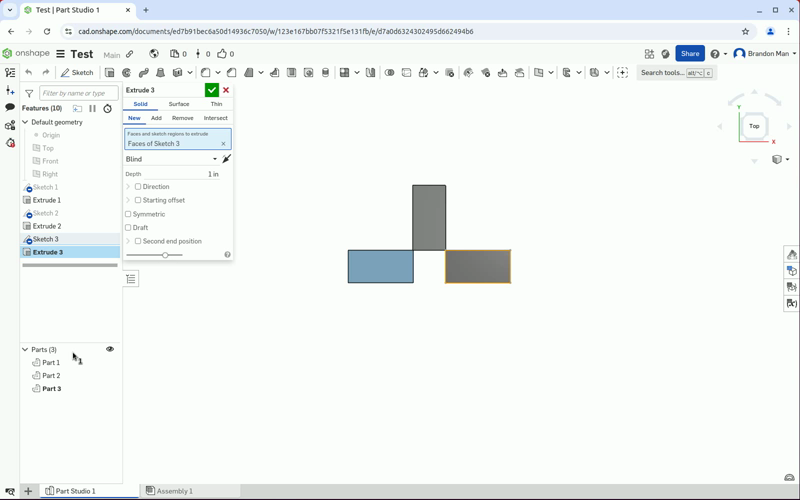
mouse_move(143, 106)
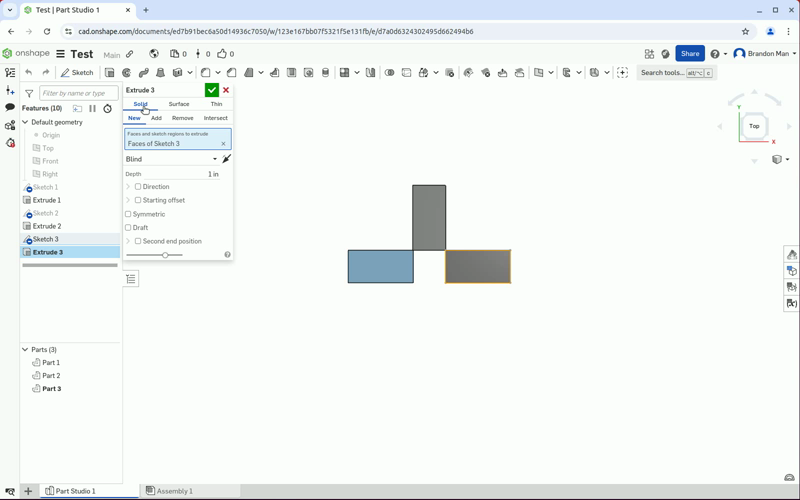
click(143, 106)
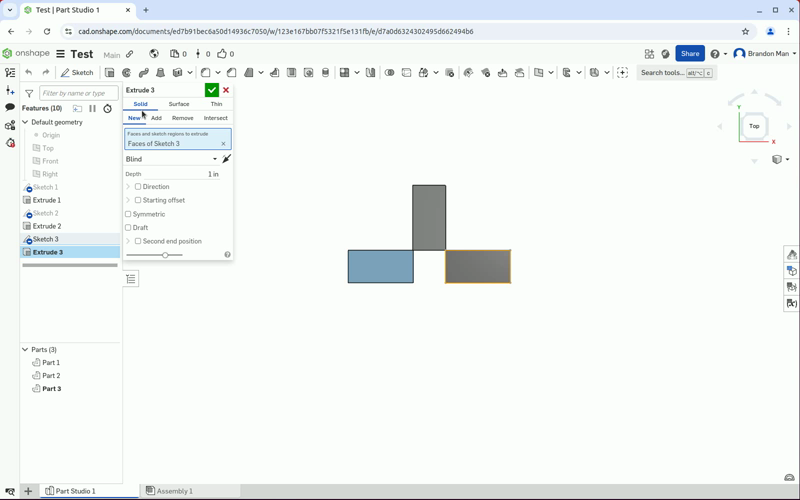
mouse_move(137, 120)
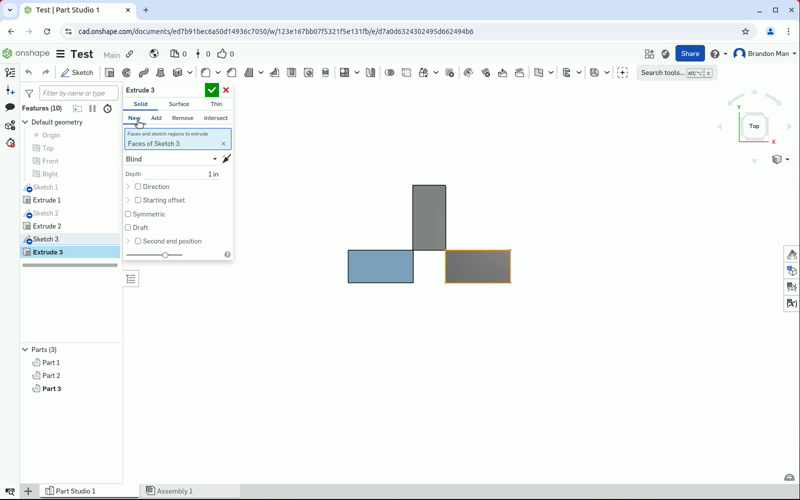
click(137, 120)
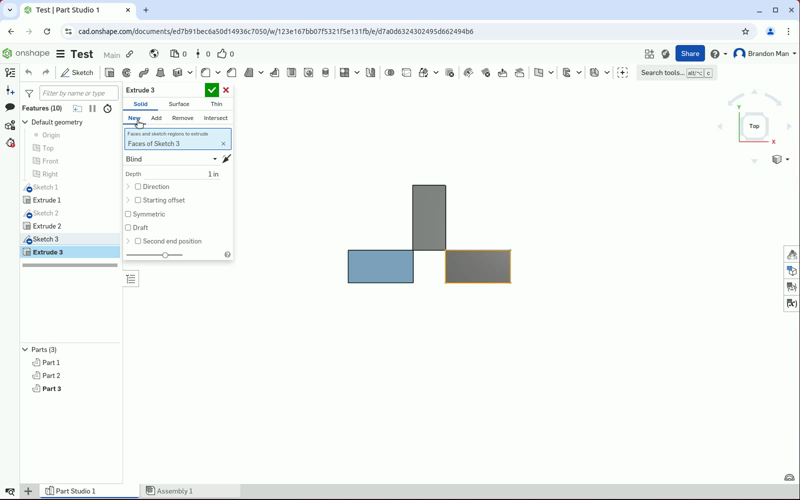
key(tab, 4)
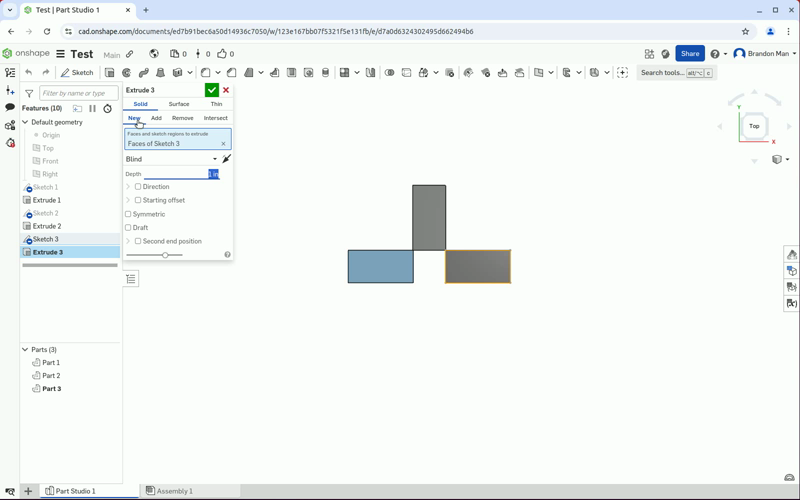
text(18.535)
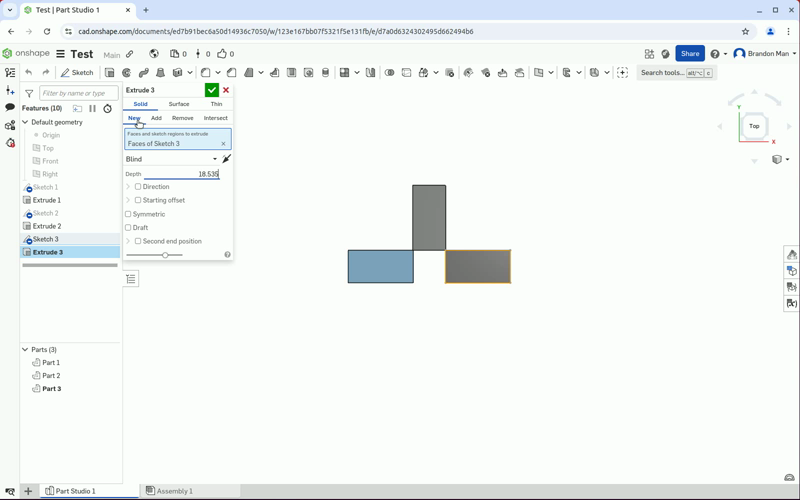
key(enter)
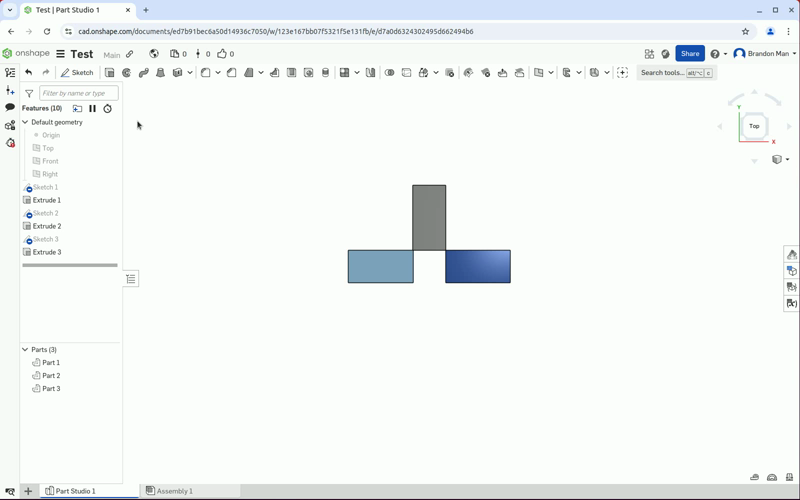
key(shift+h)
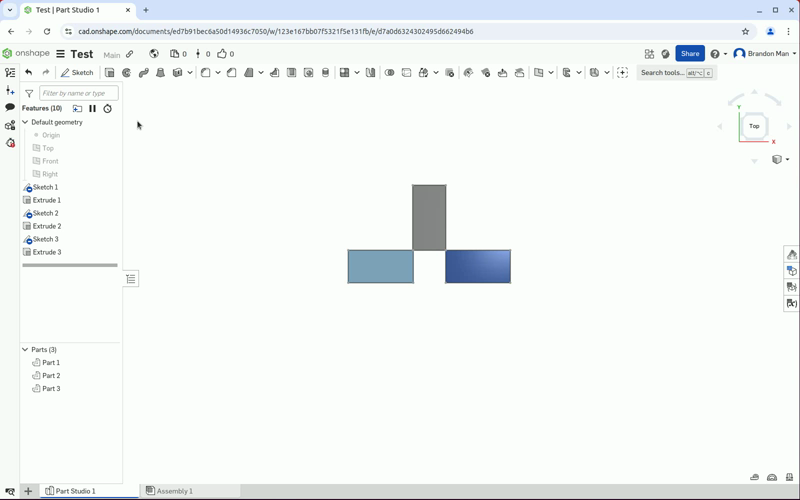
key(shift+h)
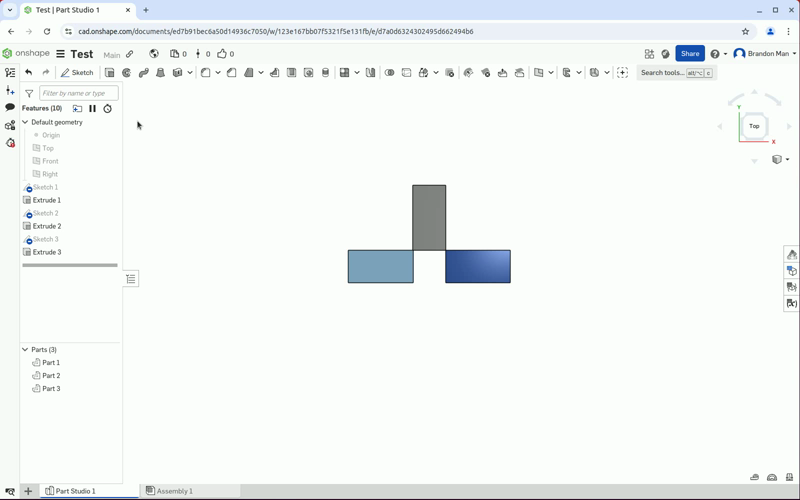
mouse_move(73, 189)
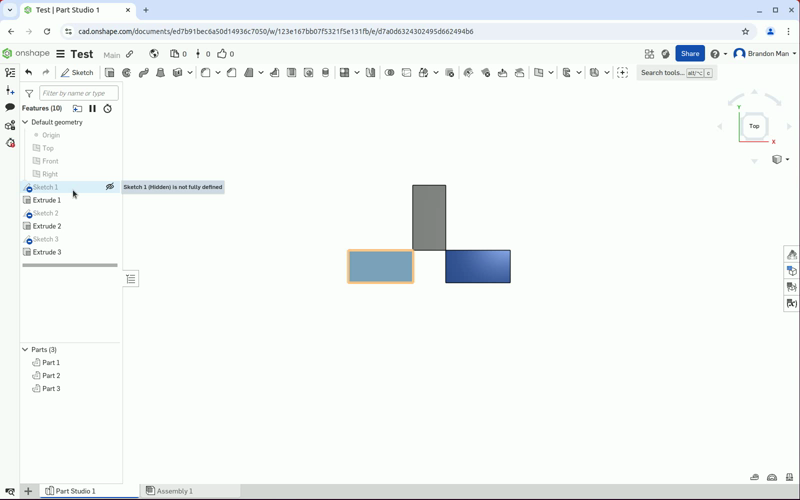
click(73, 189)
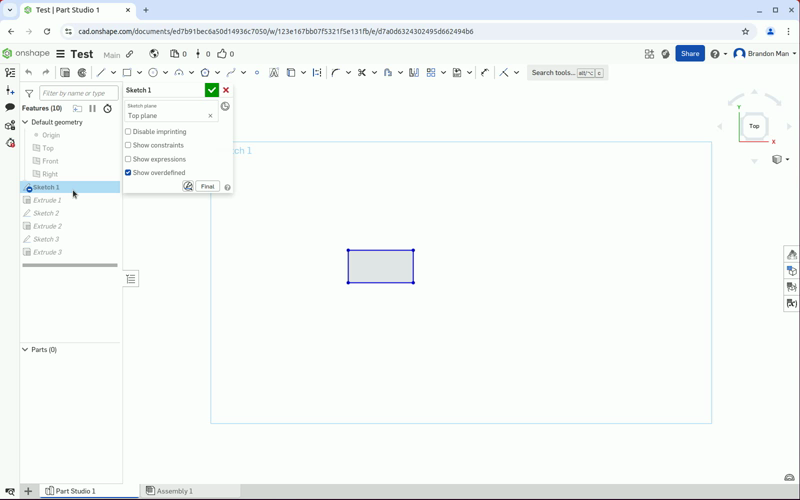
mouse_move(229, 92)
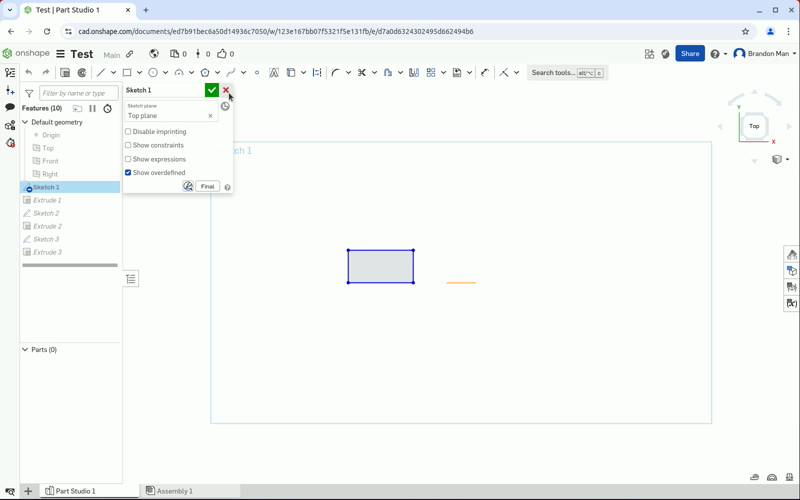
click(229, 92)
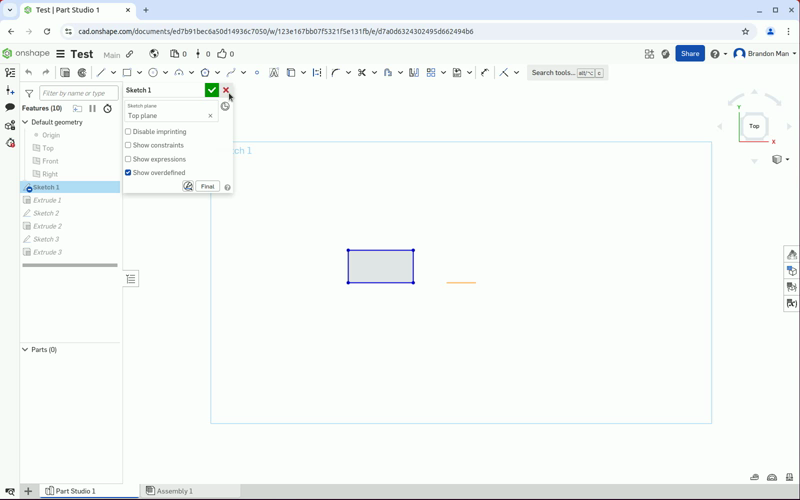
key(shift+s)
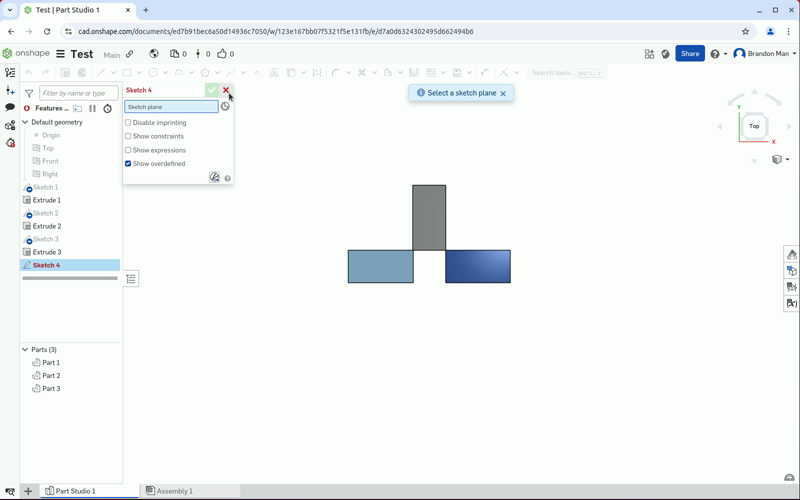
mouse_move(73, 150)
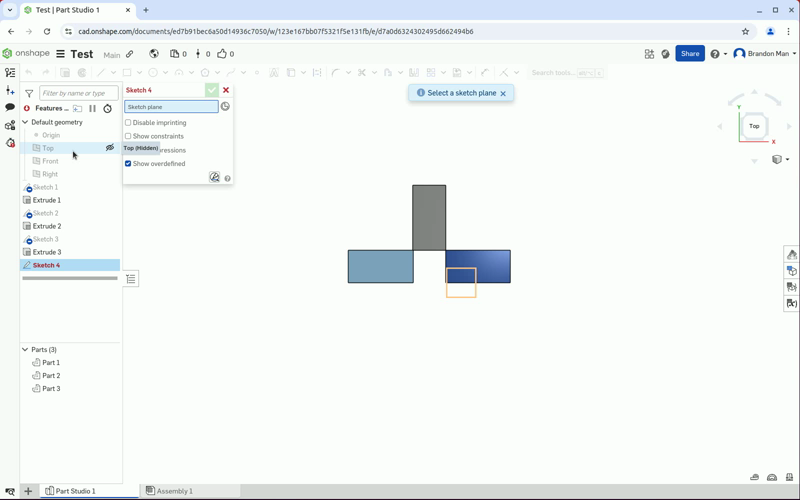
click(73, 150)
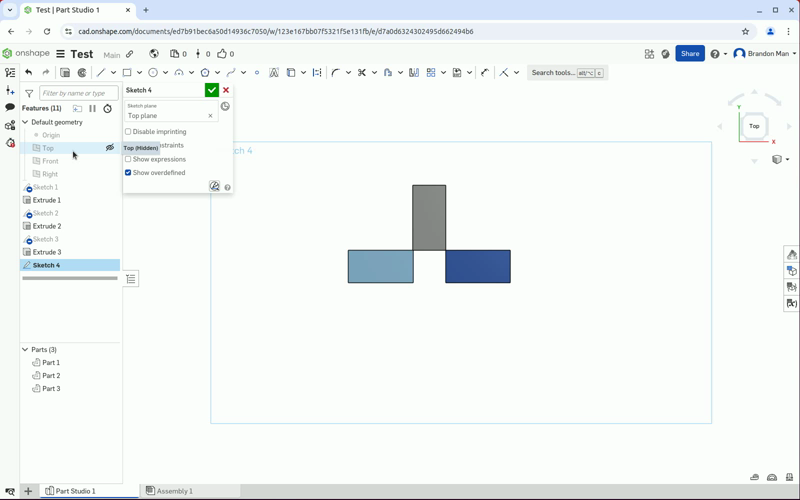
mouse_move(73, 352)
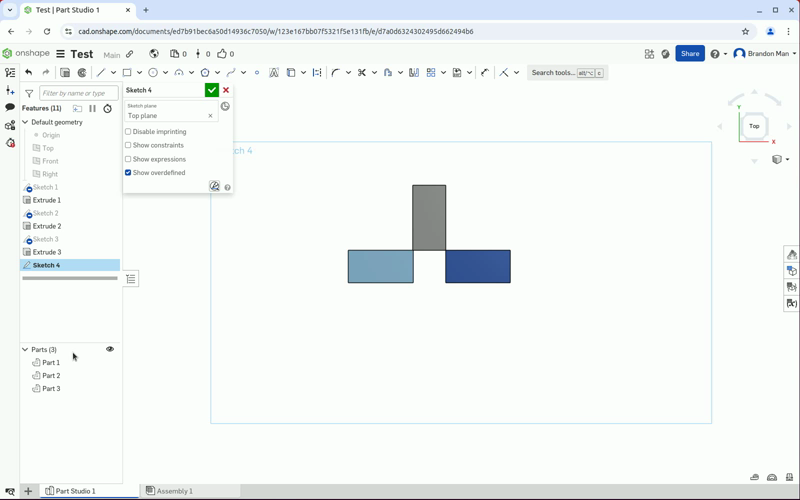
key(y)
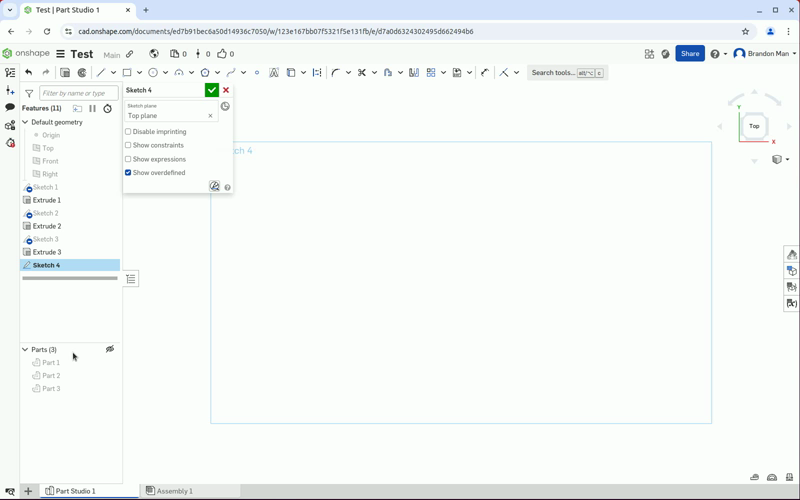
key(l)
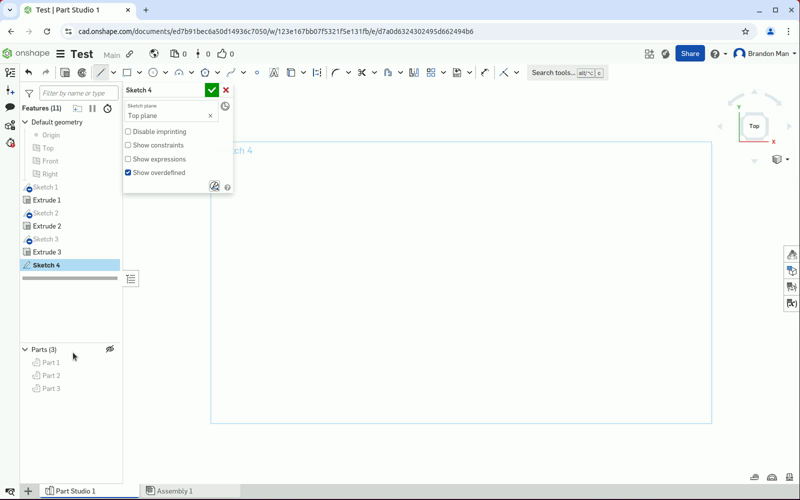
key_down(shift)
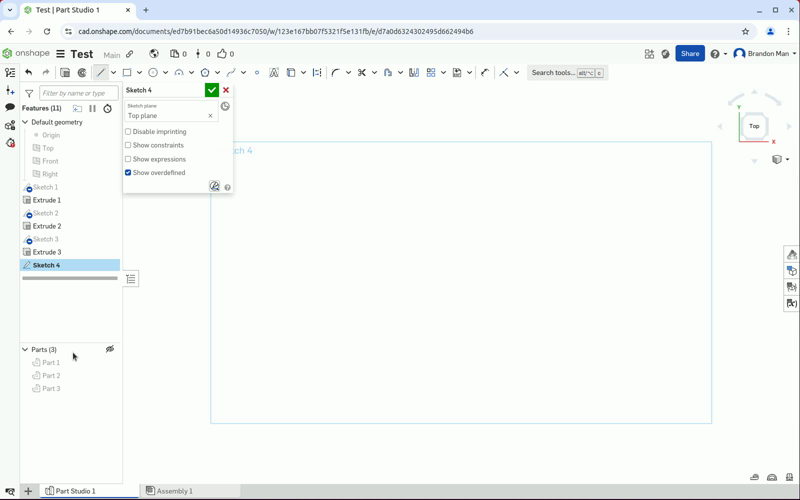
mouse_move(412, 347)
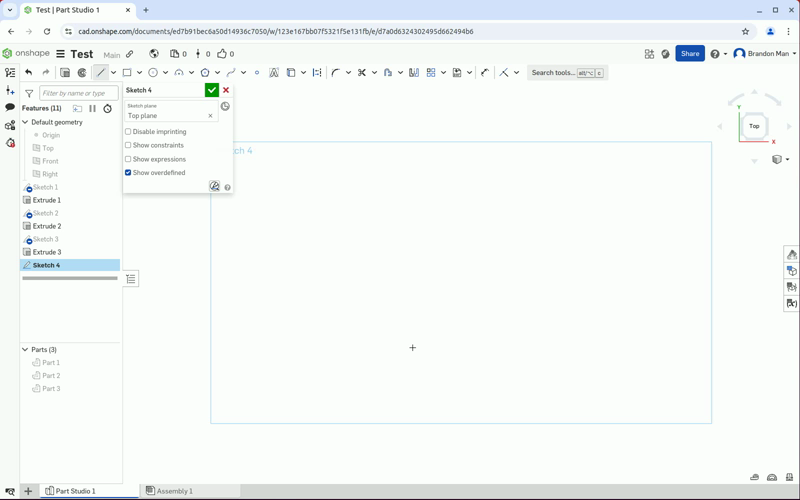
click(412, 347)
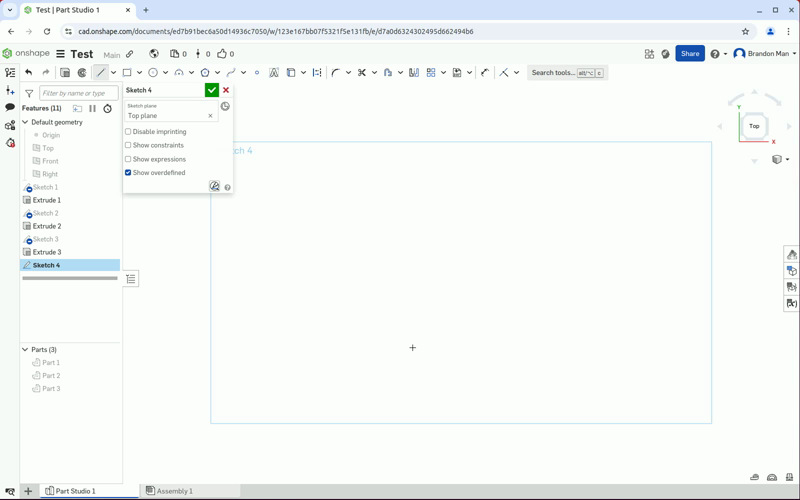
key_up(shift)
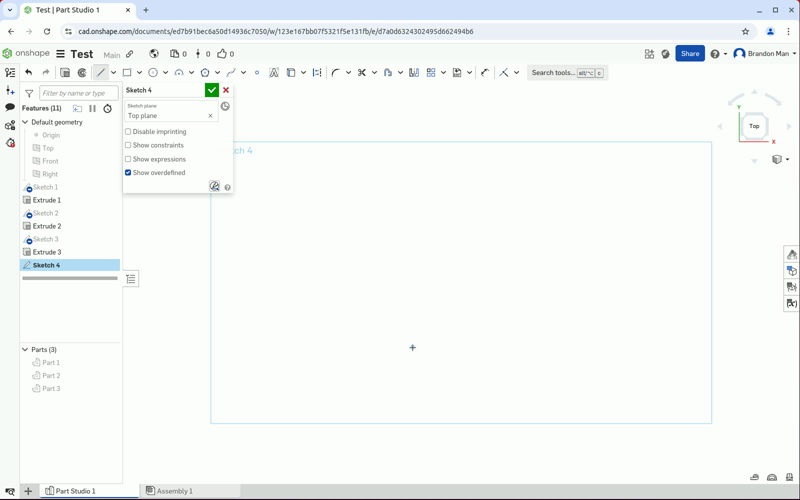
key_down(shift)
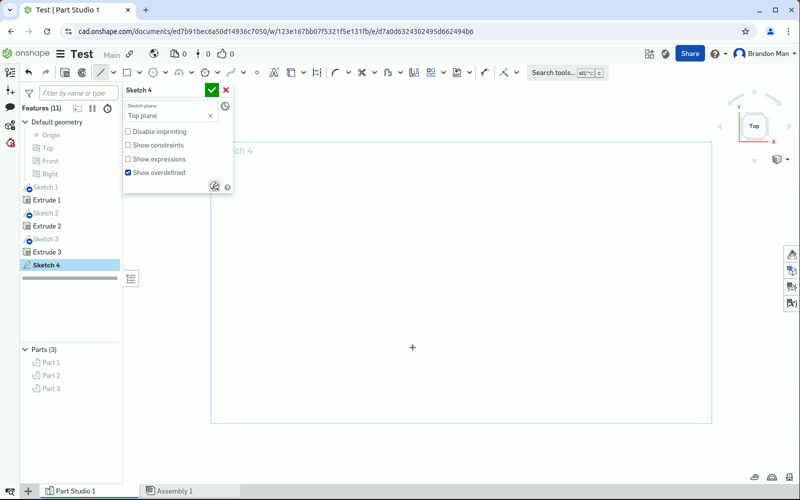
mouse_move(442, 347)
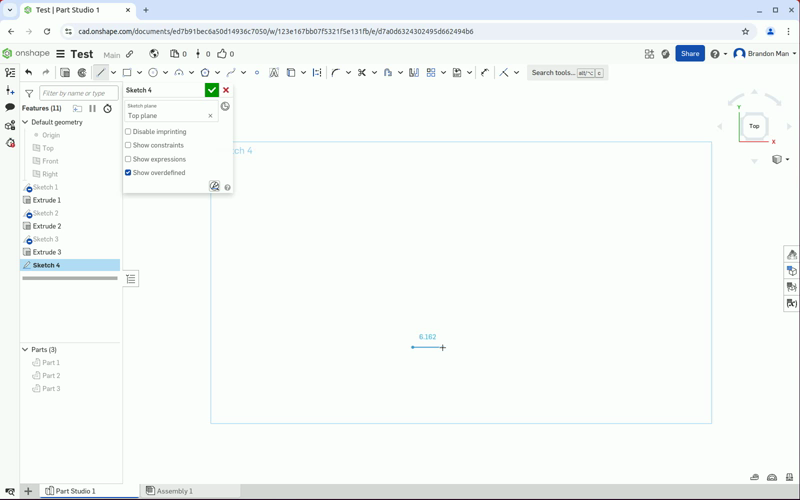
mouse_move(445, 347)
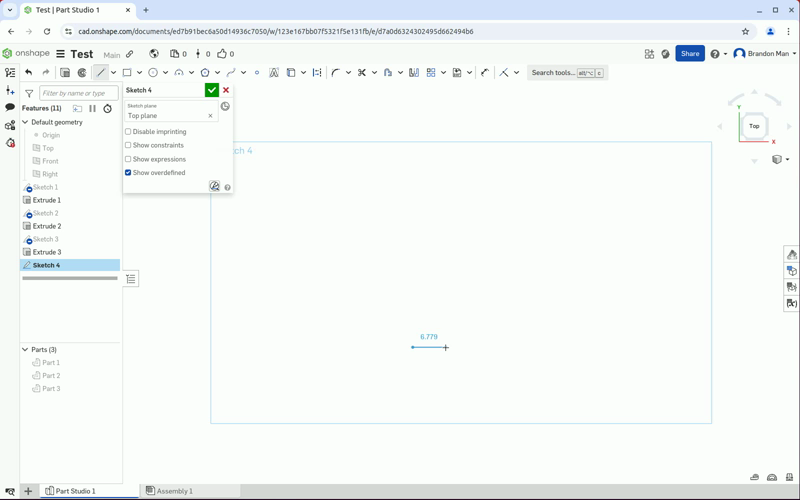
click(445, 347)
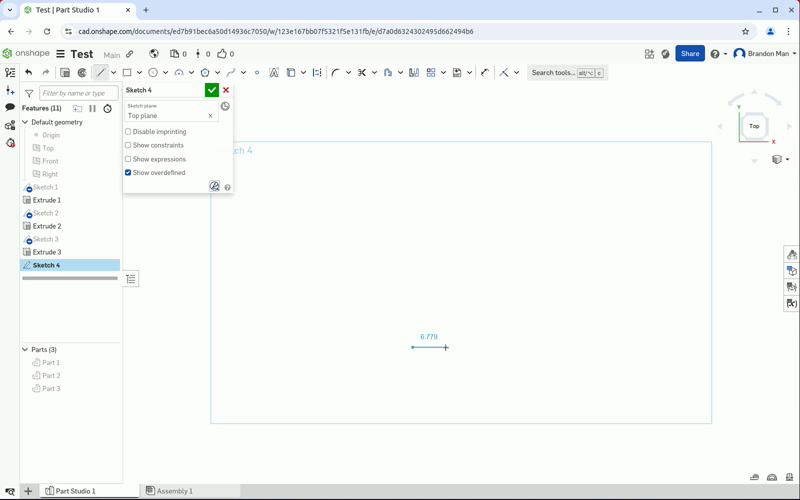
key_up(shift)
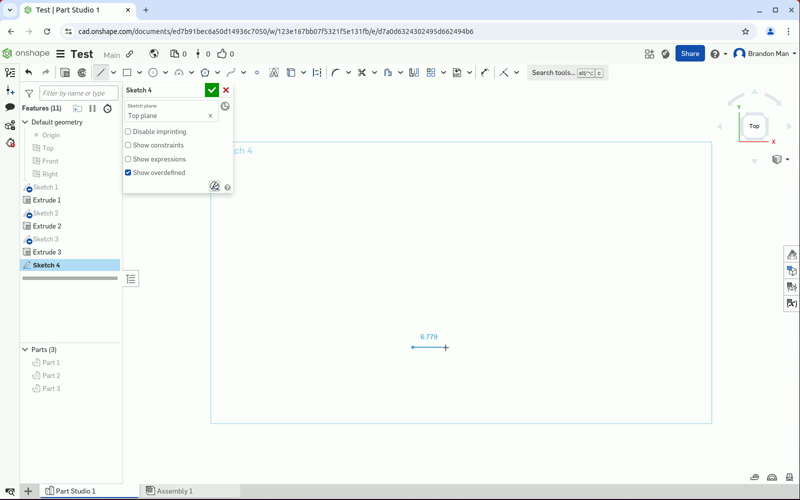
key_down(shift)
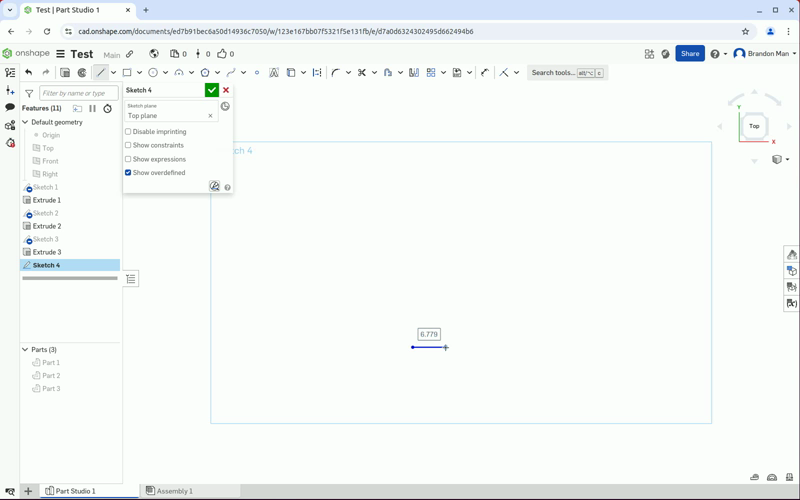
mouse_move(445, 282)
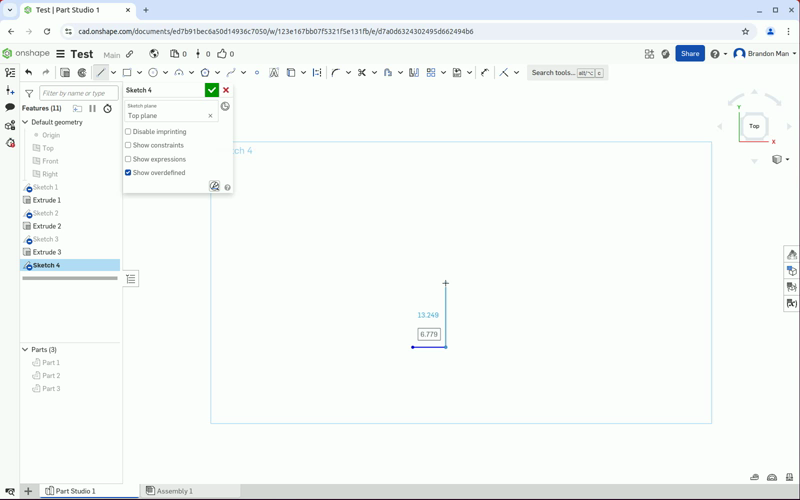
click(445, 282)
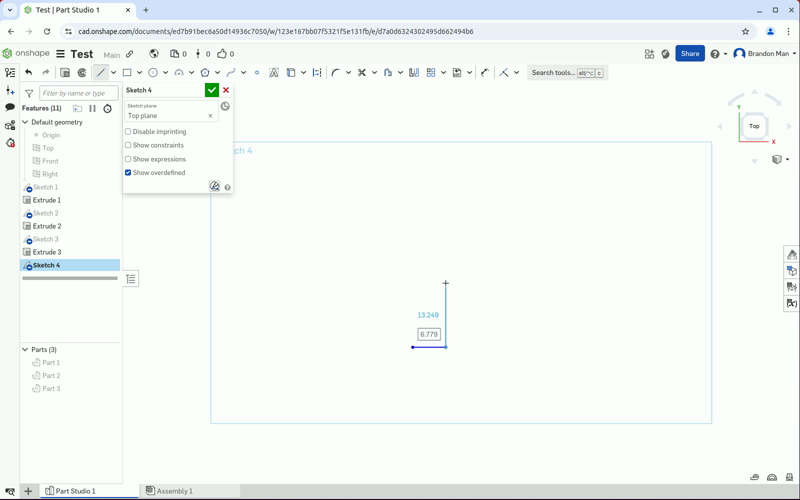
key_up(shift)
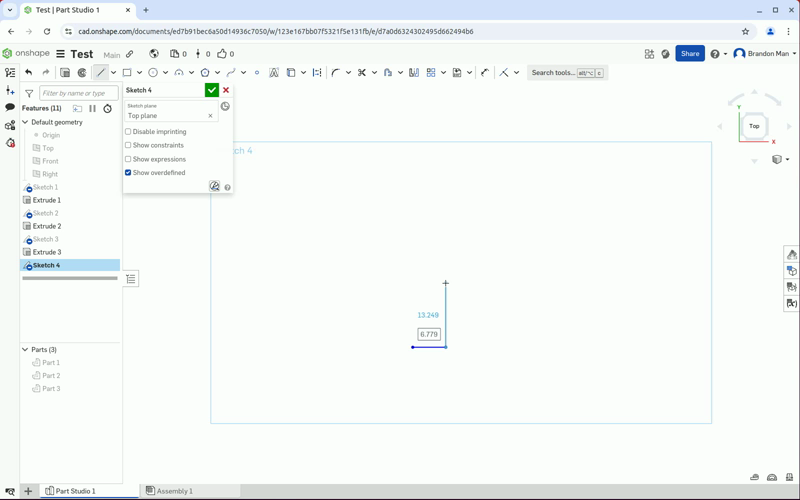
key_down(shift)
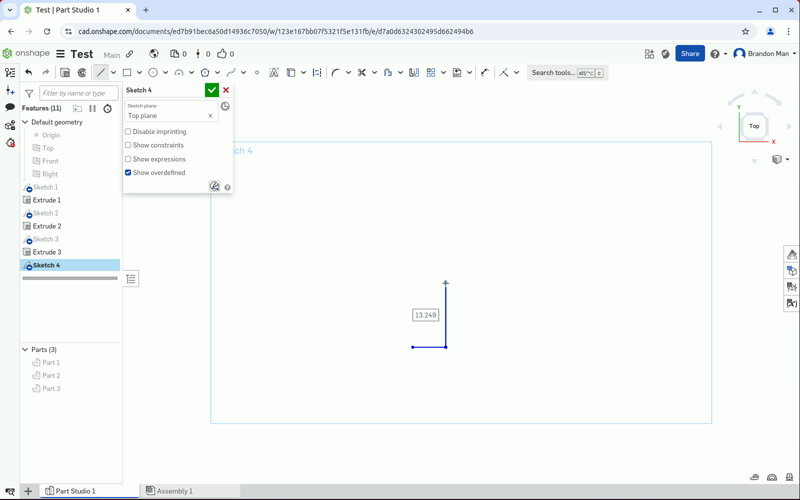
mouse_move(475, 282)
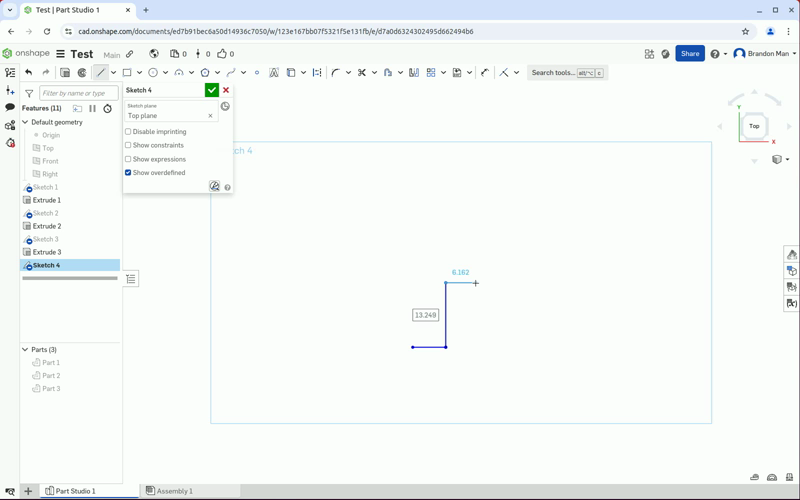
mouse_move(412, 282)
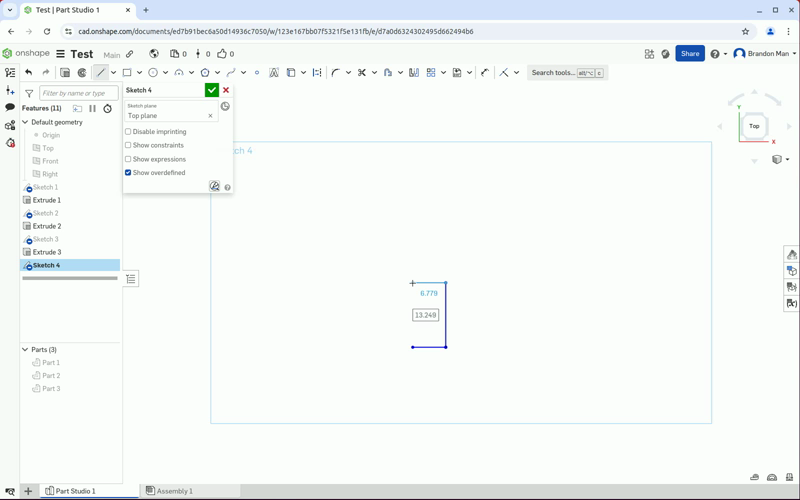
click(412, 282)
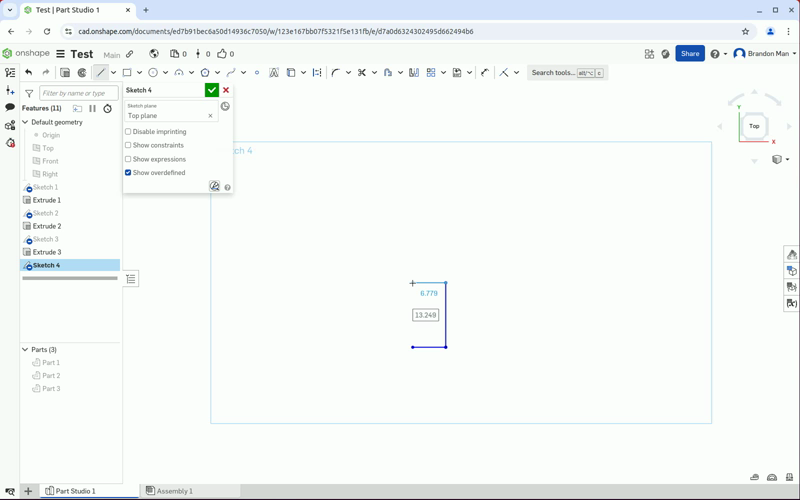
key_up(shift)
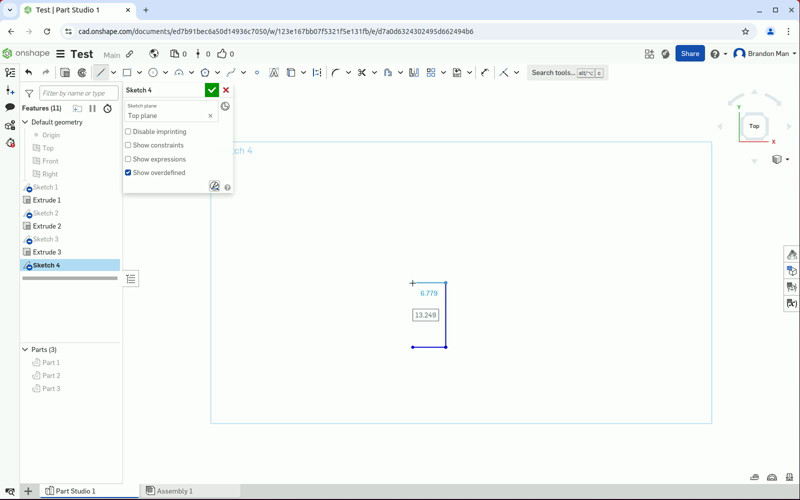
key_down(shift)
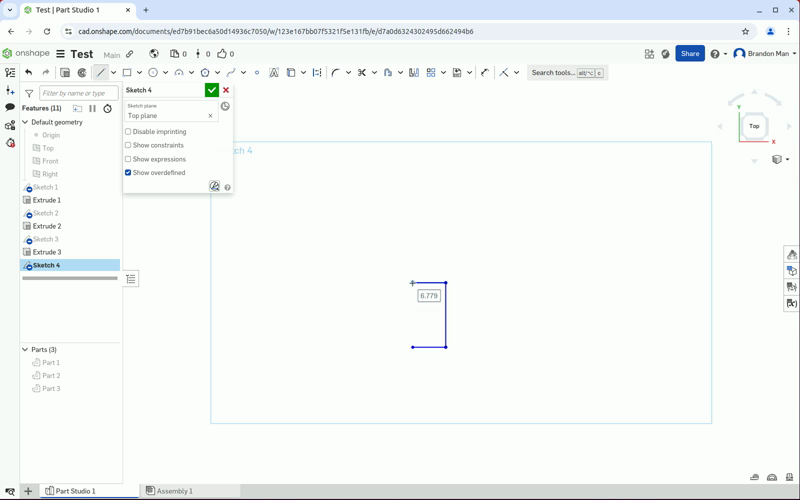
mouse_move(412, 347)
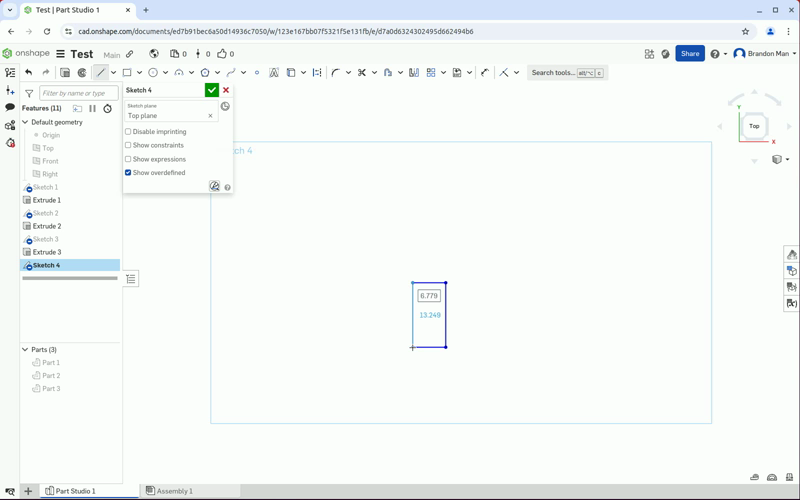
key_up(shift)
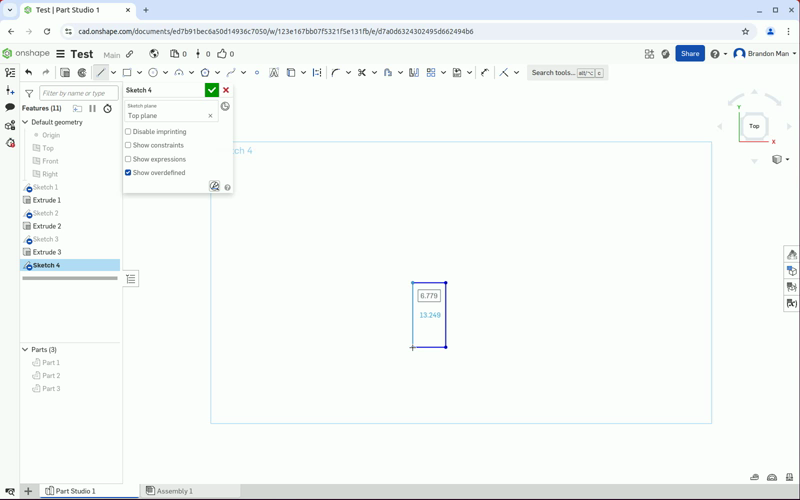
click(412, 347)
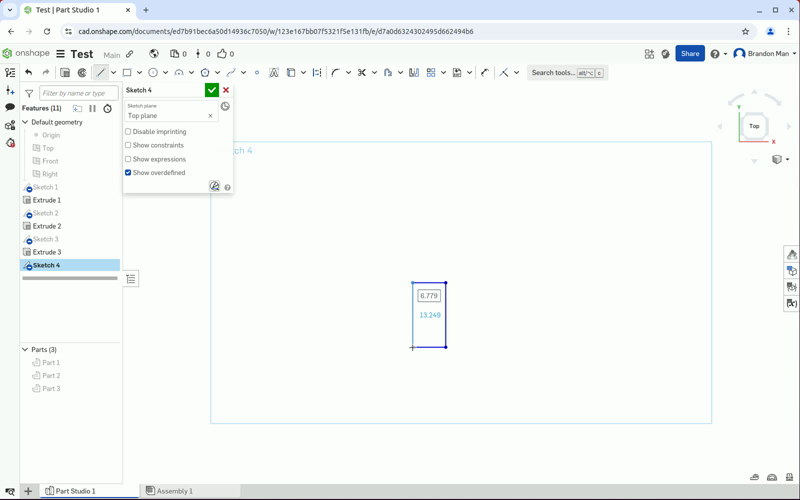
key(esc)
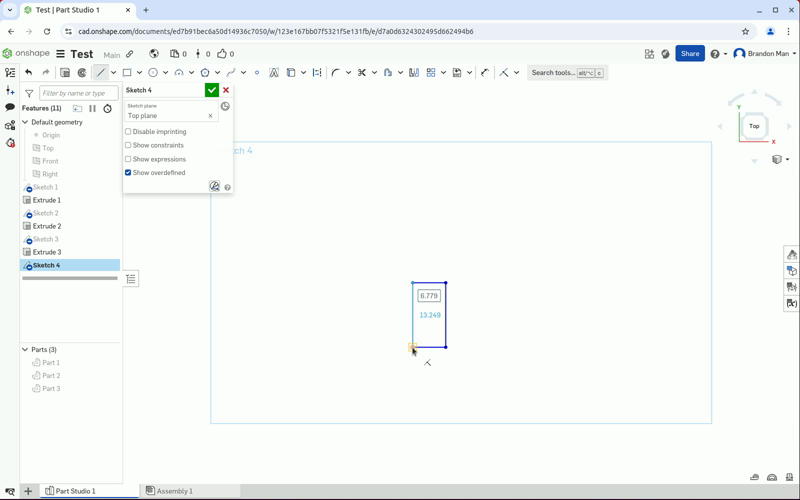
mouse_move(427, 295)
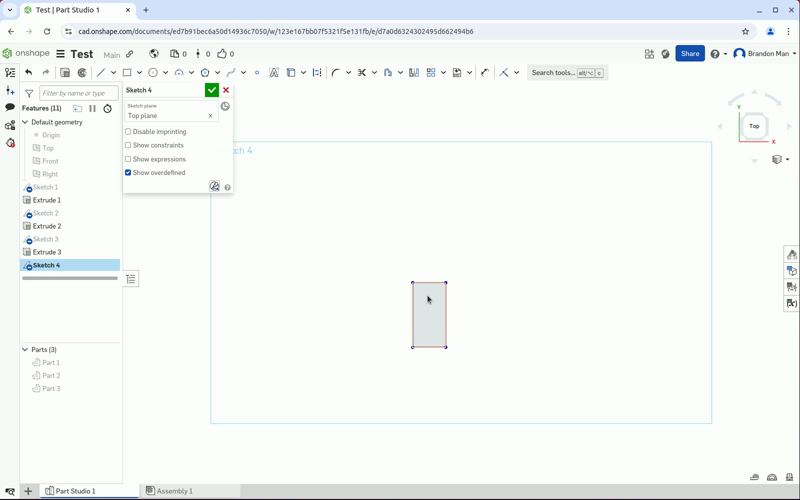
click(427, 295)
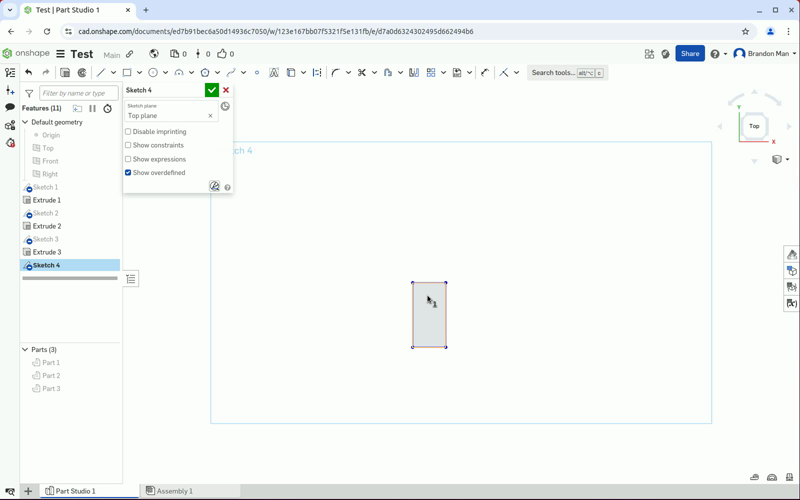
mouse_move(73, 352)
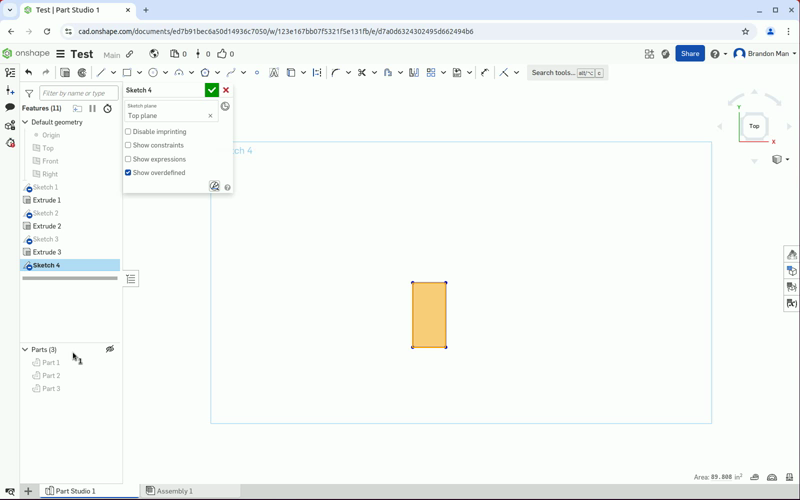
key(shift+y)
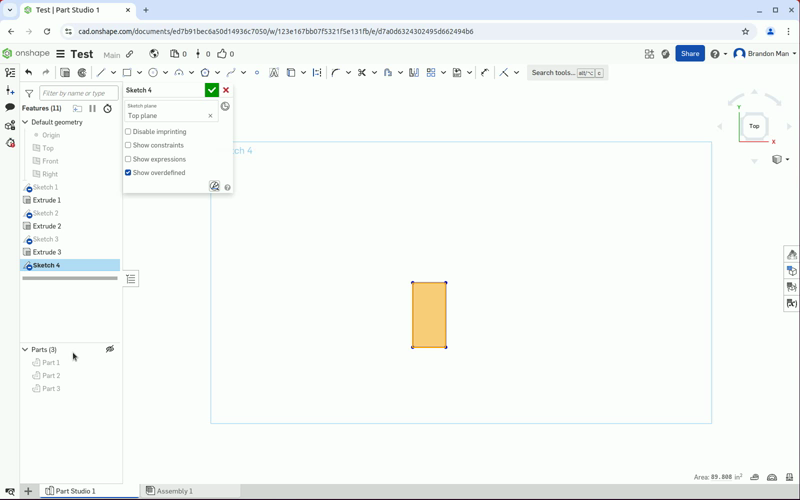
key(shift+e)
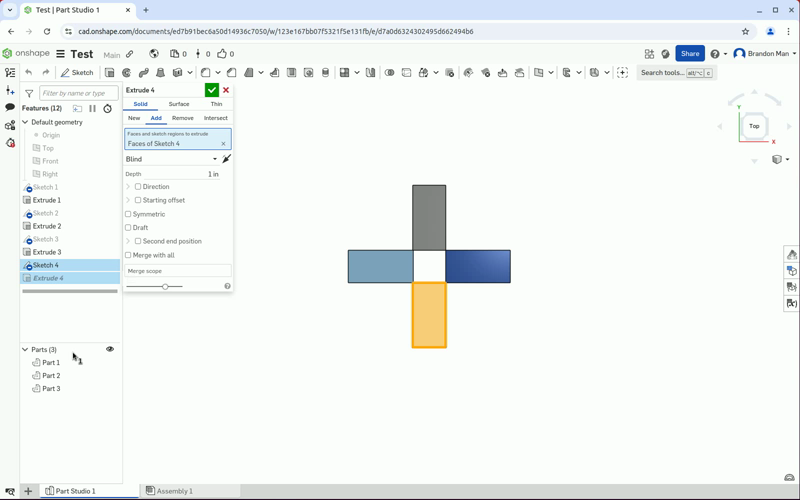
mouse_move(143, 106)
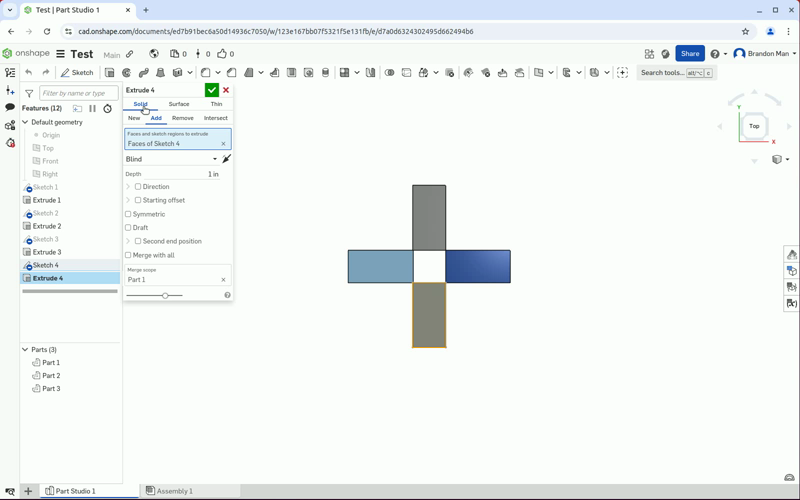
click(143, 106)
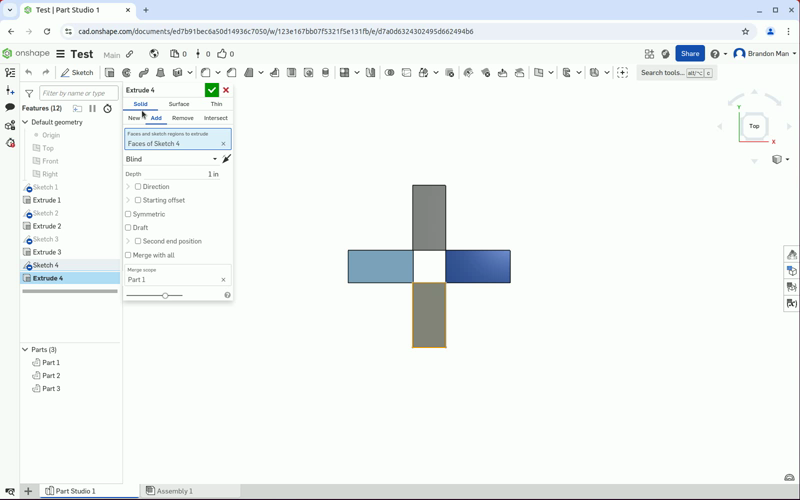
mouse_move(137, 120)
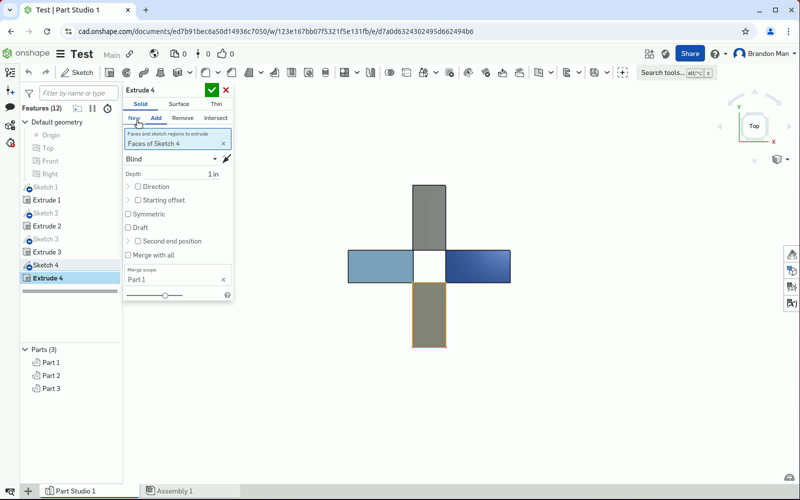
click(137, 120)
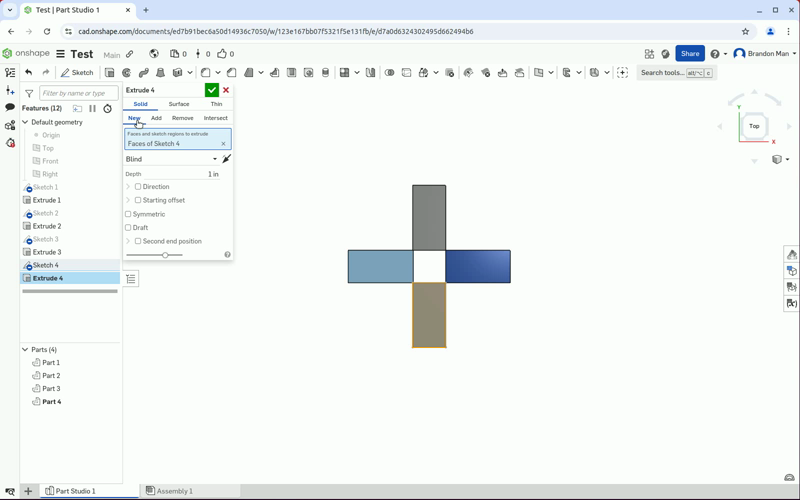
key(tab, 4)
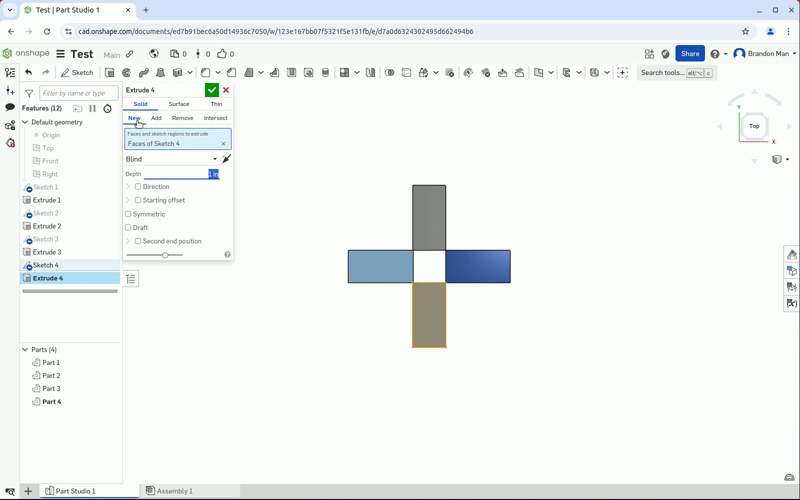
text(18.535)
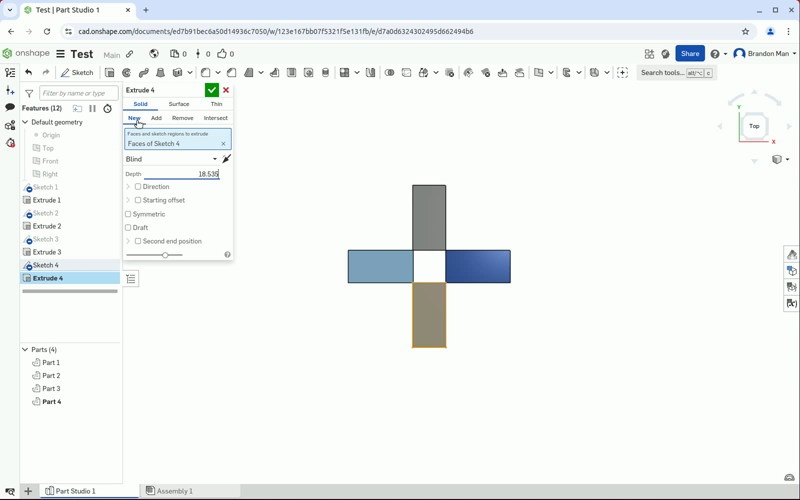
key(enter)
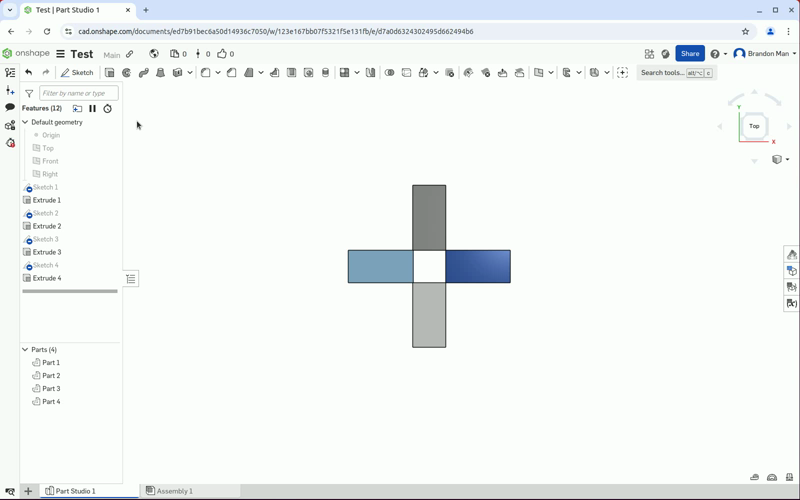
key(shift+h)
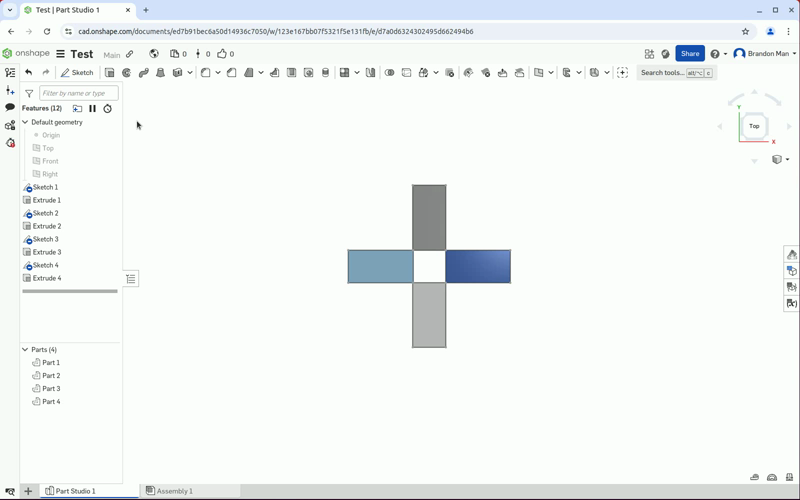
key(shift+h)
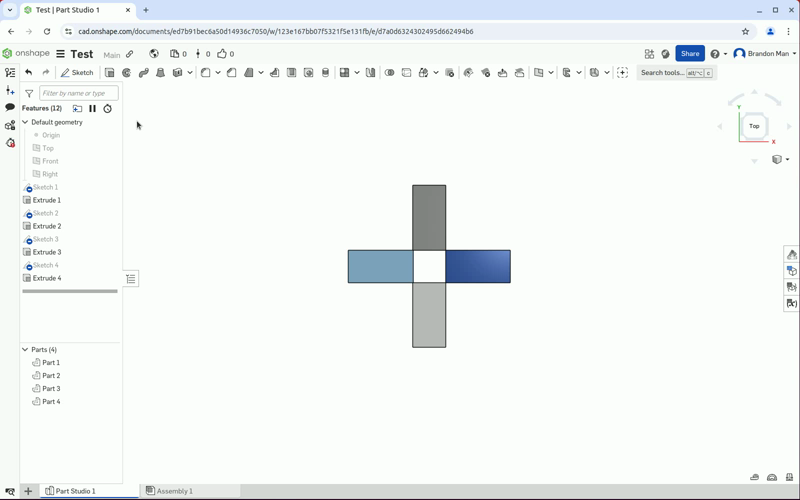
mouse_move(73, 189)
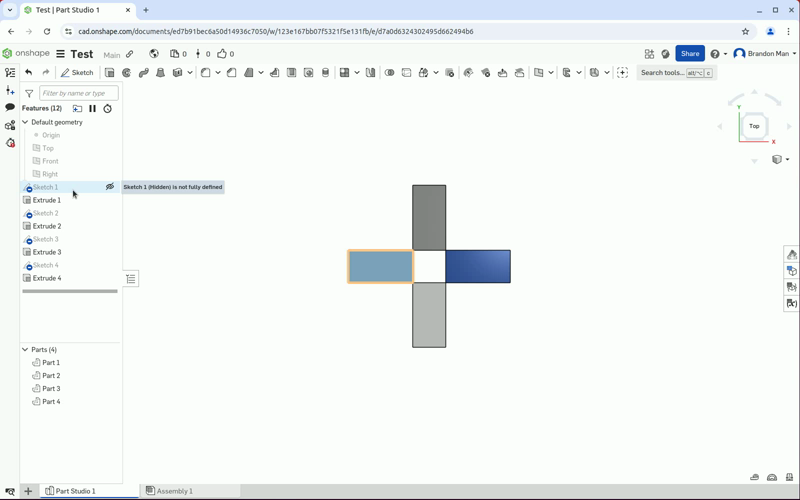
click(73, 189)
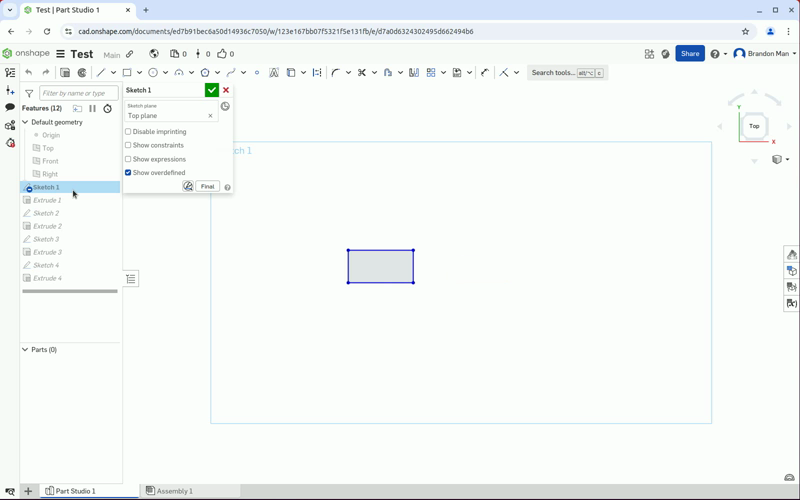
mouse_move(229, 92)
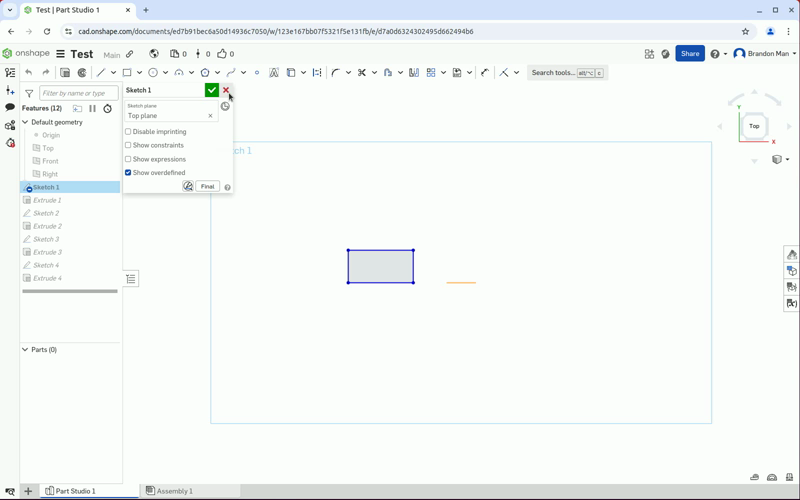
click(229, 92)
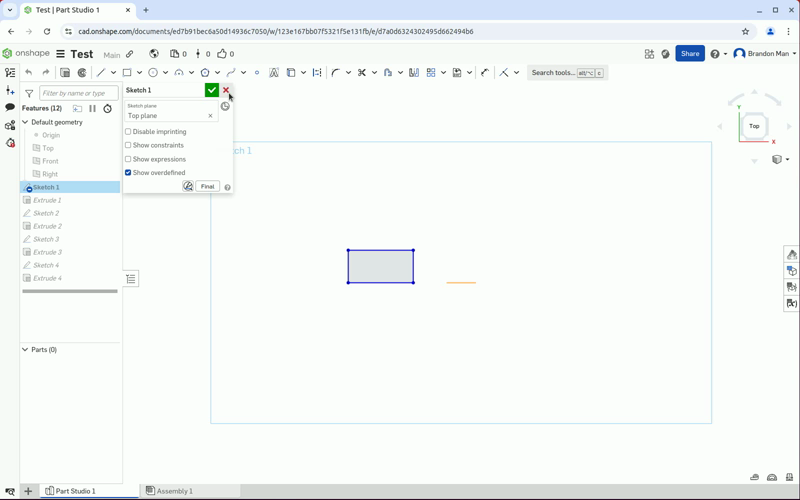
key(shift+s)
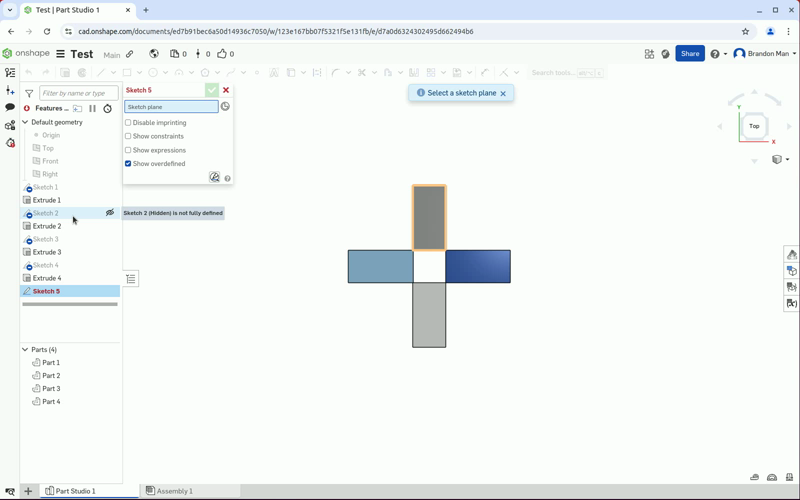
scroll(3)
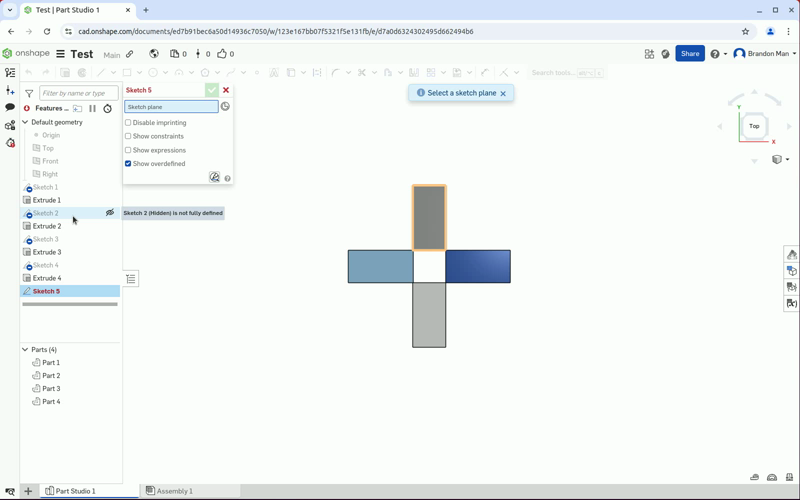
mouse_move(73, 150)
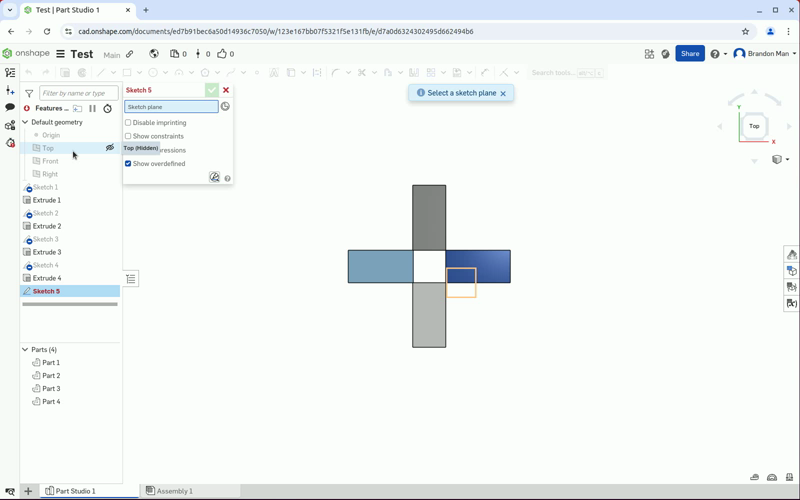
click(73, 150)
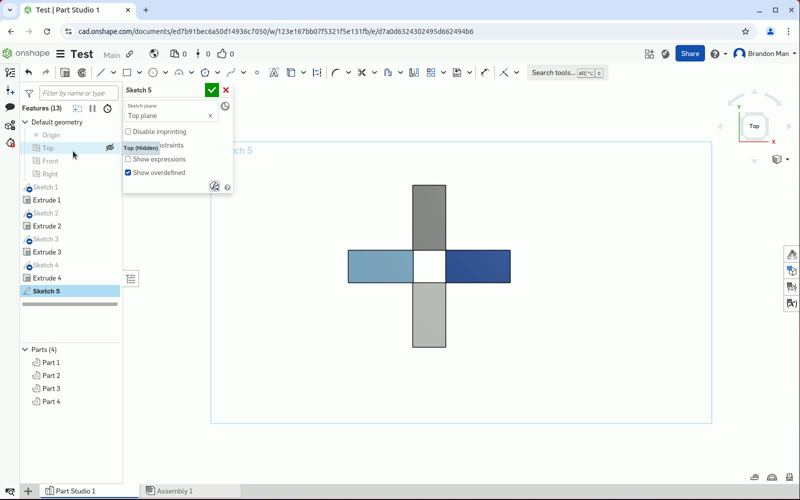
mouse_move(73, 352)
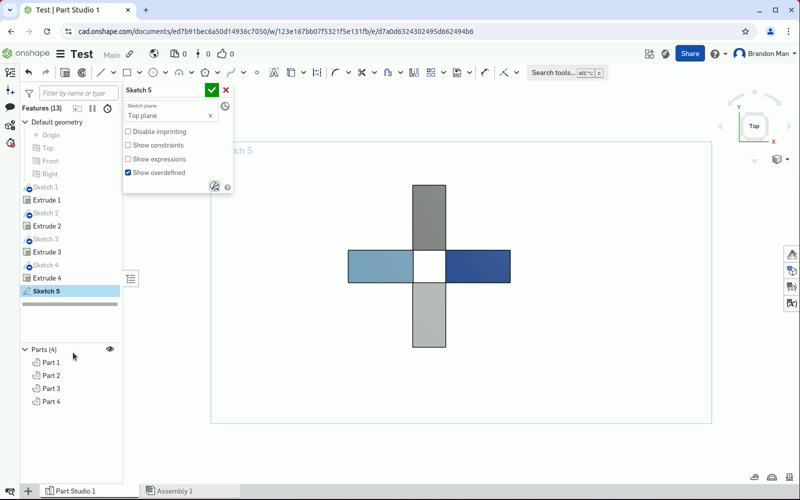
key(y)
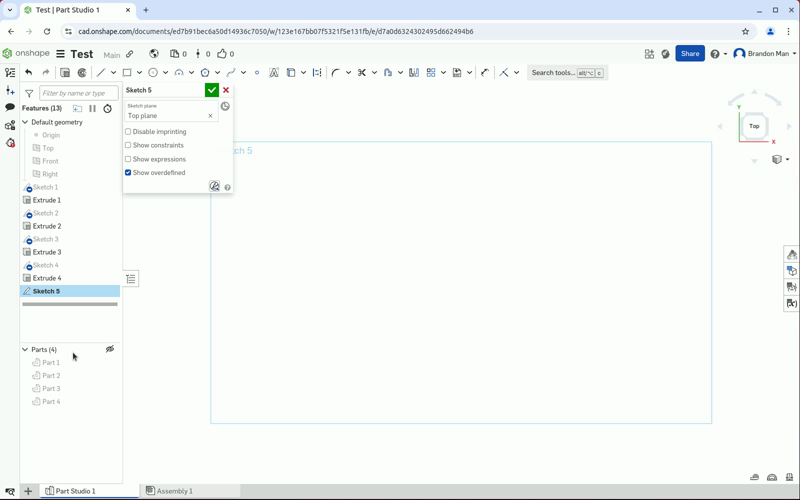
key(l)
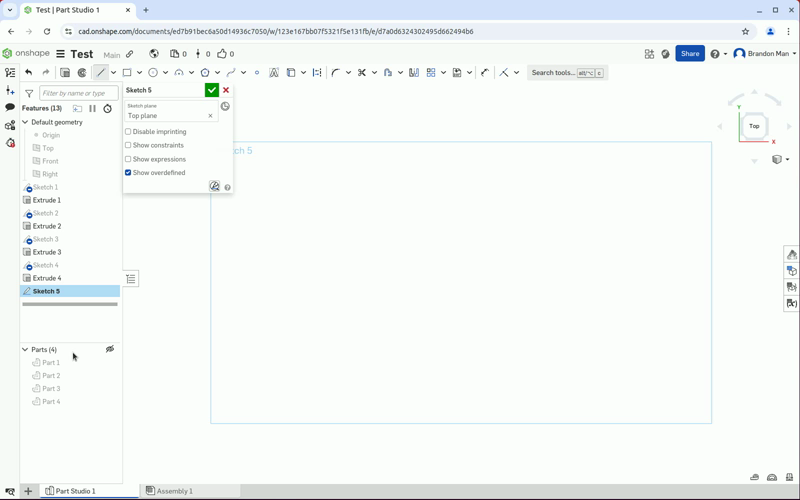
key_down(shift)
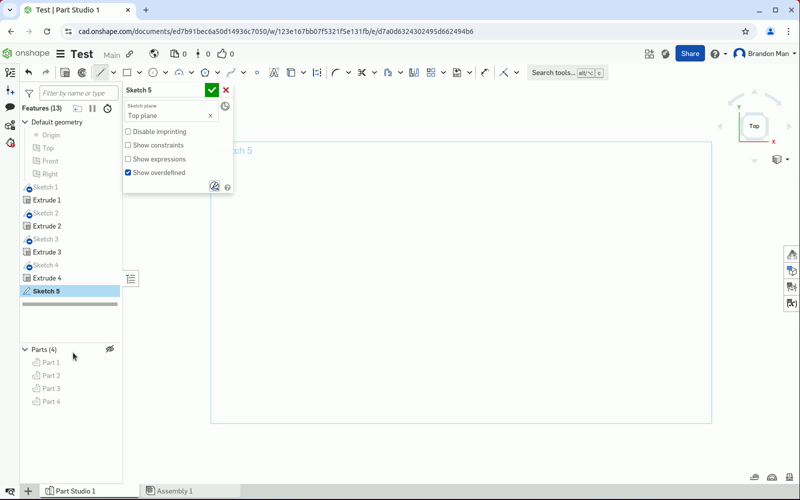
mouse_move(412, 282)
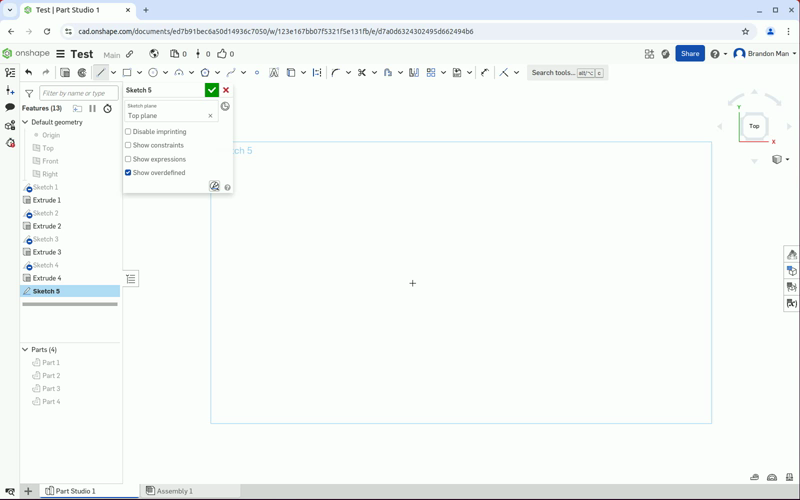
click(412, 282)
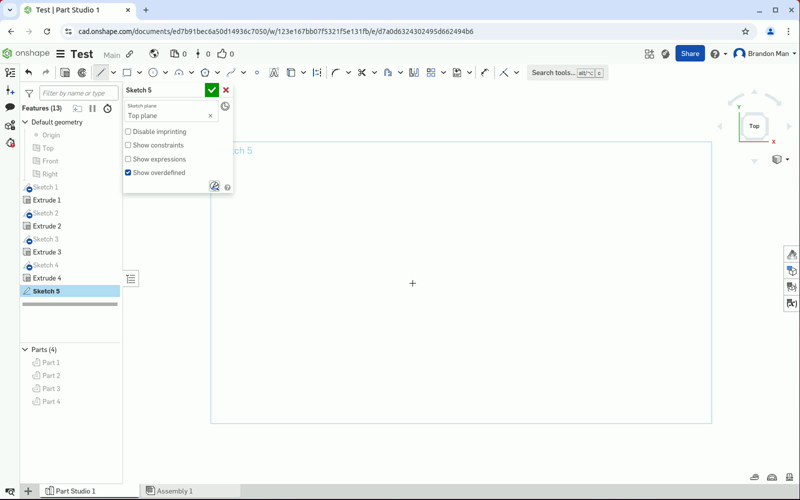
key_up(shift)
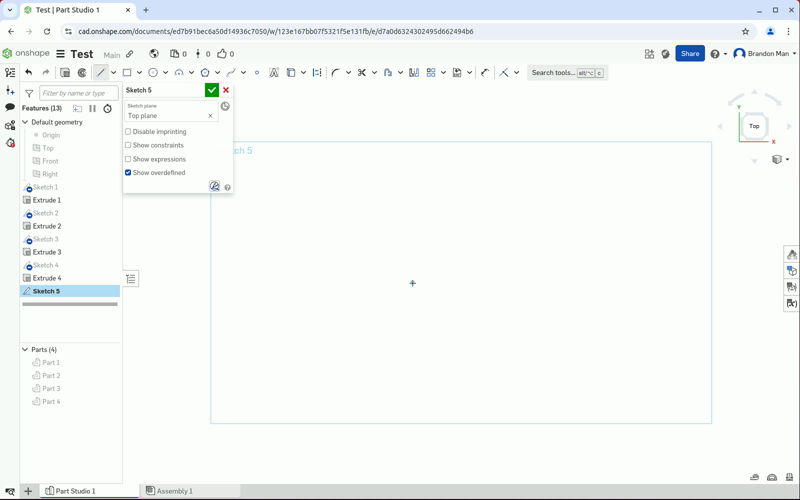
key_down(shift)
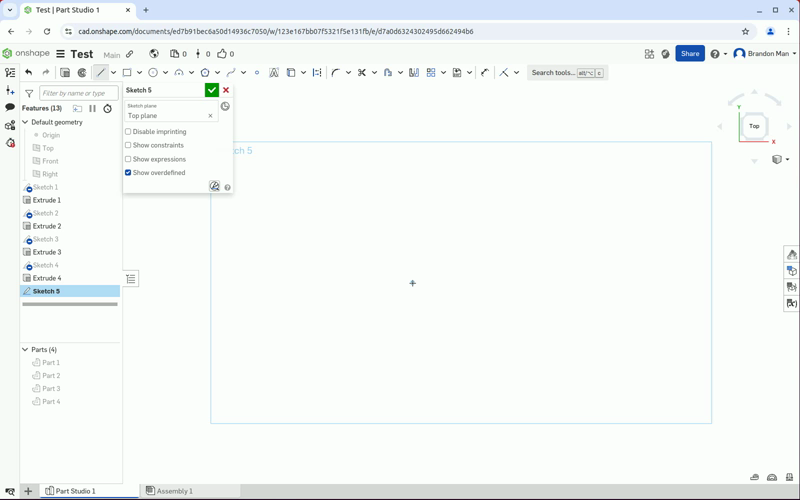
mouse_move(442, 282)
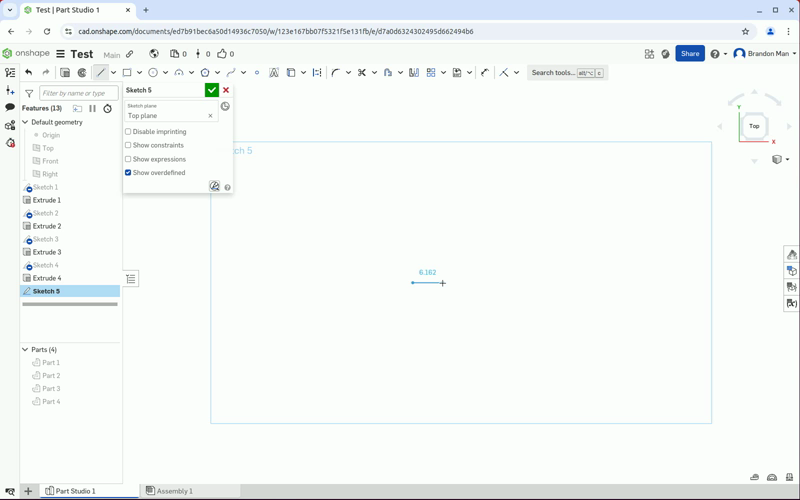
mouse_move(446, 282)
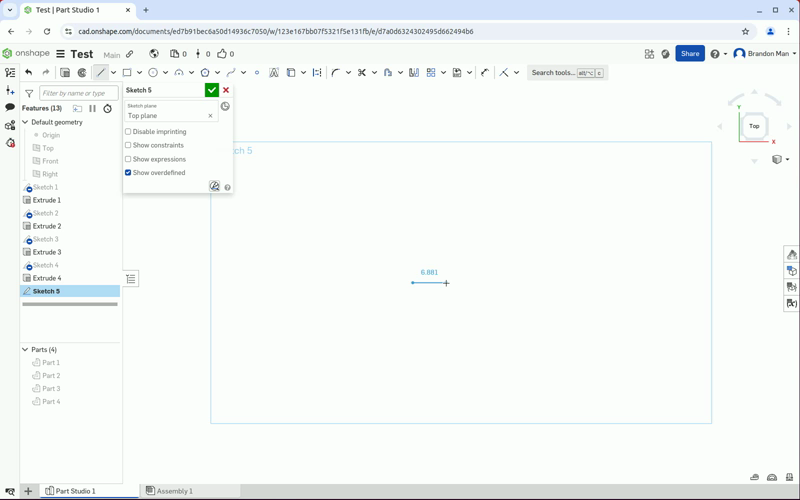
click(446, 282)
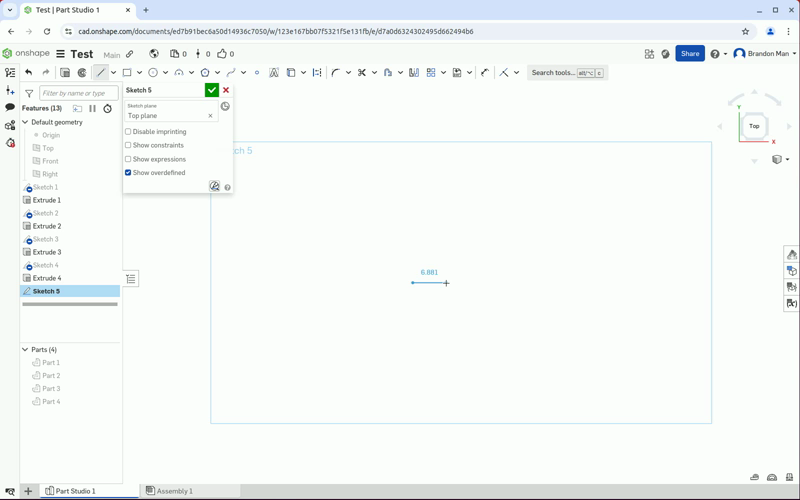
key_up(shift)
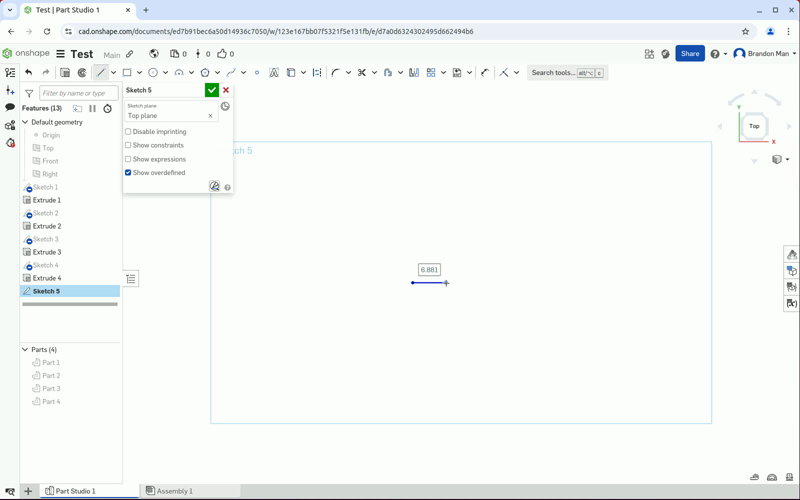
key_down(shift)
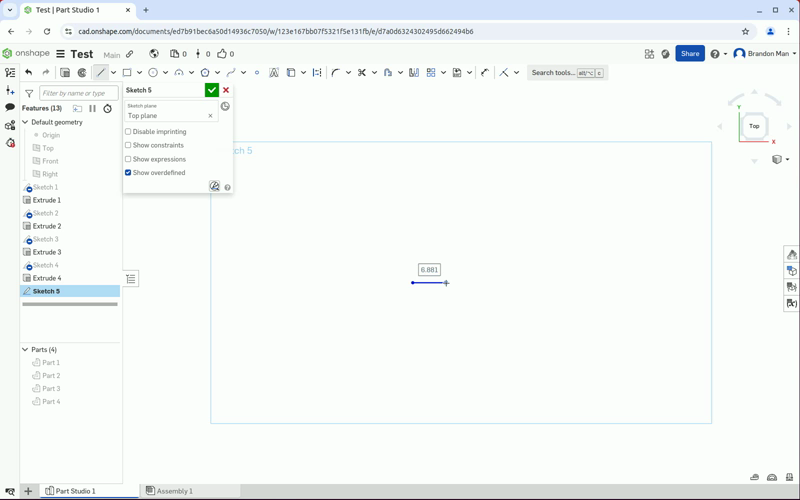
mouse_move(476, 282)
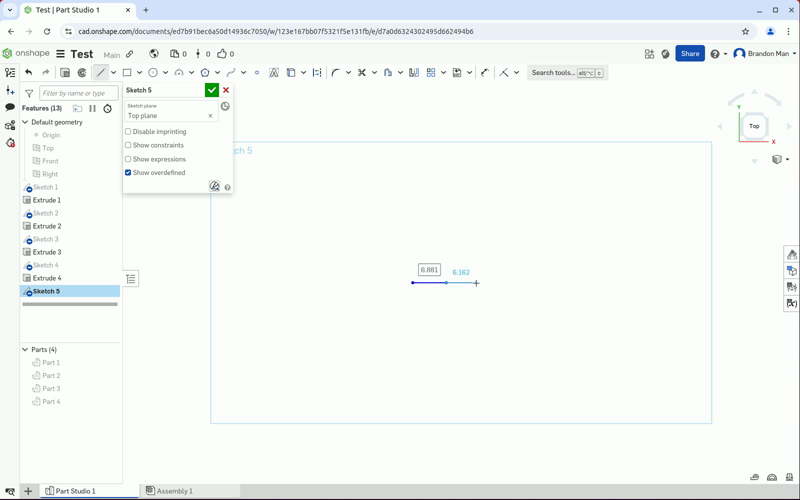
mouse_move(446, 249)
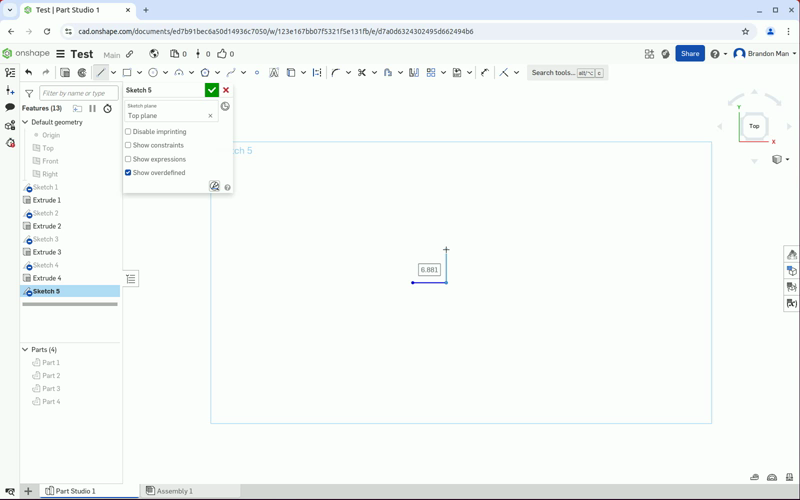
click(446, 249)
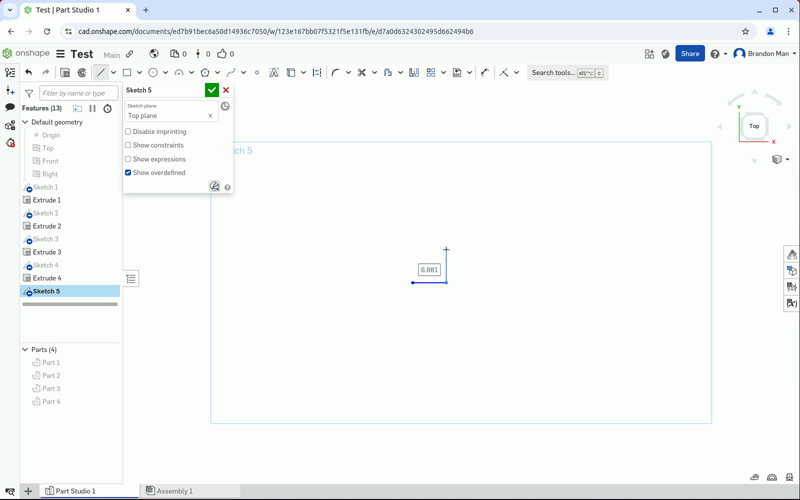
key_up(shift)
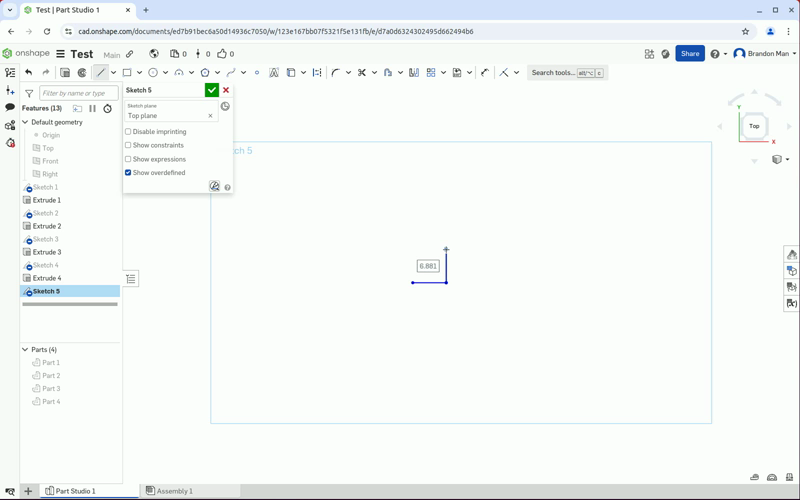
key_down(shift)
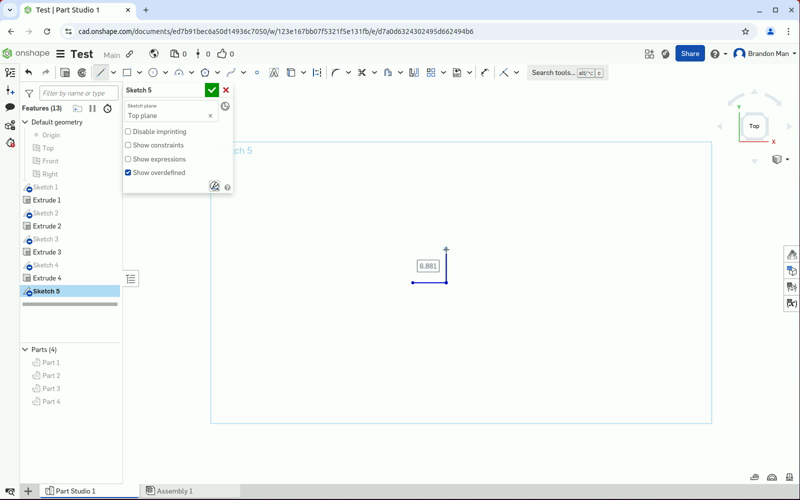
mouse_move(476, 249)
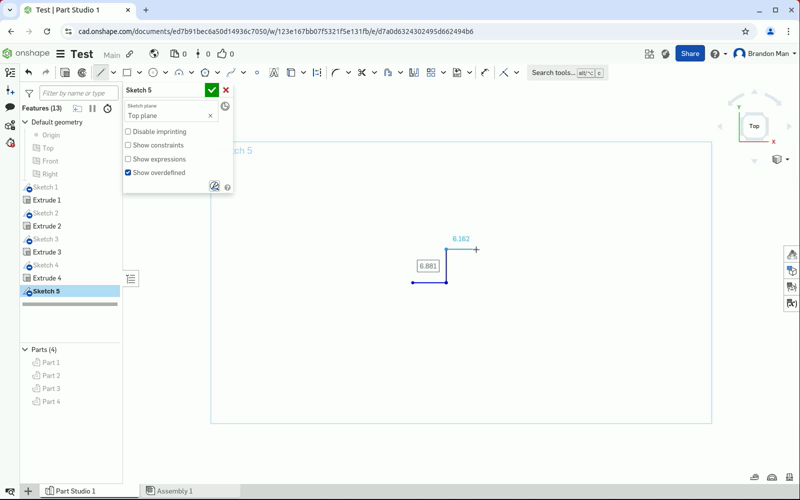
mouse_move(412, 249)
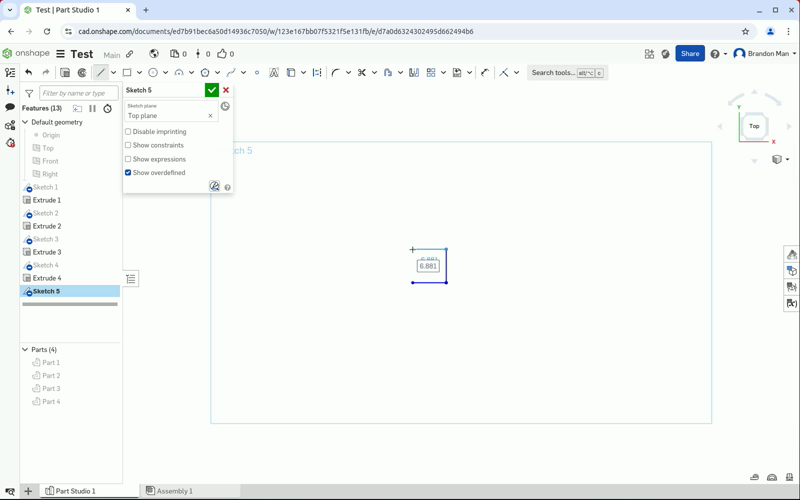
click(412, 249)
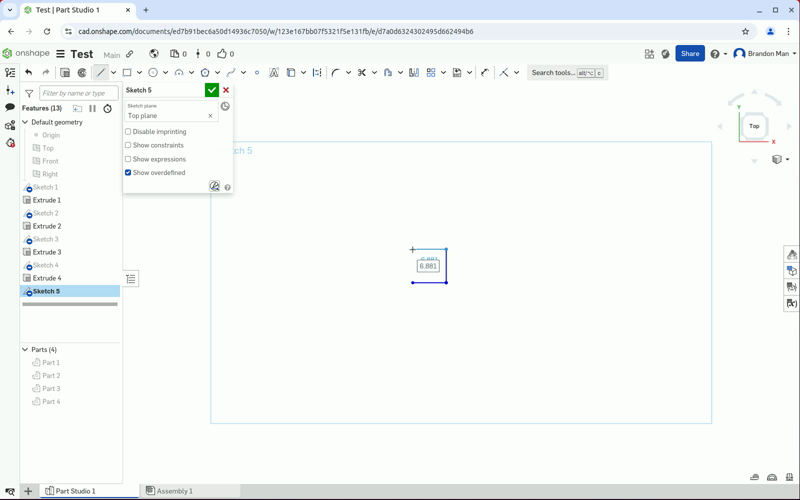
key_up(shift)
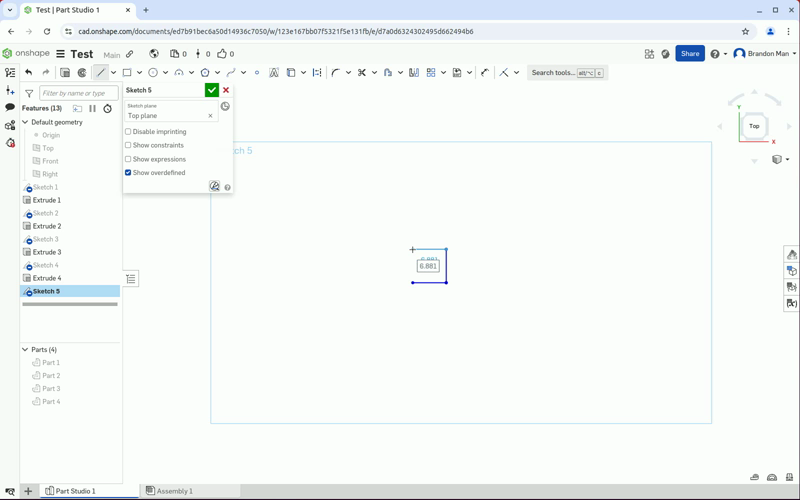
mouse_move(442, 249)
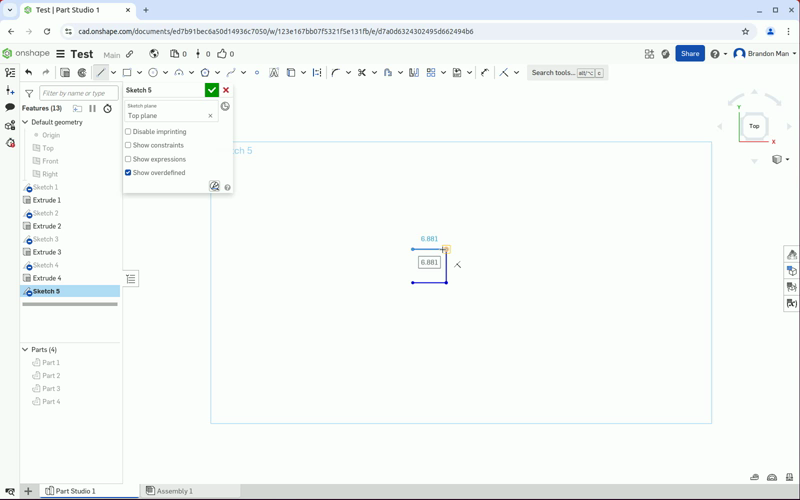
key_down(shift)
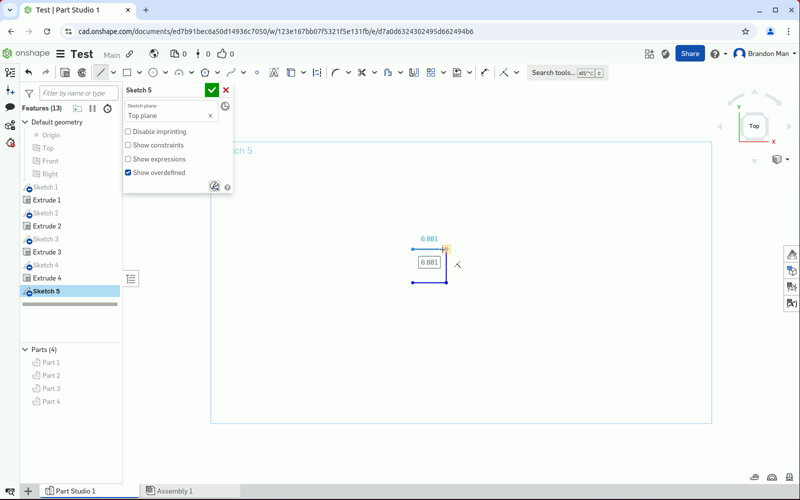
mouse_move(412, 282)
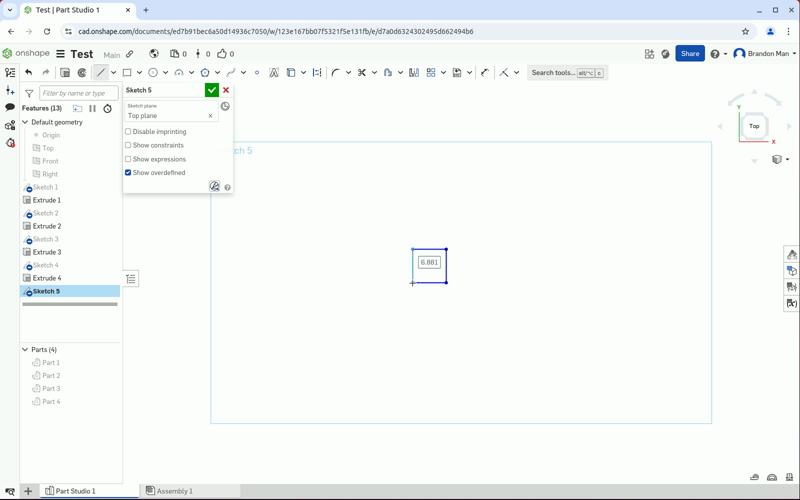
key_up(shift)
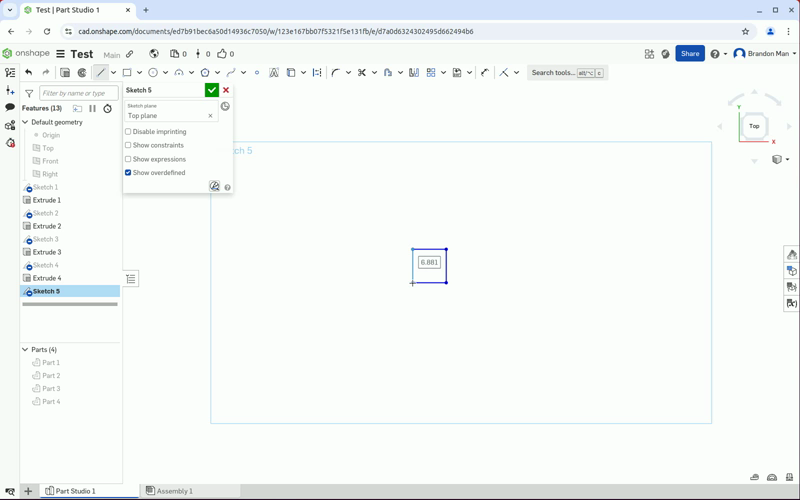
click(412, 282)
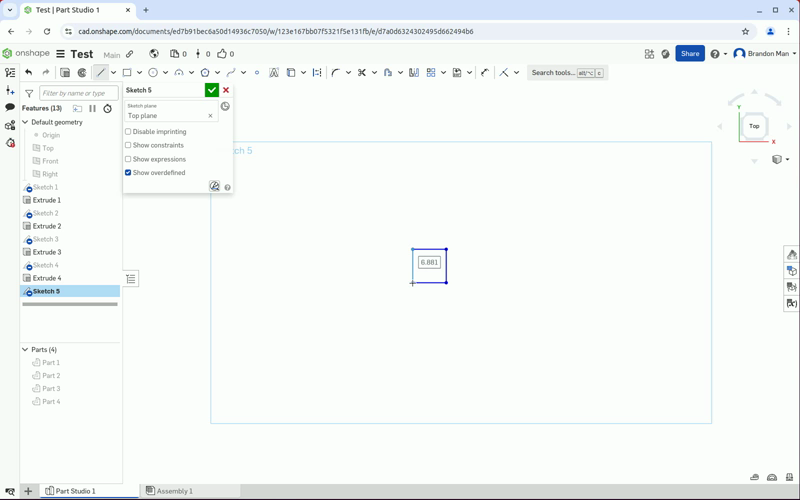
key(esc)
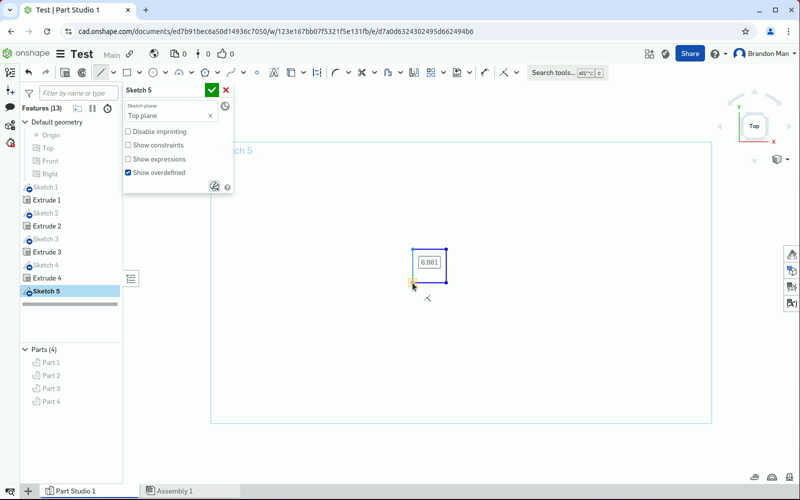
mouse_move(436, 254)
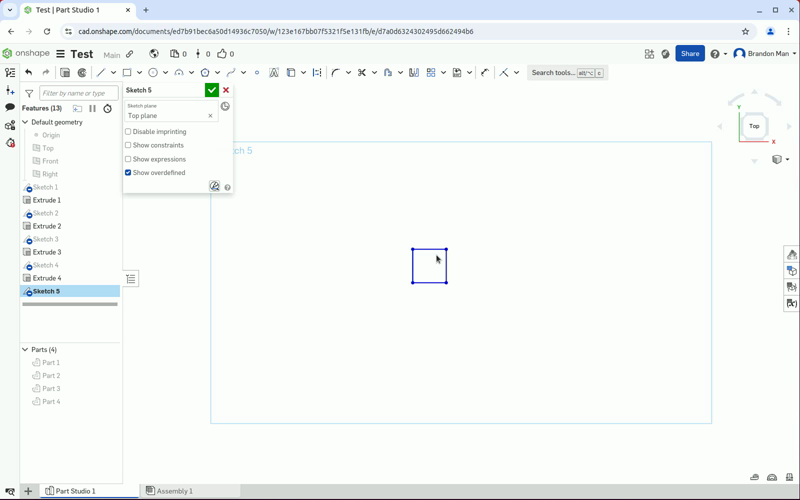
scroll(6)
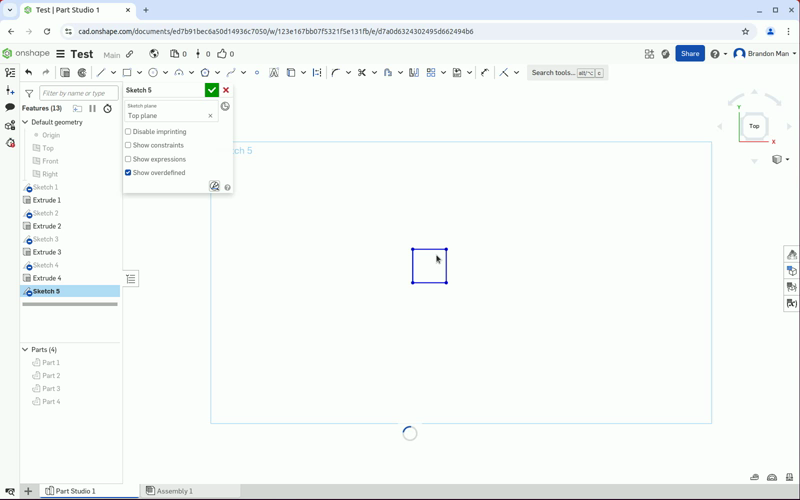
scroll(6)
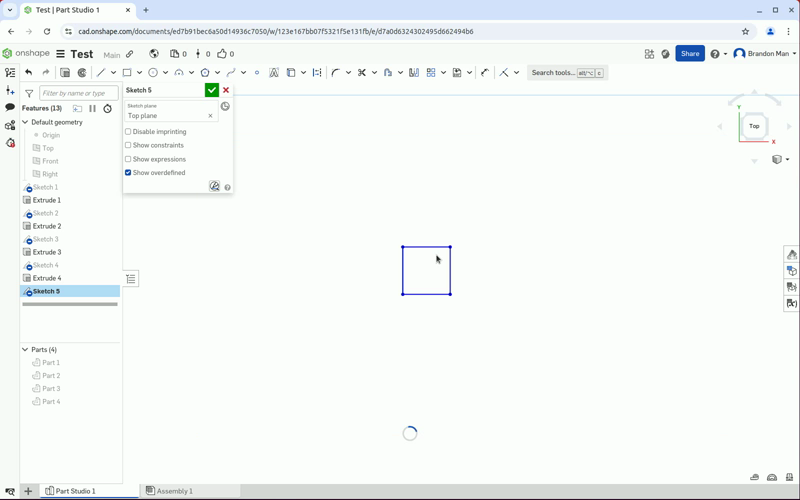
scroll(6)
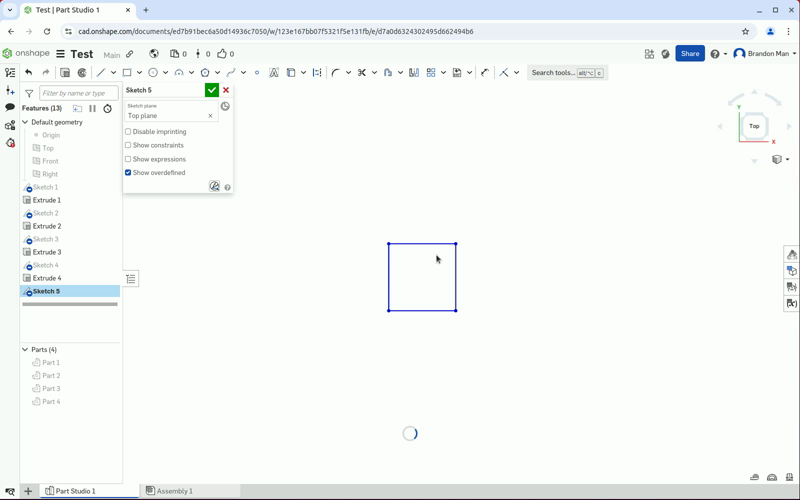
scroll(6)
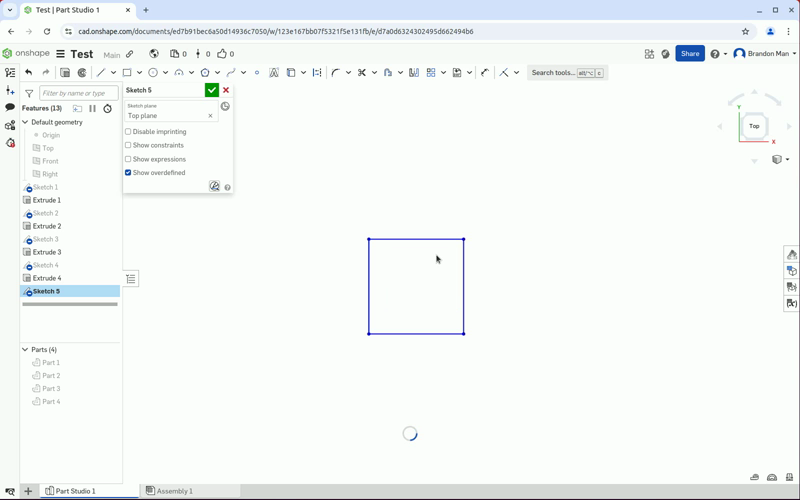
scroll(6)
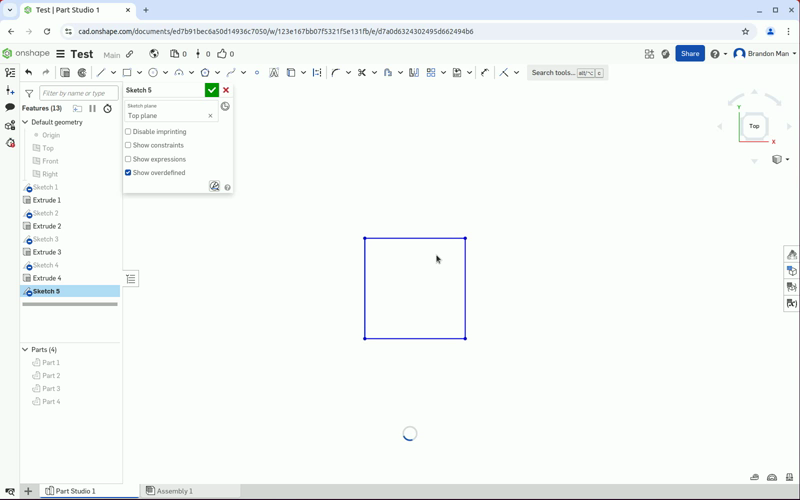
scroll(6)
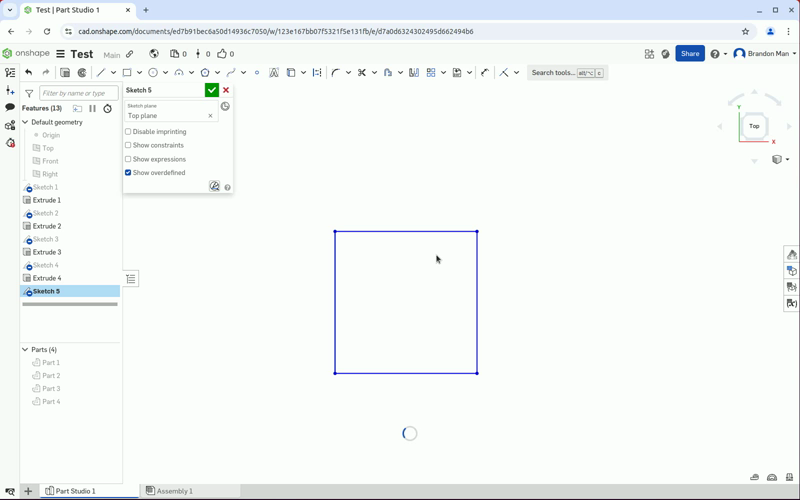
scroll(6)
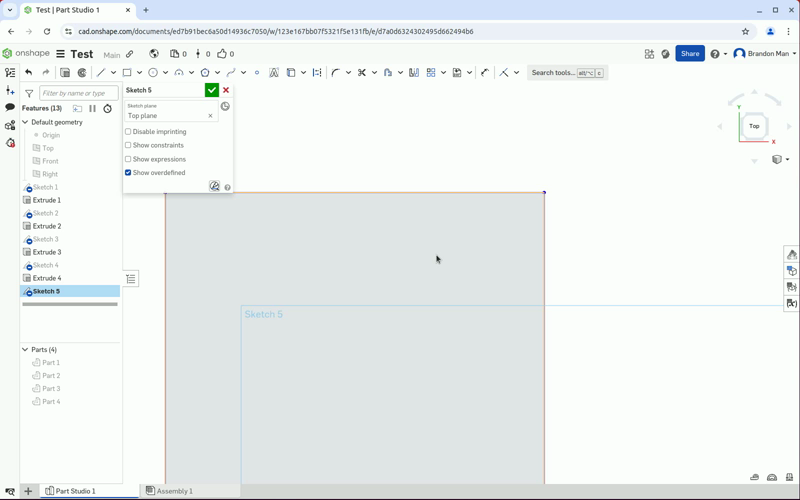
click(436, 254)
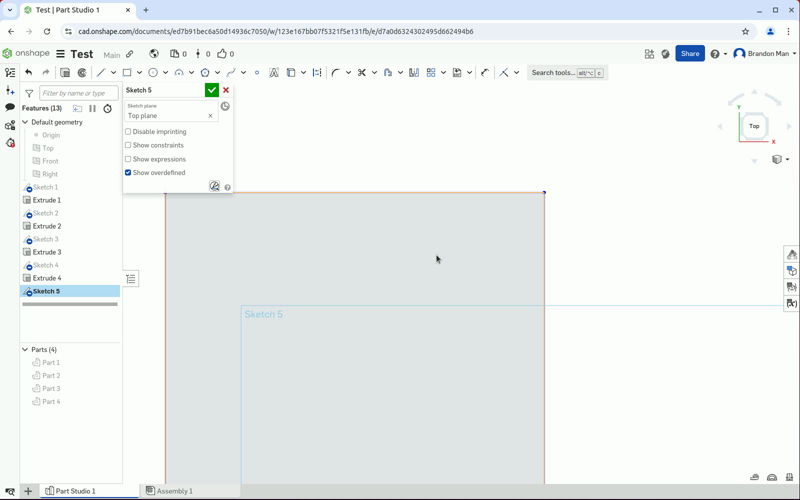
scroll(-6)
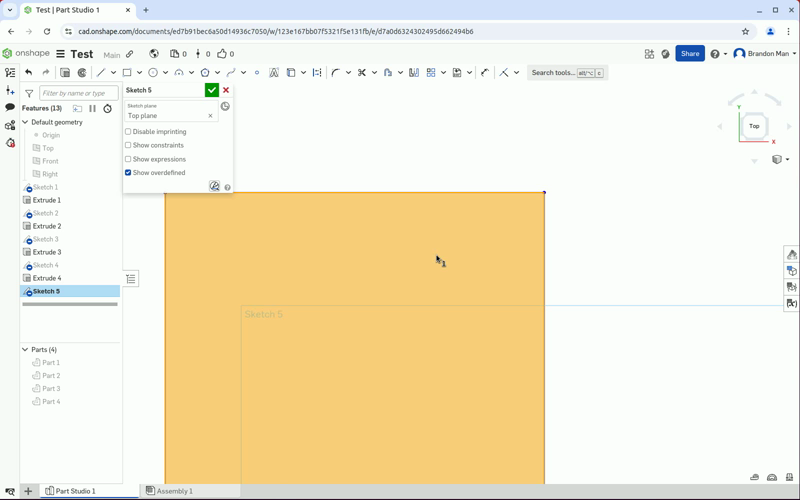
scroll(-6)
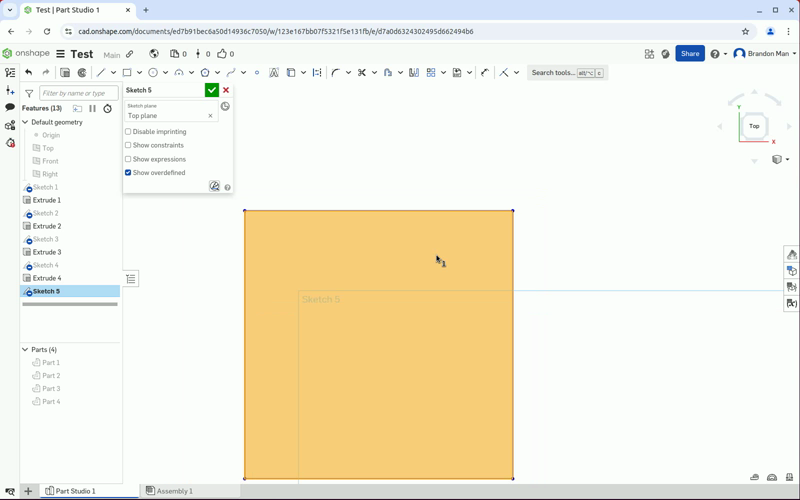
scroll(-6)
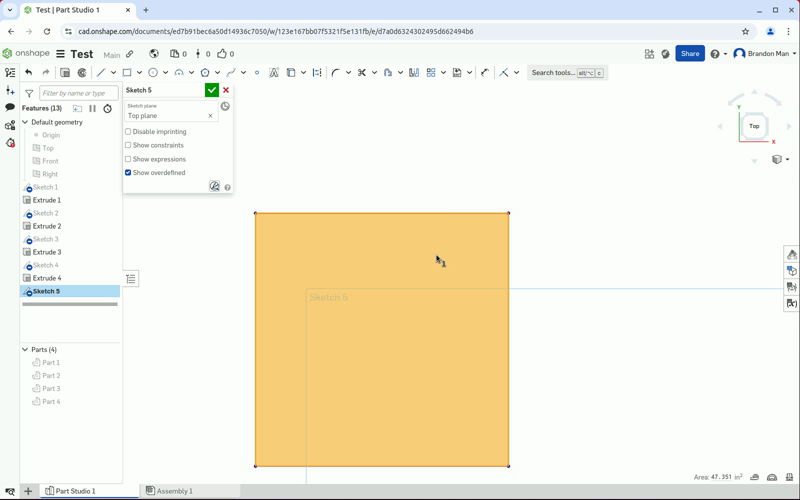
scroll(-6)
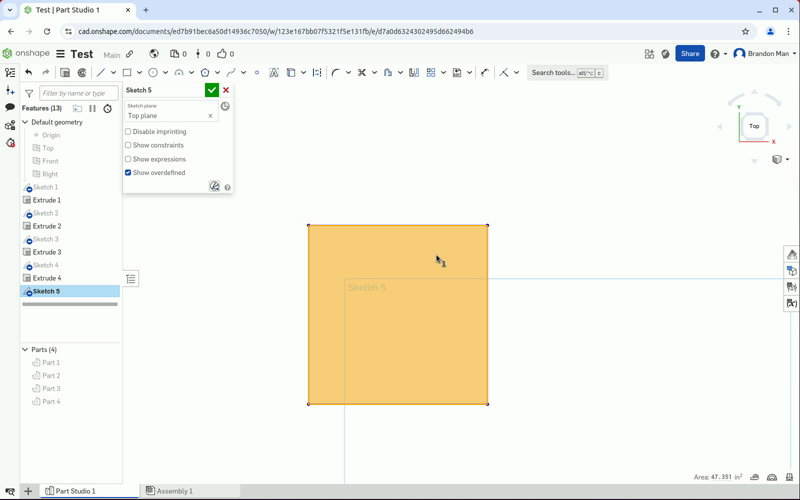
scroll(-6)
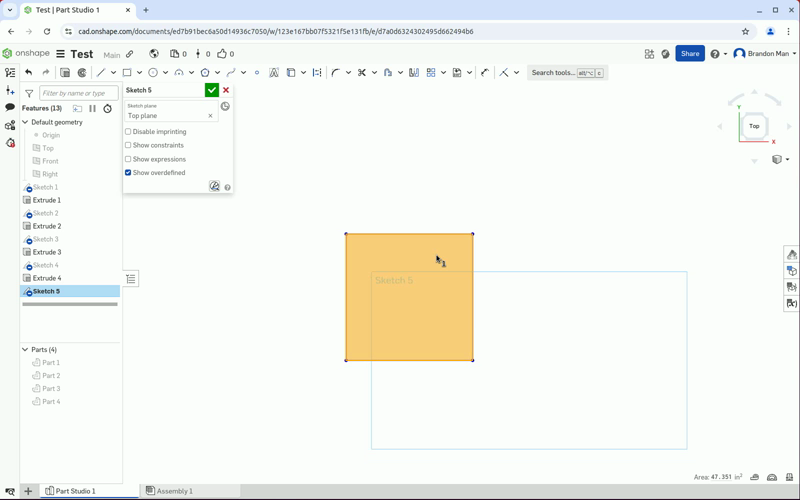
scroll(-6)
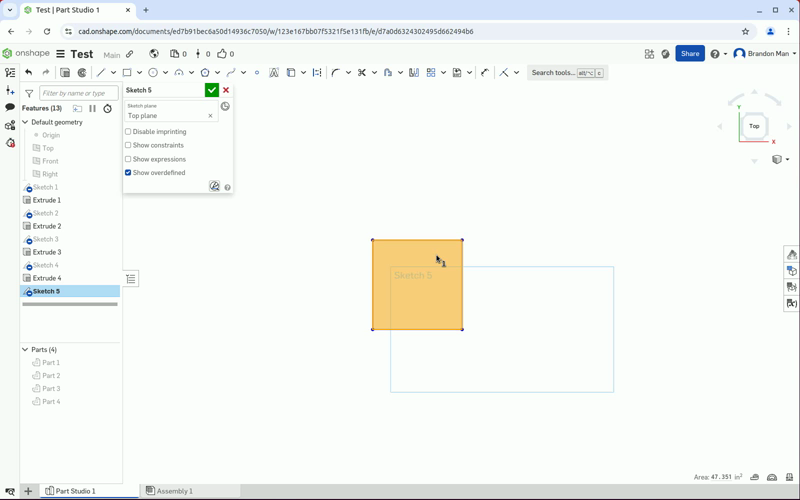
scroll(-6)
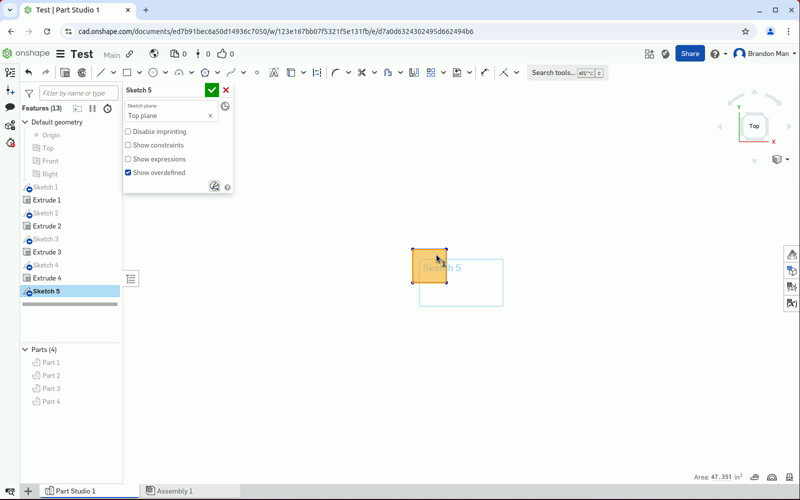
mouse_move(73, 352)
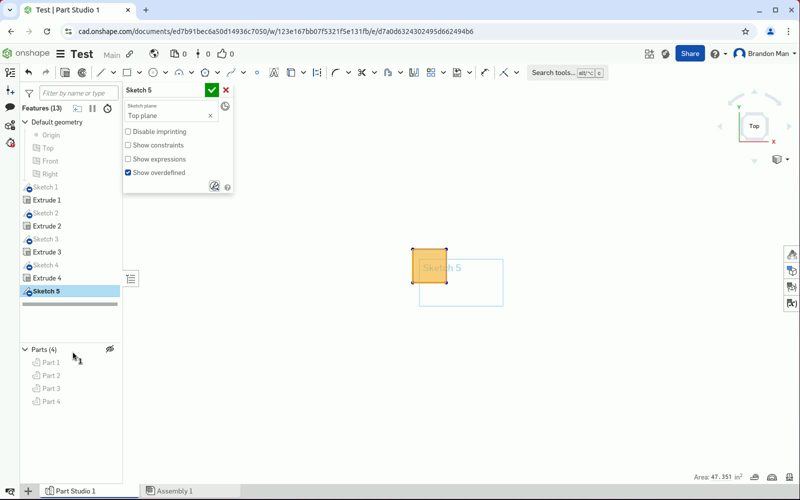
key(shift+y)
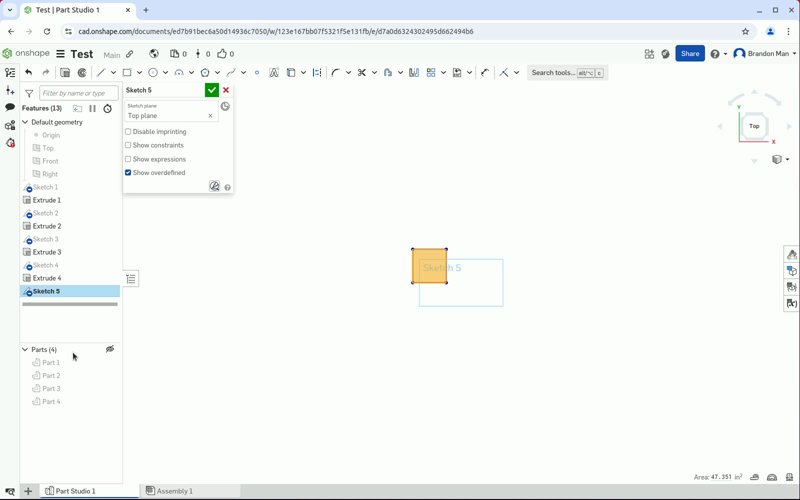
key(shift+e)
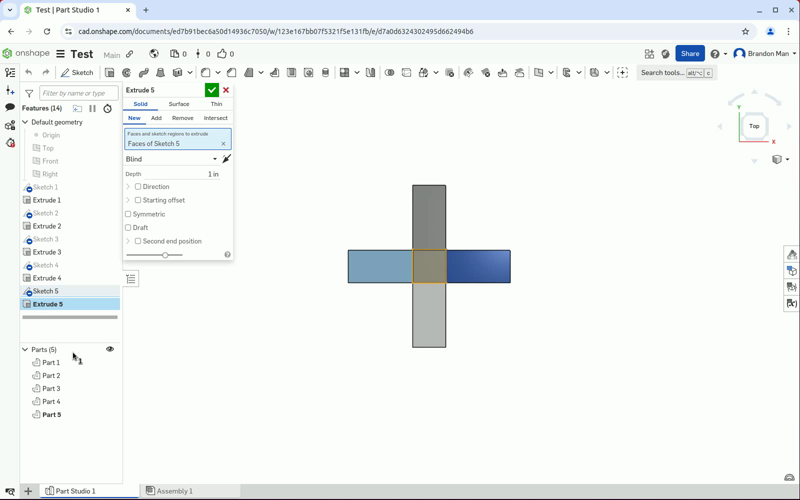
mouse_move(143, 106)
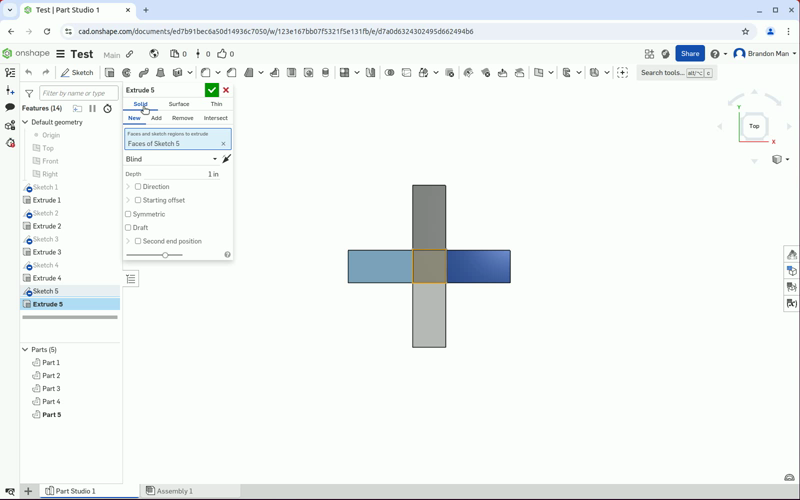
click(143, 106)
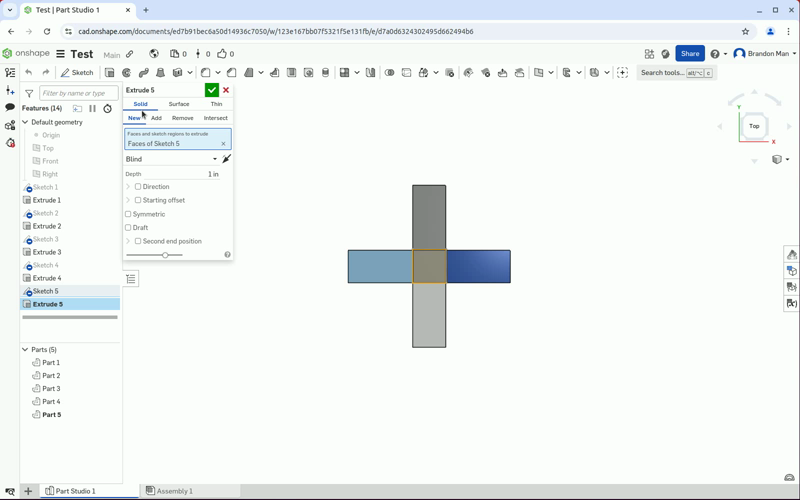
mouse_move(137, 120)
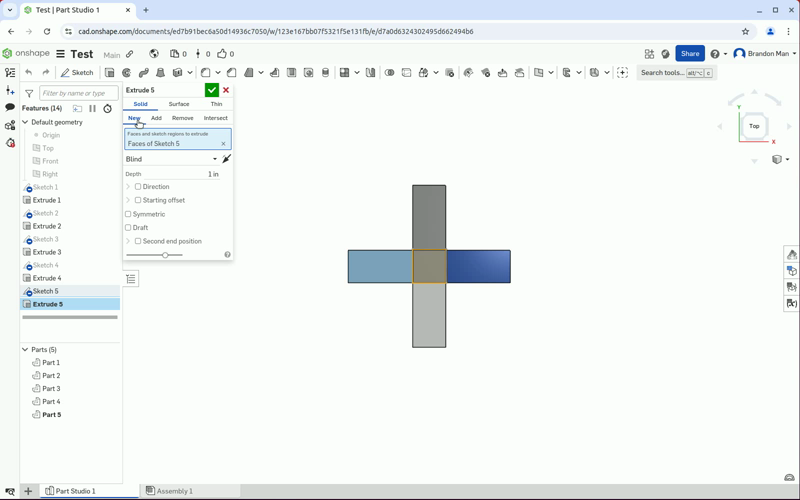
click(137, 120)
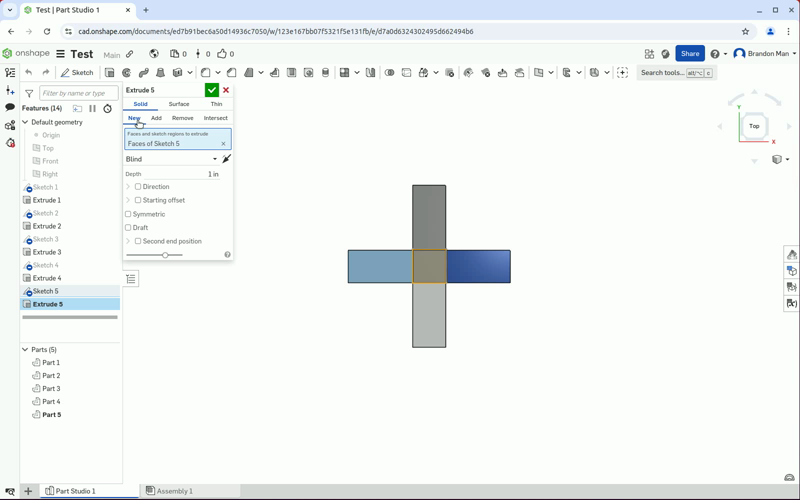
key(tab, 4)
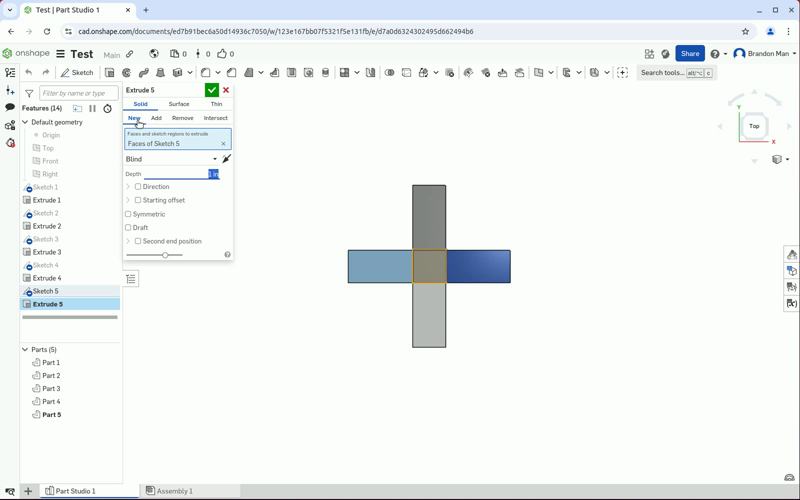
text(18.535)
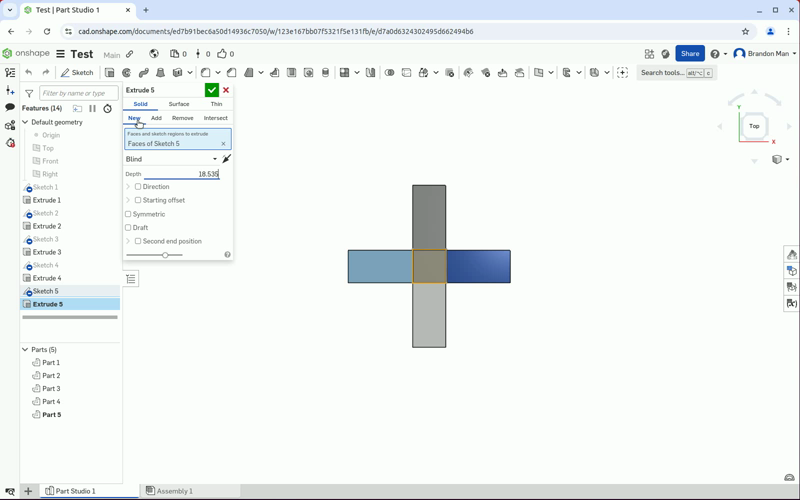
key(enter)
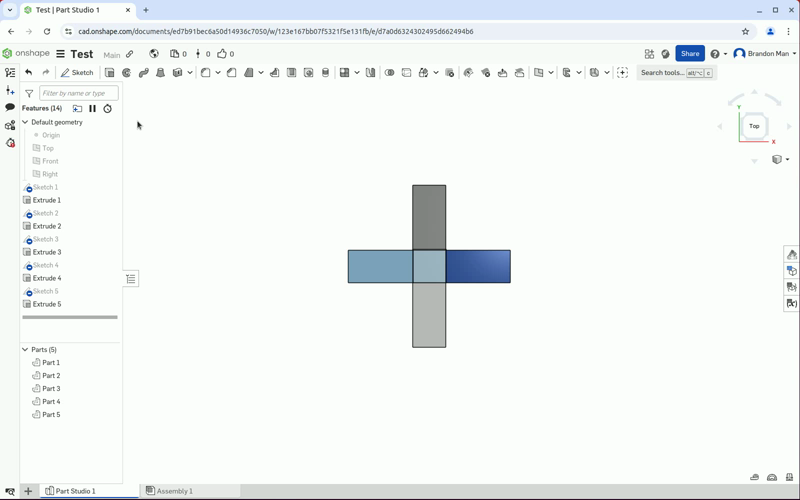
key(shift+h)
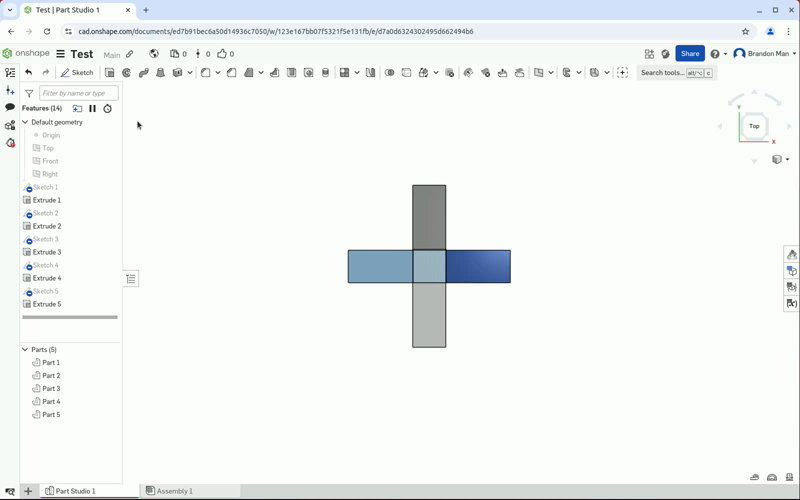
key(shift+h)
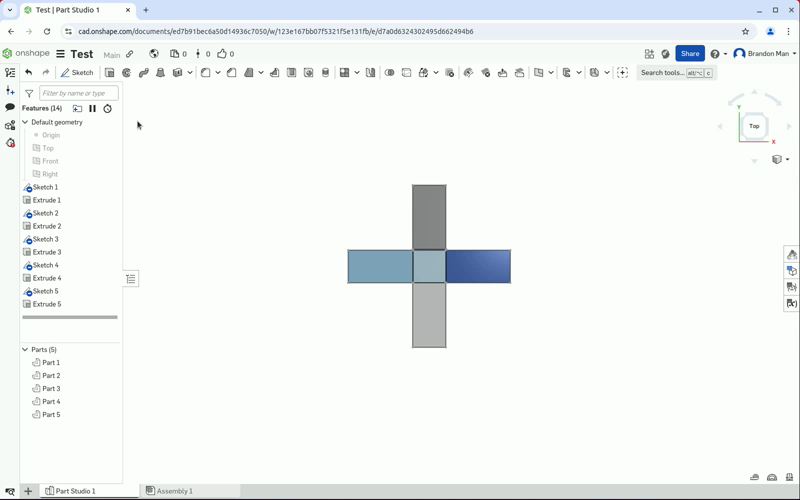
key(shift+7)
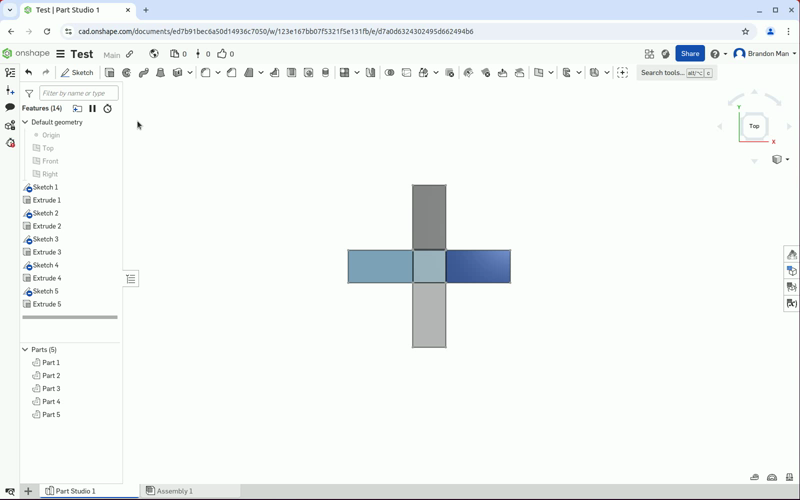
key(up, 3)
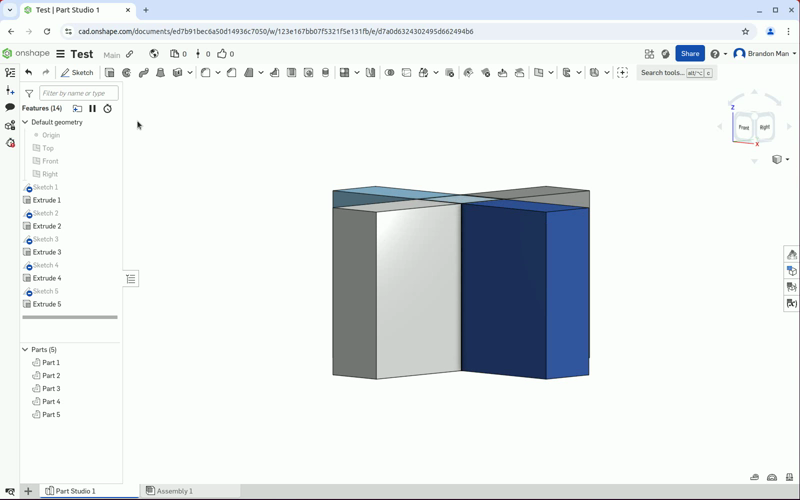
key(left, 3)
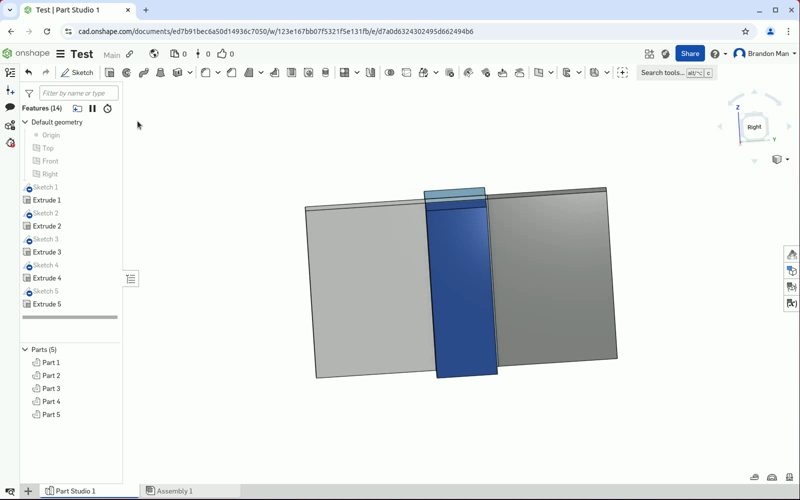
key(right, 3)
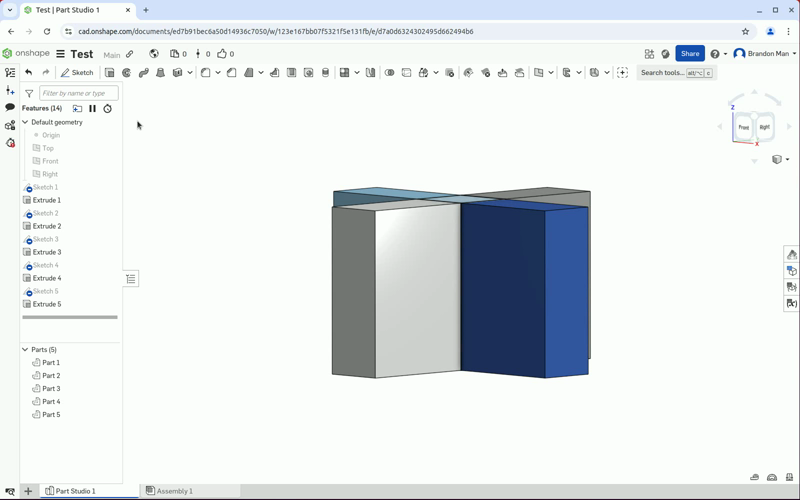
key(down, 3)
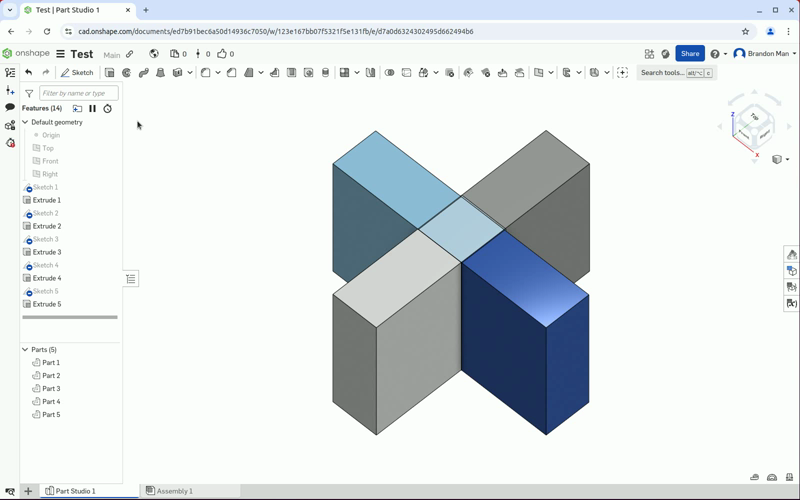
mouse_move(73, 189)
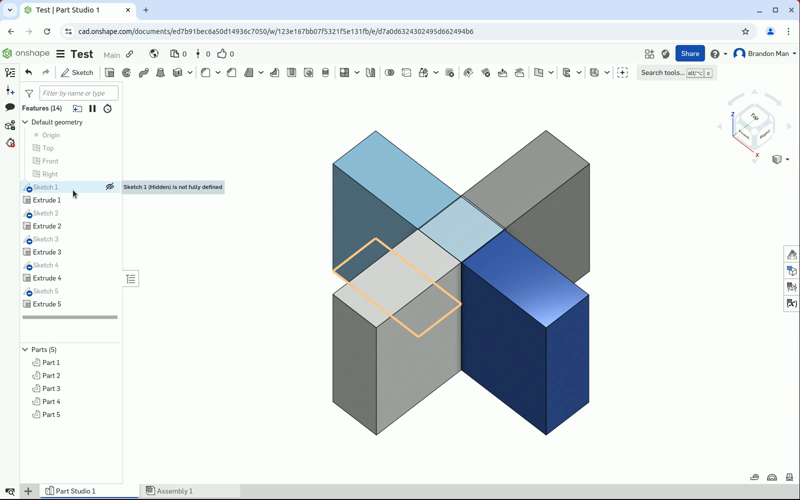
click(73, 189)